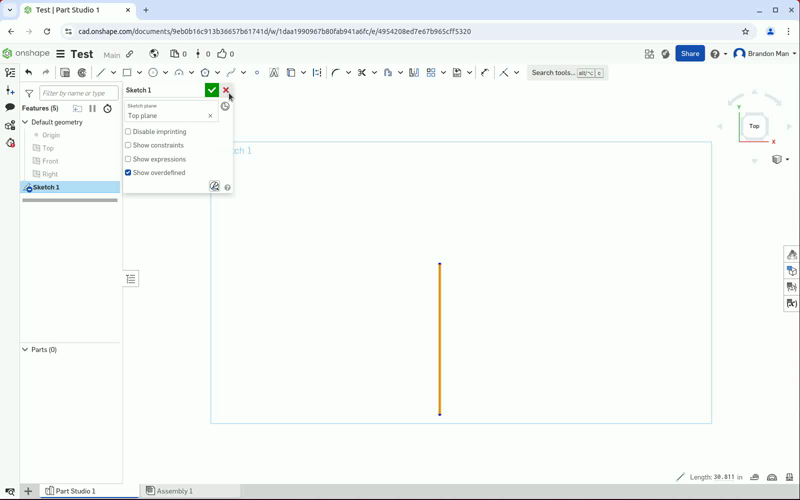
key(shift+h)
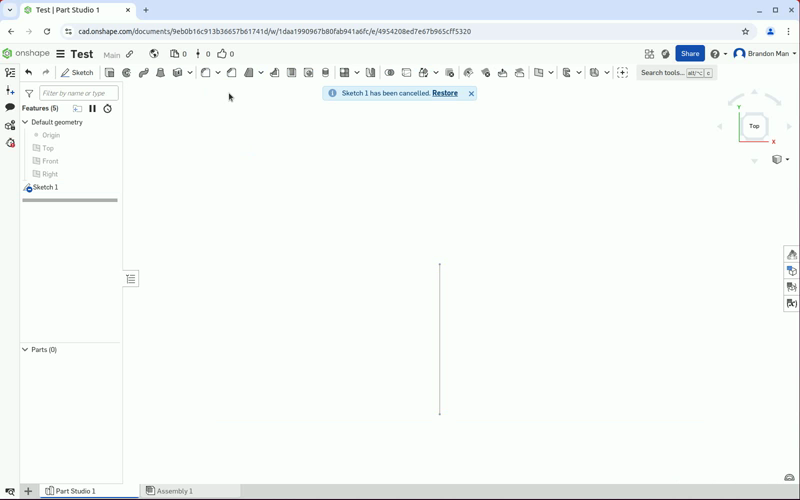
key(shift+s)
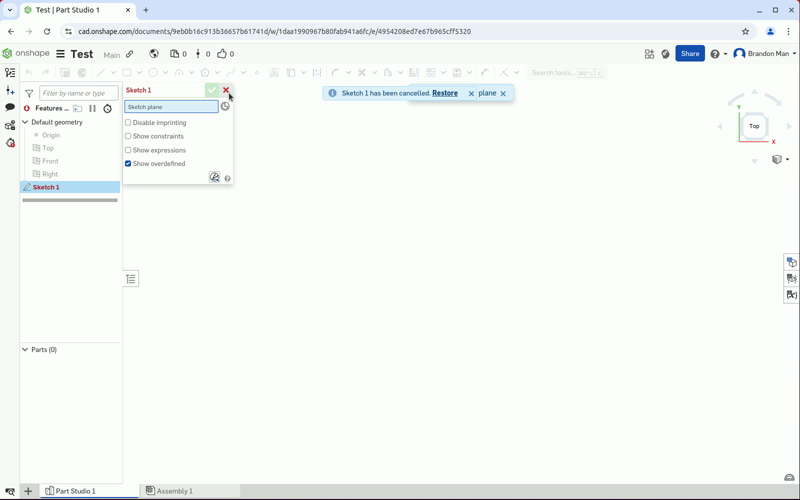
mouse_move(73, 150)
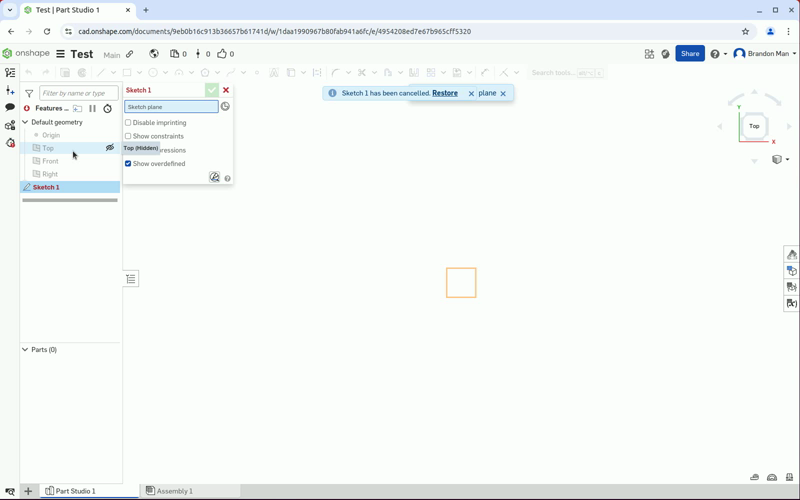
click(73, 150)
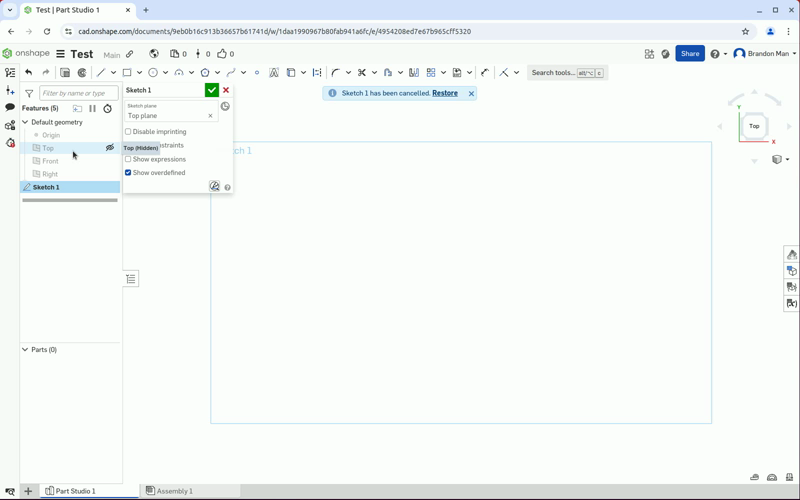
mouse_move(73, 352)
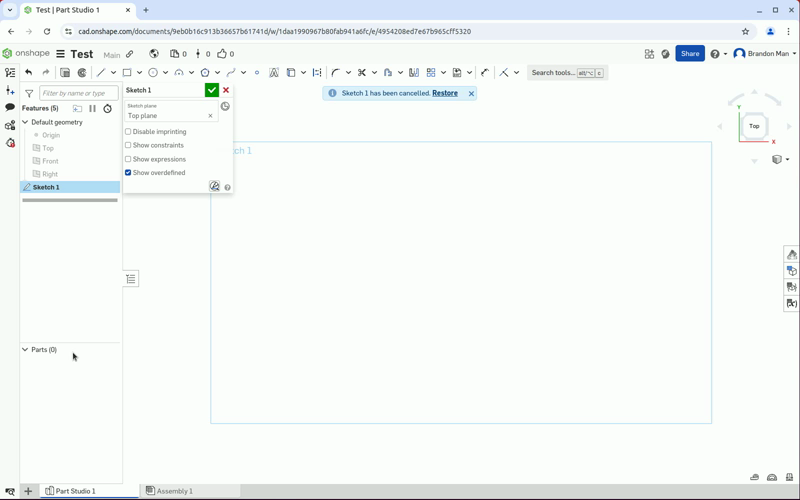
key(y)
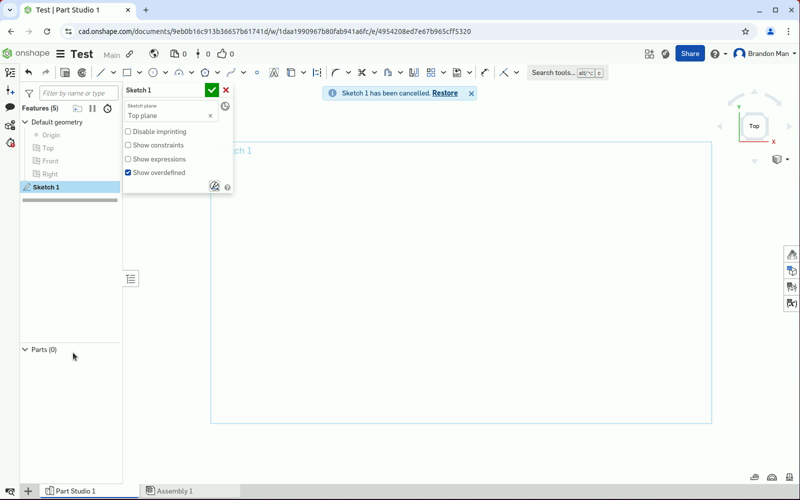
key(l)
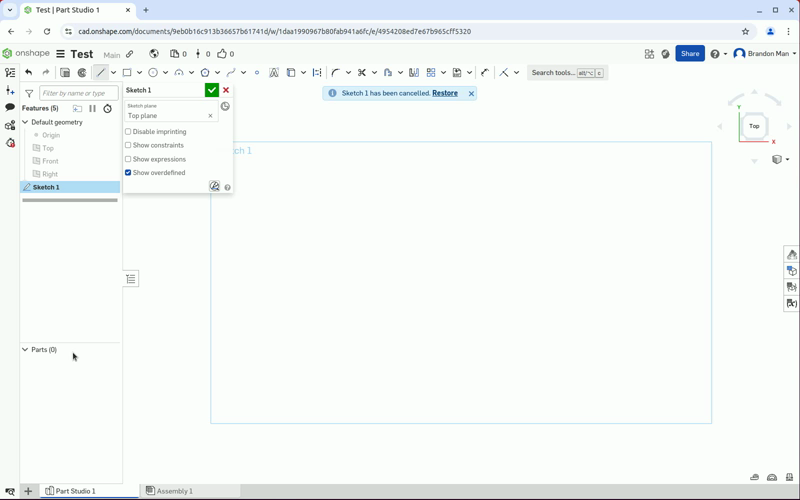
key_down(shift)
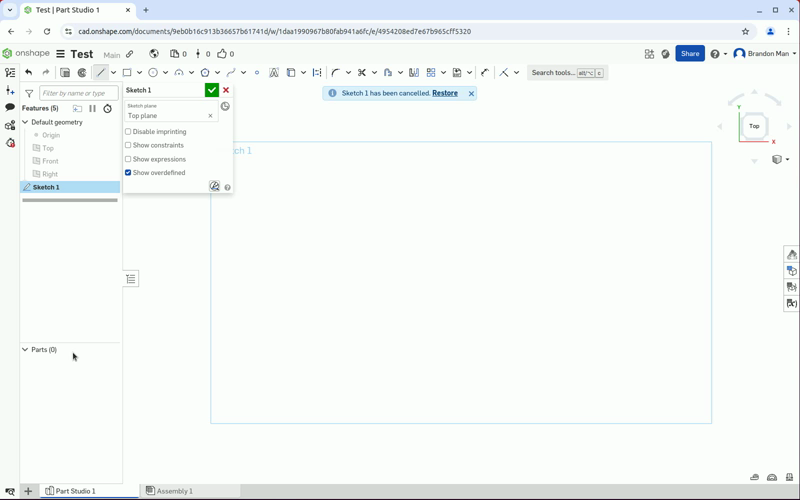
mouse_move(417, 311)
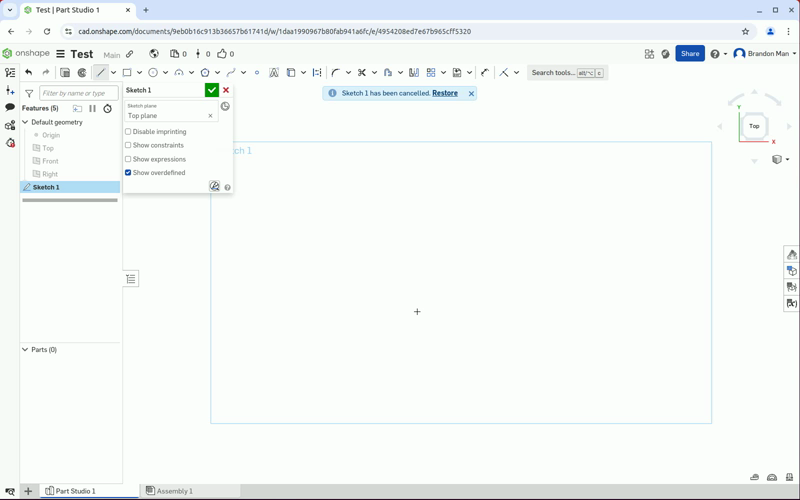
click(417, 311)
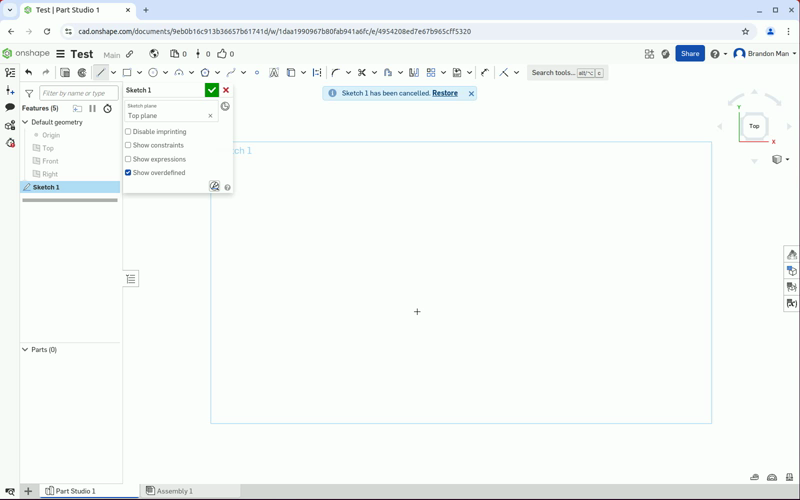
key_up(shift)
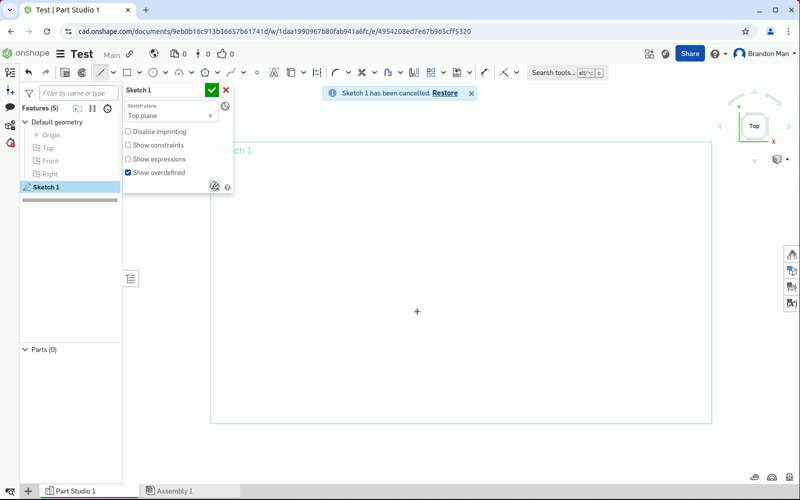
key_down(shift)
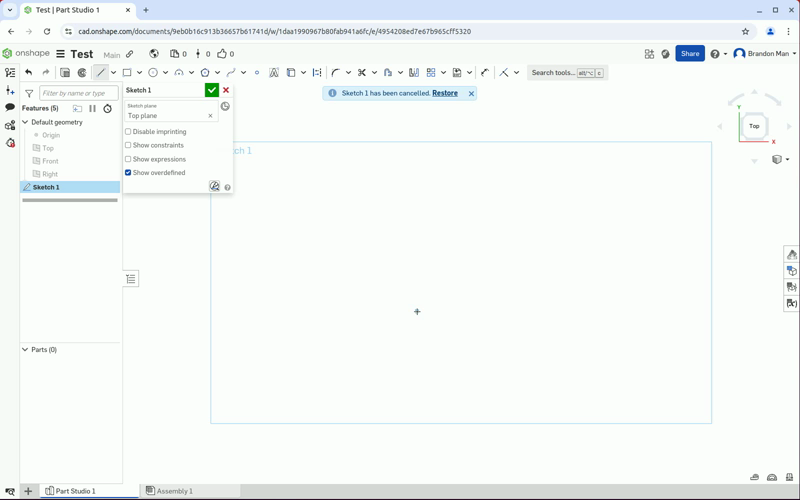
mouse_move(559, 311)
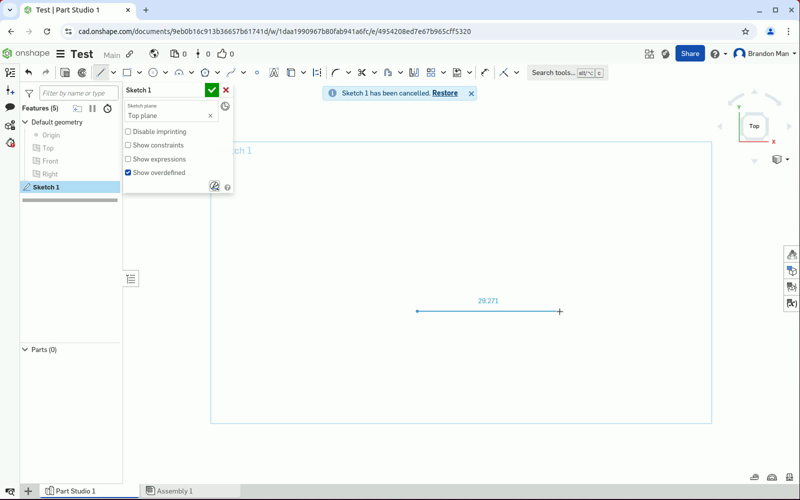
click(559, 311)
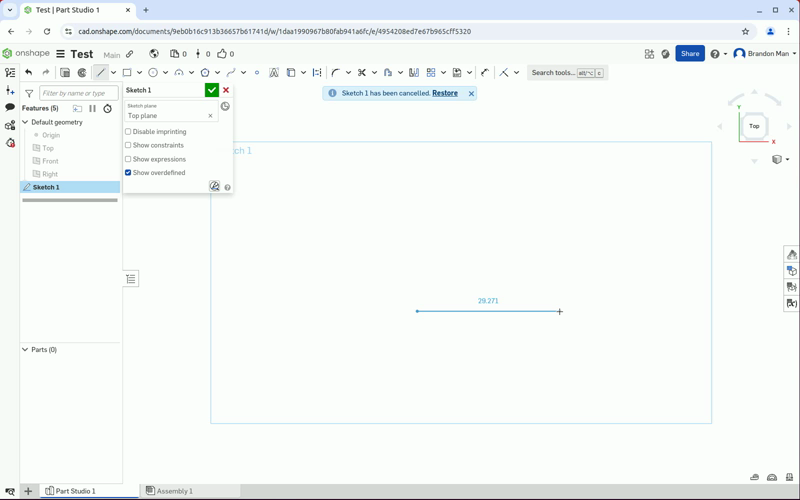
key_up(shift)
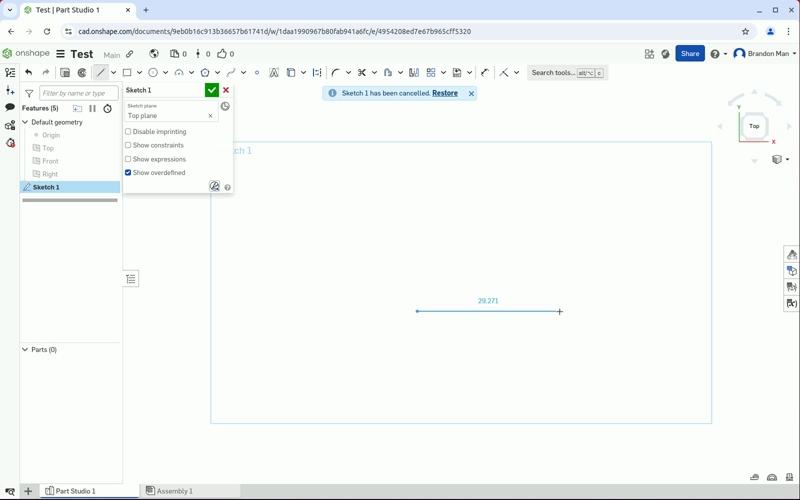
key_down(shift)
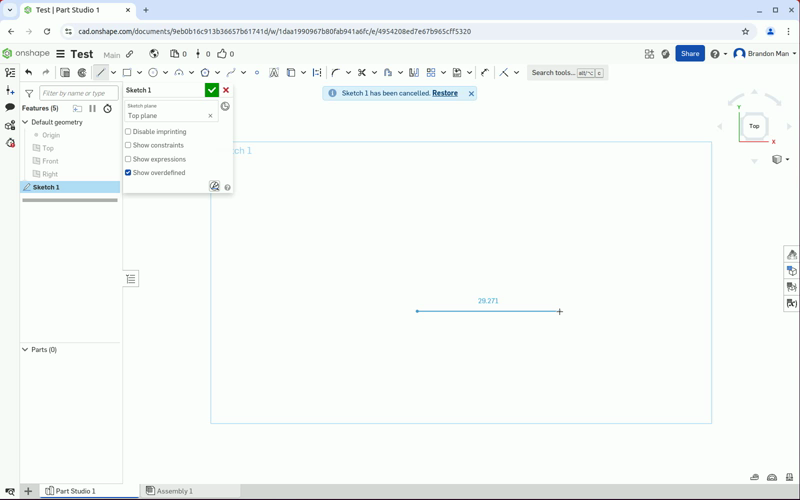
mouse_move(589, 311)
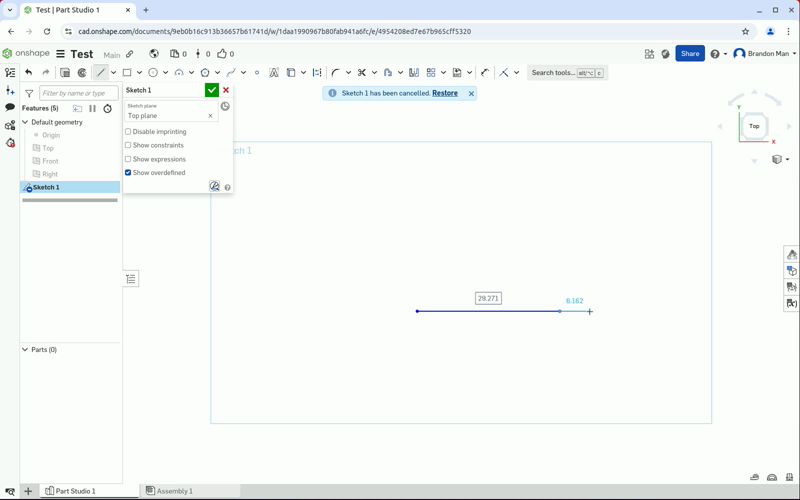
mouse_move(572, 297)
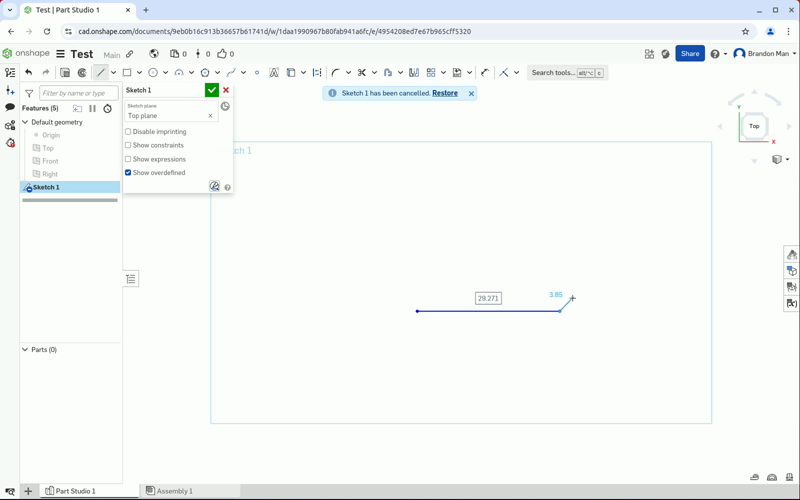
click(572, 297)
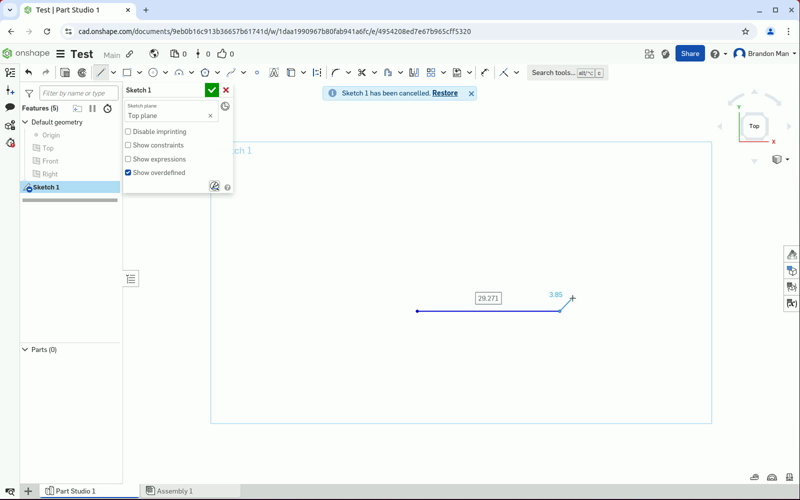
key_up(shift)
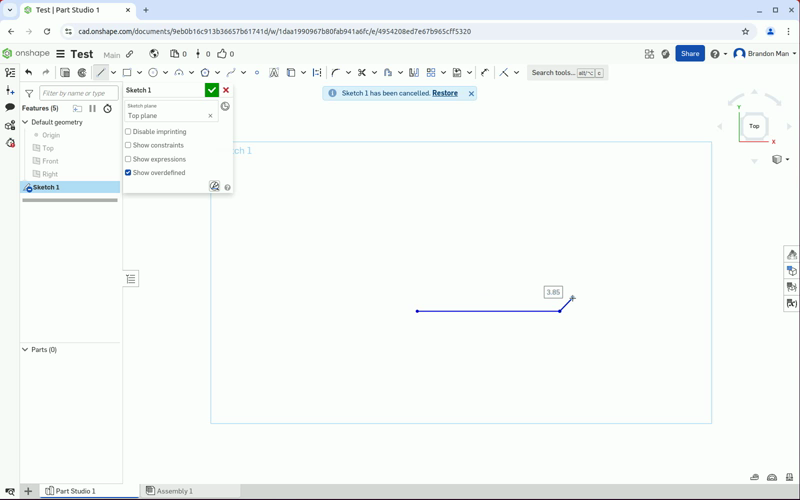
key_down(shift)
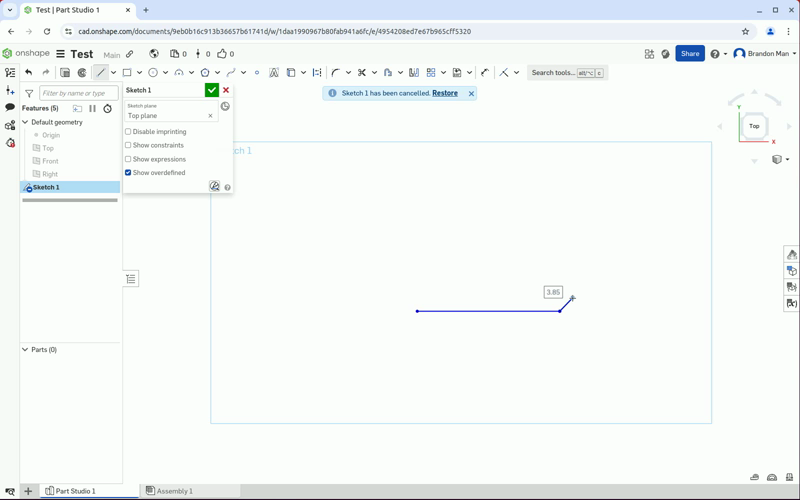
mouse_move(572, 225)
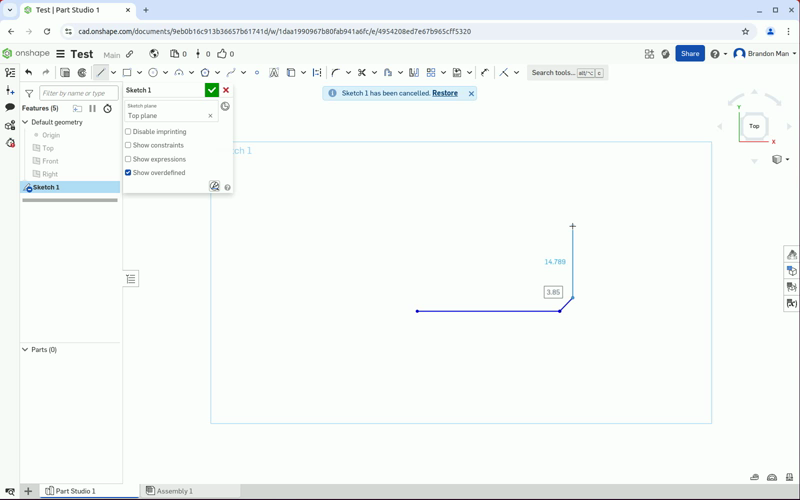
click(572, 225)
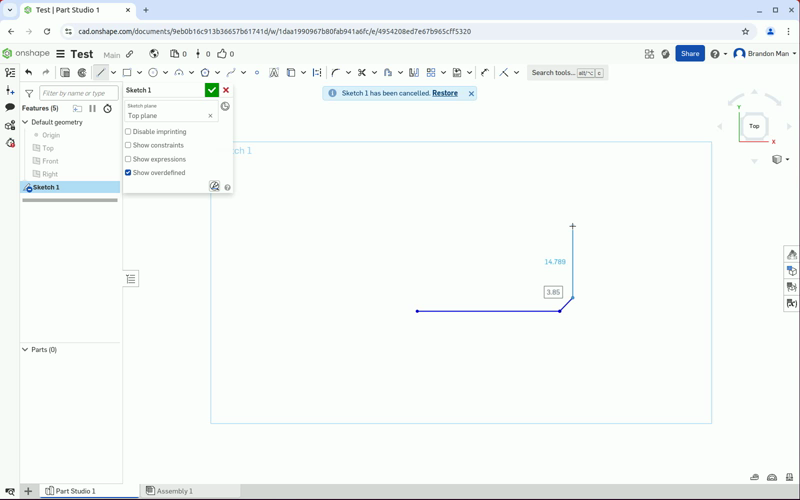
key_up(shift)
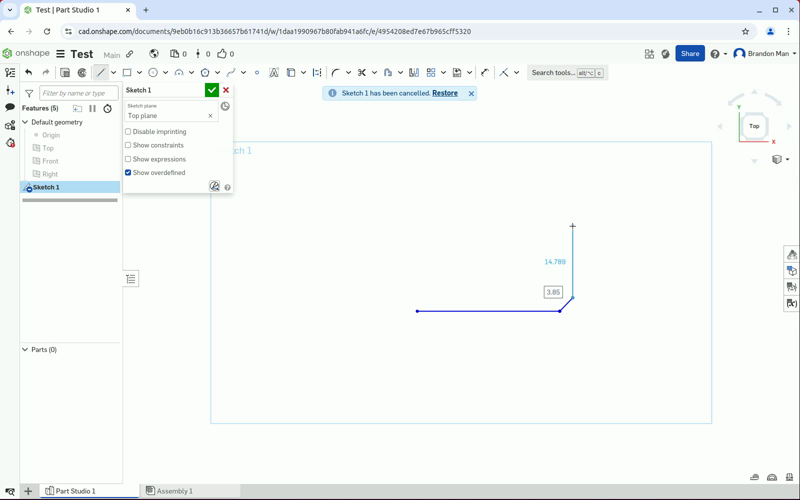
key_down(shift)
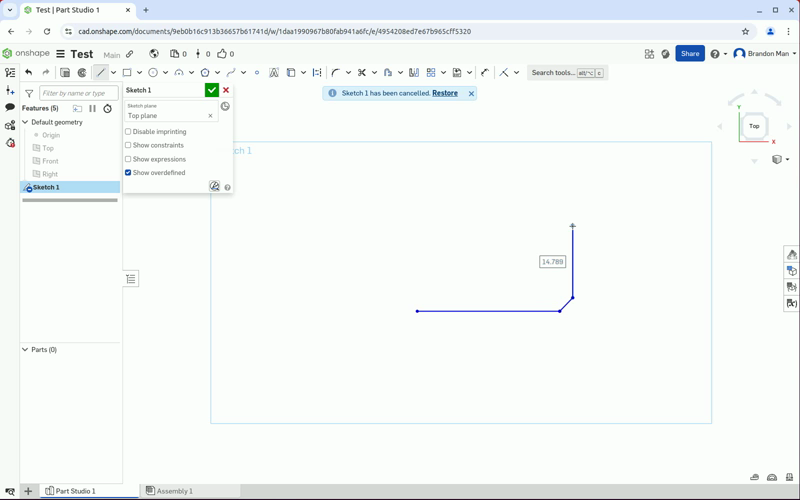
mouse_move(510, 225)
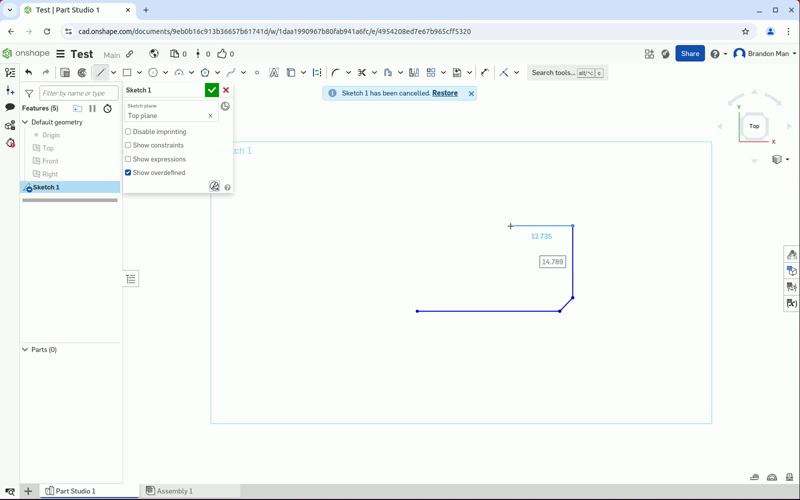
click(510, 225)
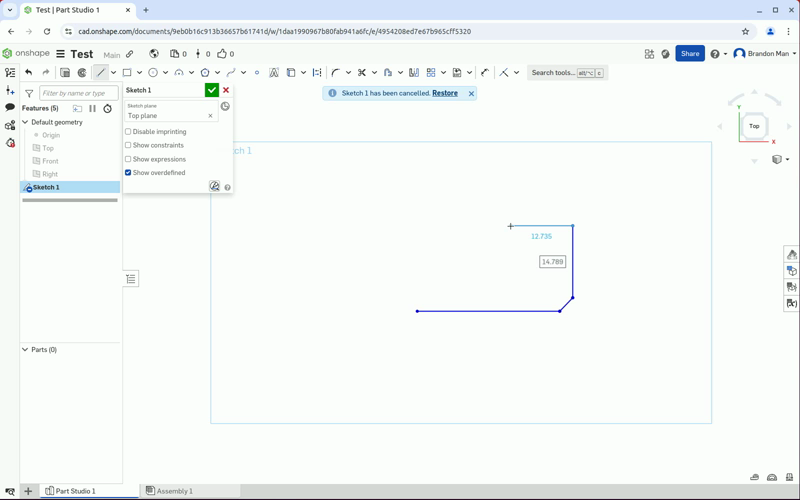
key_up(shift)
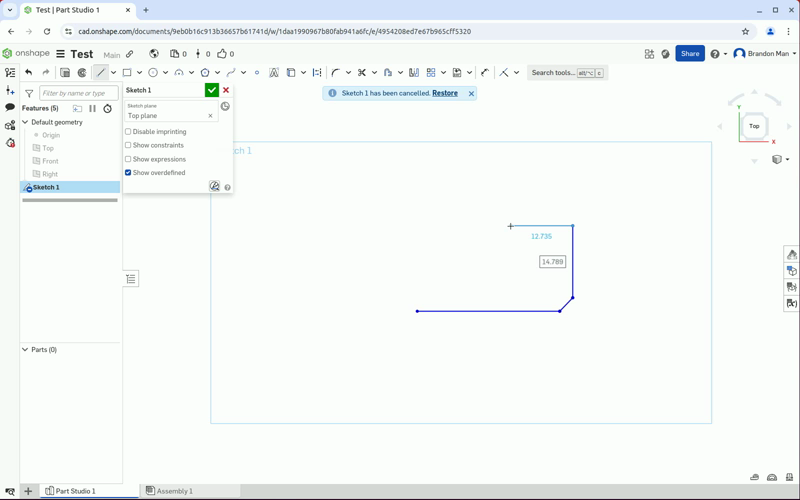
key_down(shift)
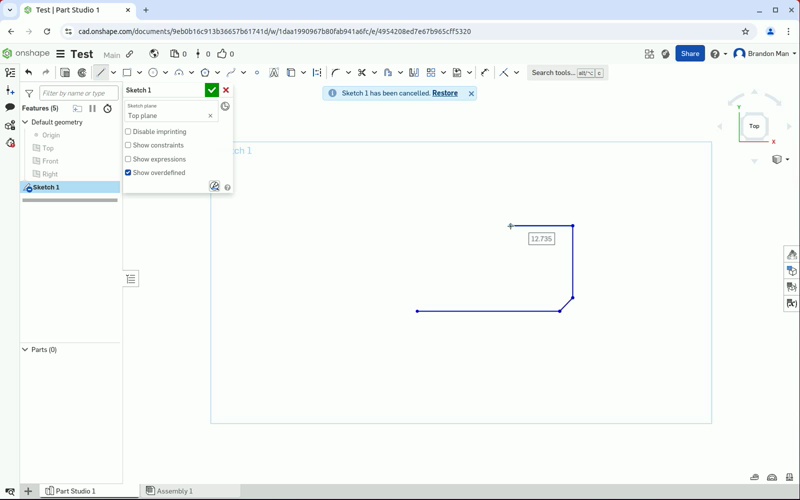
mouse_move(540, 225)
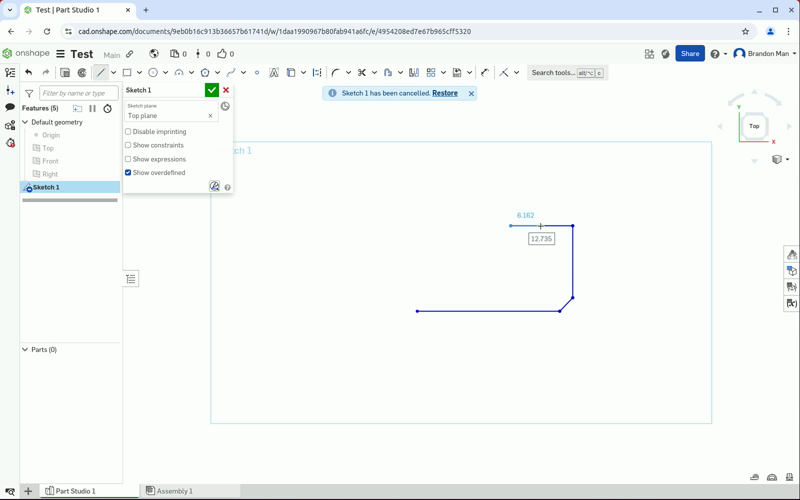
mouse_move(486, 225)
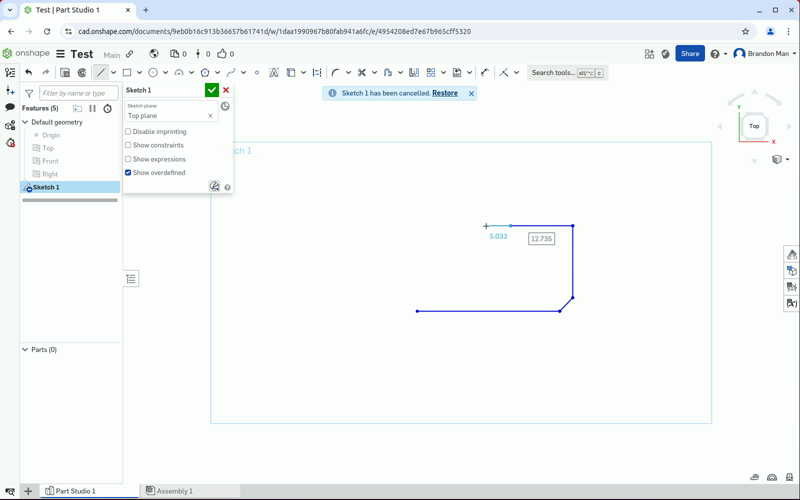
click(486, 225)
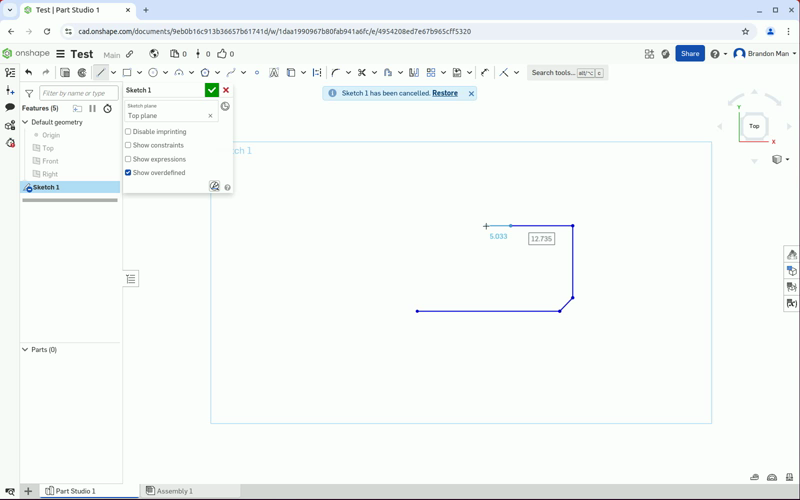
key_up(shift)
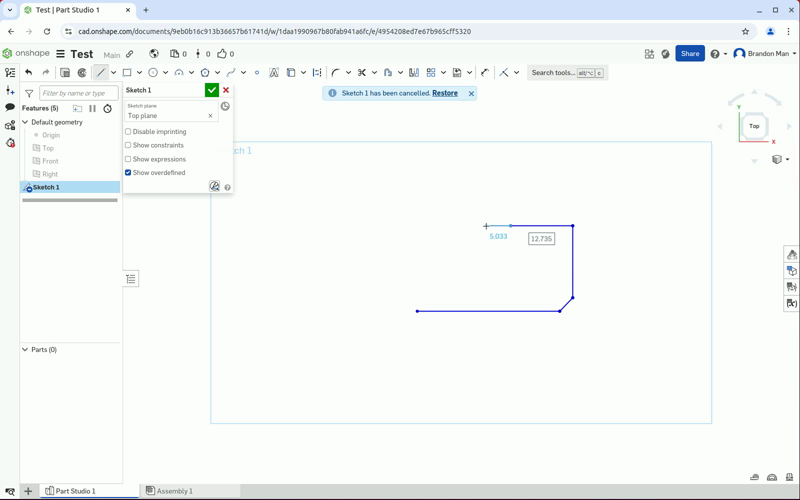
key_down(shift)
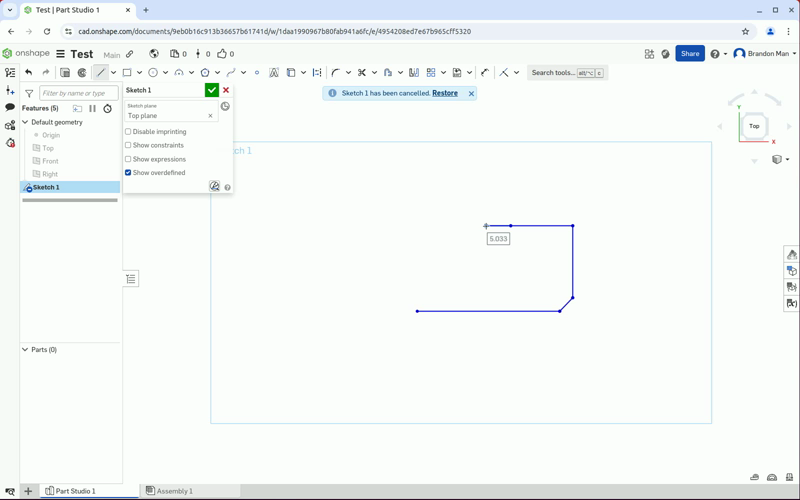
mouse_move(516, 225)
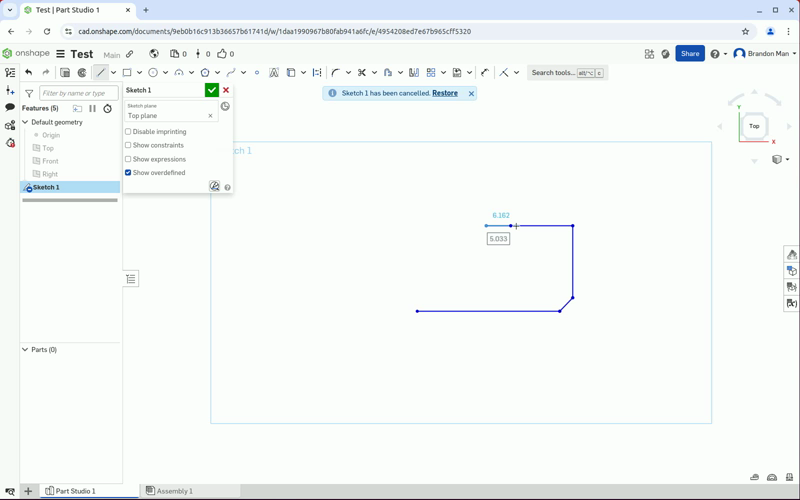
mouse_move(474, 225)
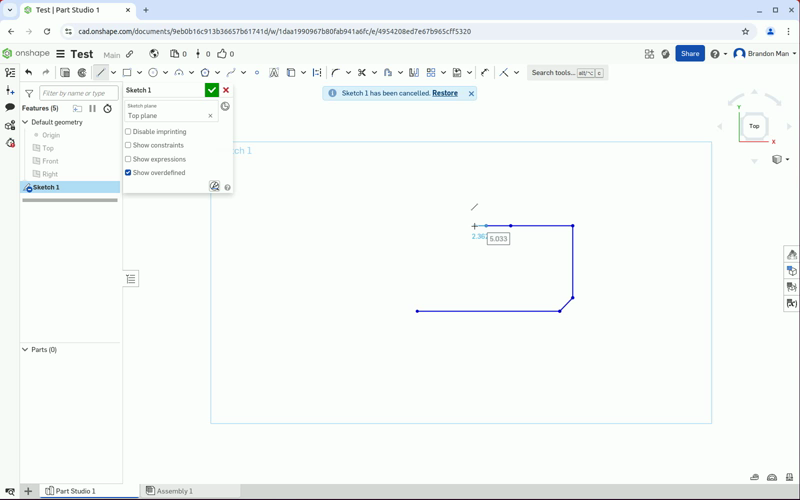
click(474, 225)
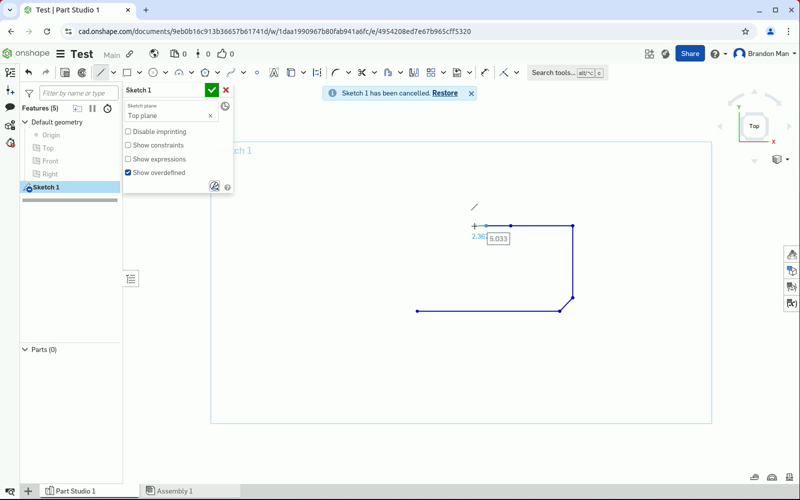
key_up(shift)
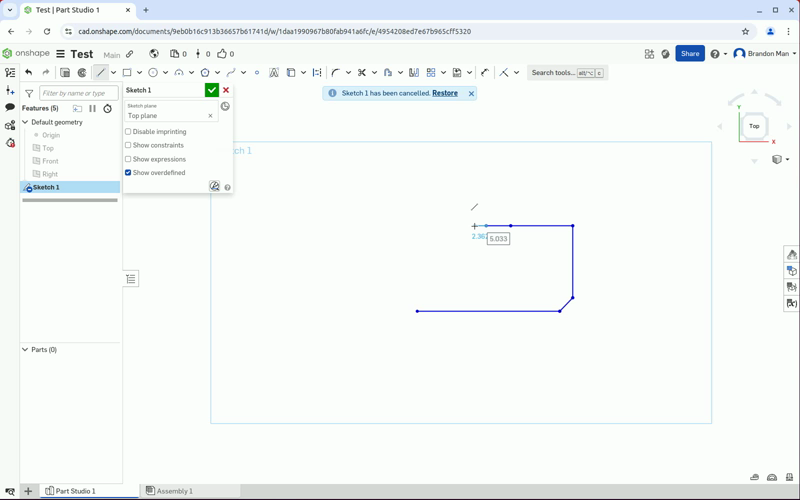
key_down(shift)
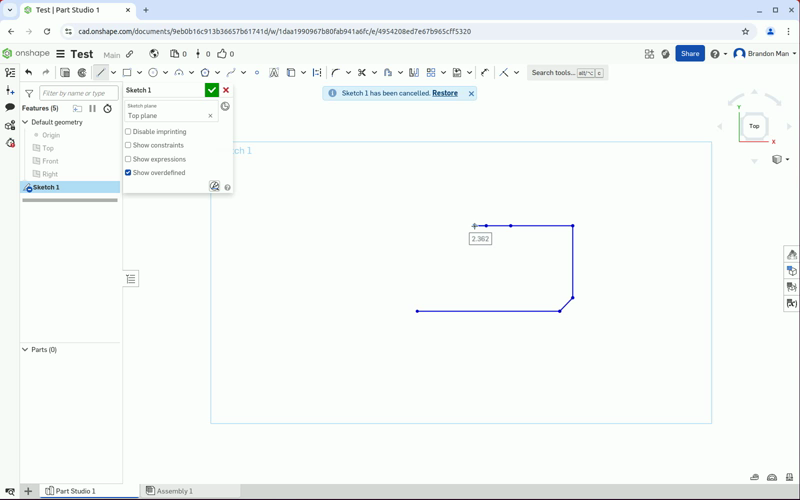
mouse_move(417, 285)
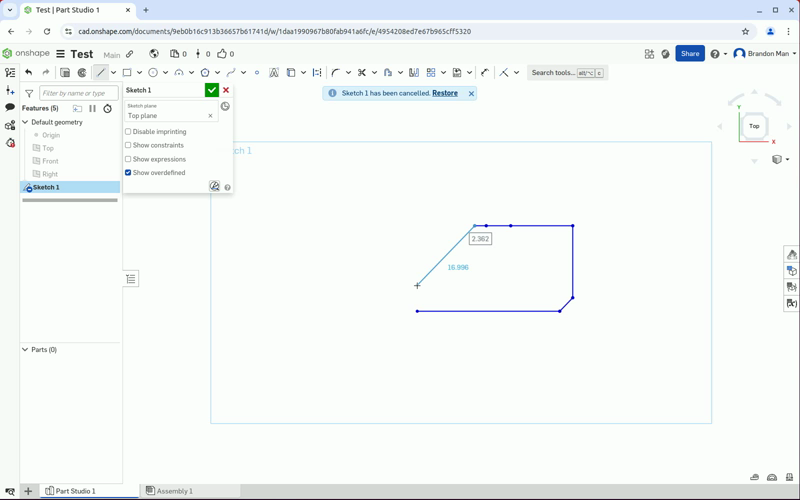
click(417, 285)
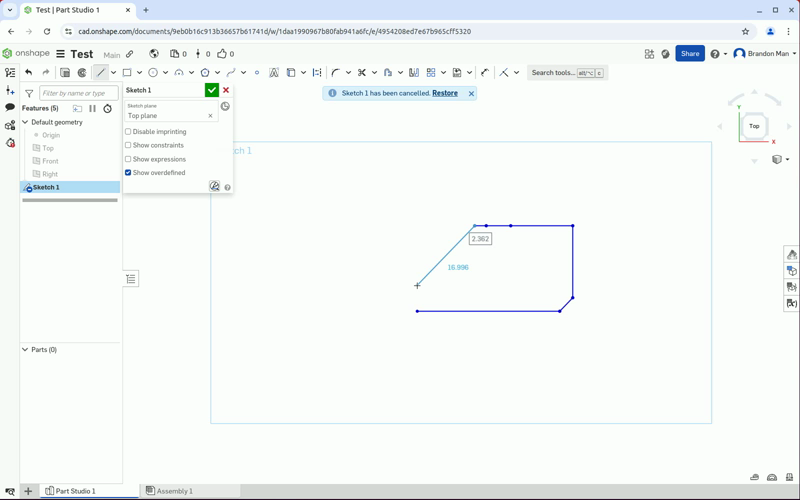
key_up(shift)
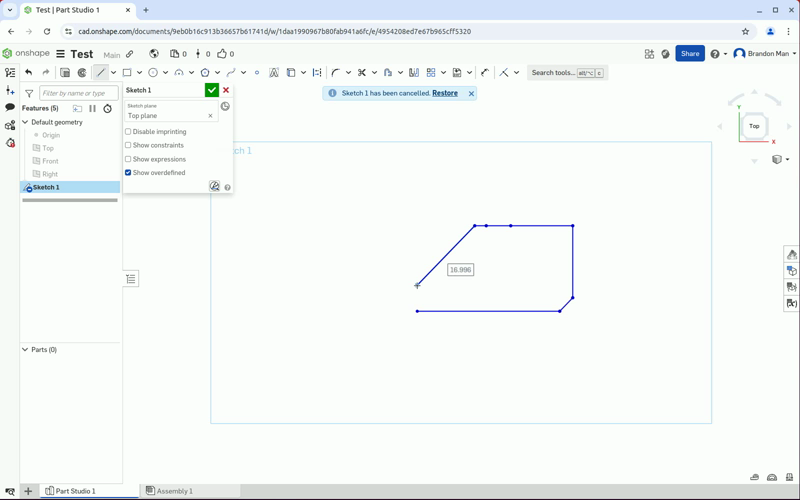
mouse_move(447, 285)
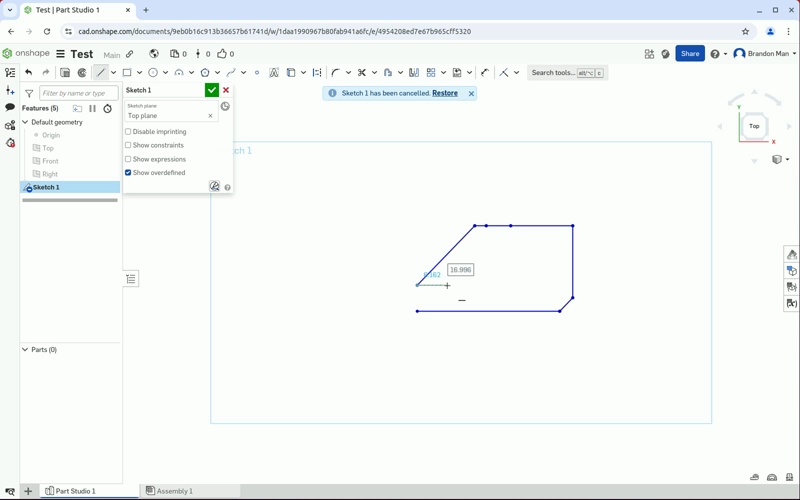
key_down(shift)
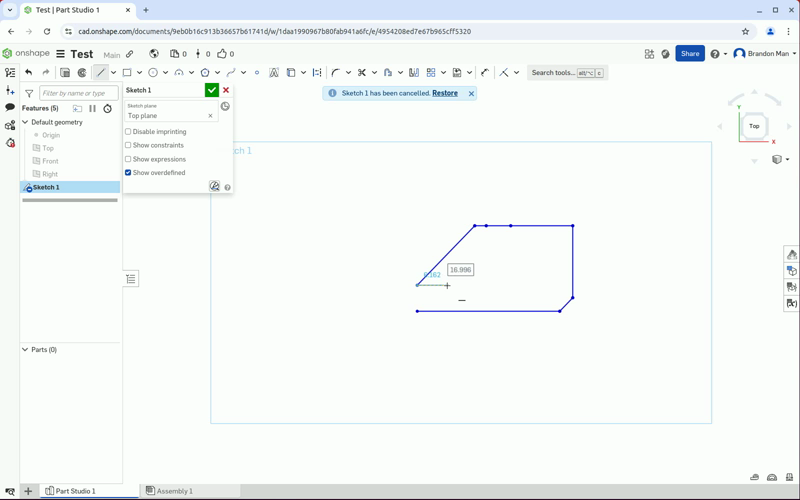
mouse_move(417, 311)
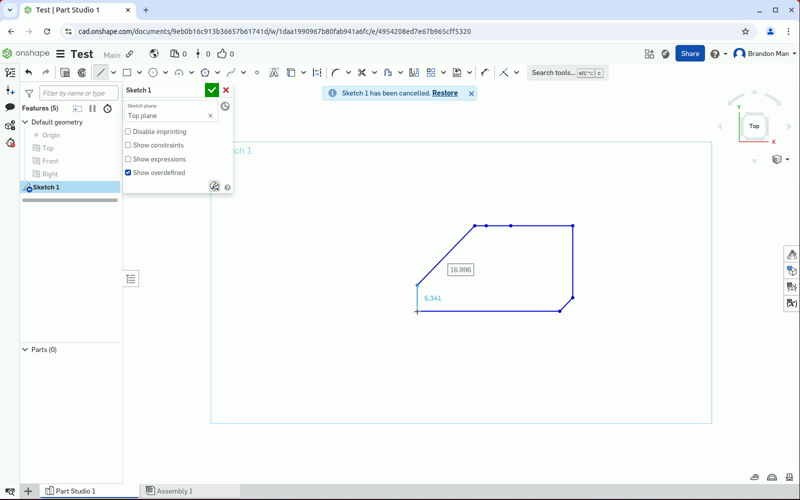
key_up(shift)
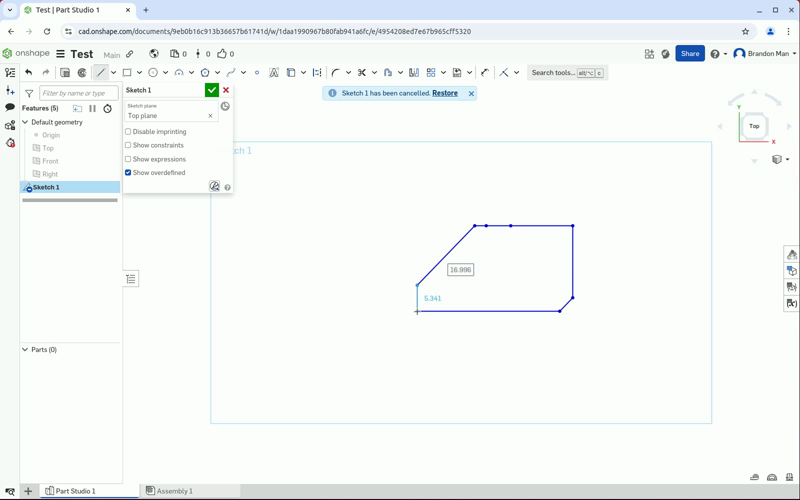
click(417, 311)
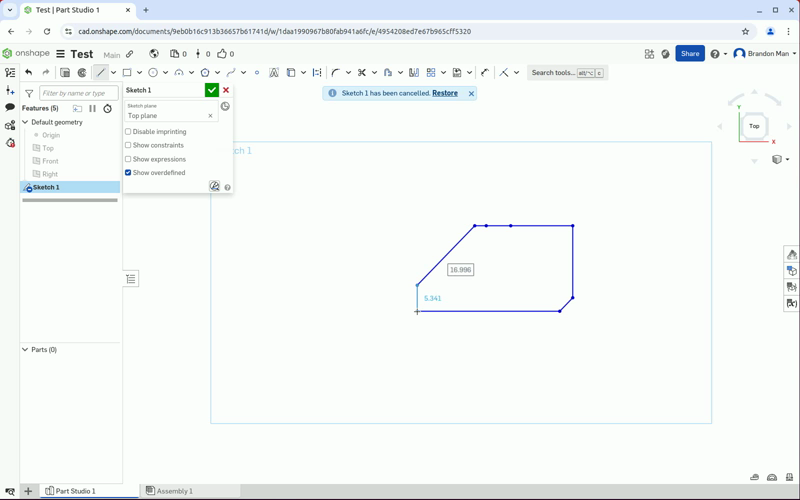
key(esc)
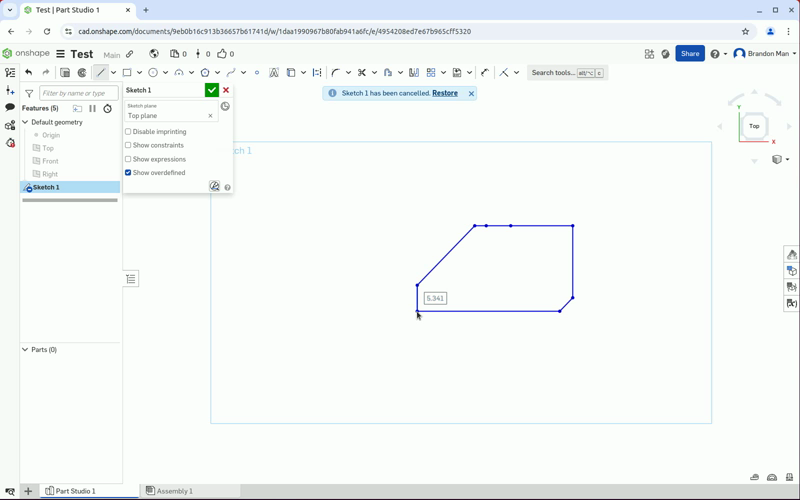
mouse_move(541, 283)
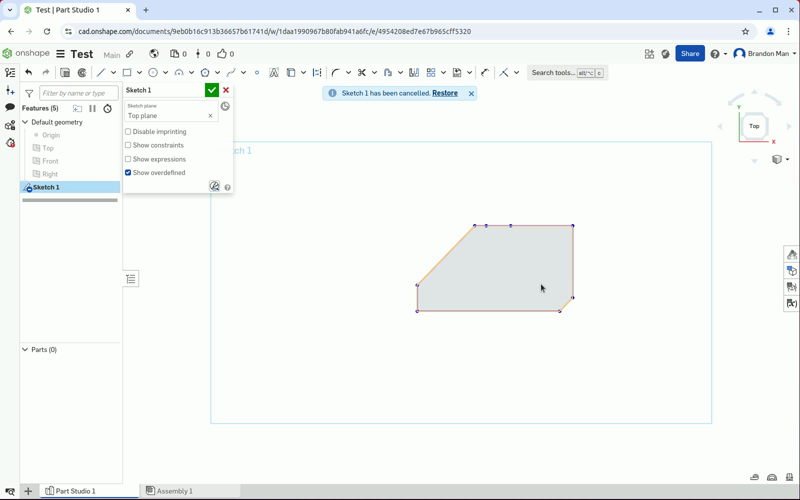
click(541, 283)
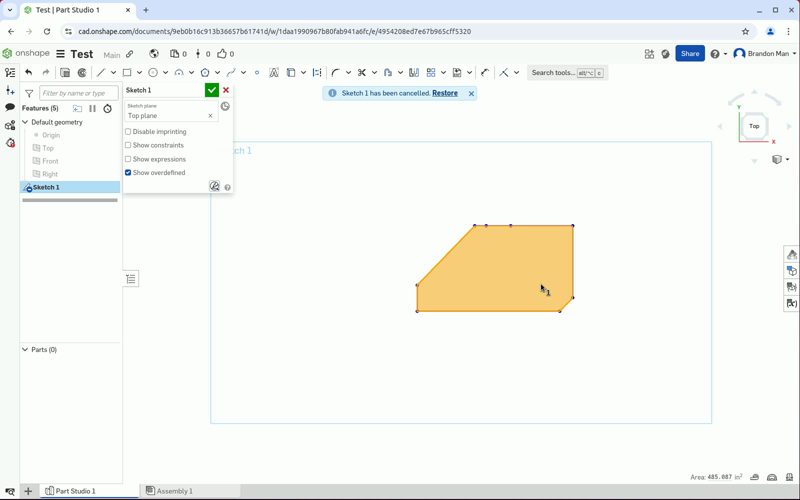
mouse_move(73, 352)
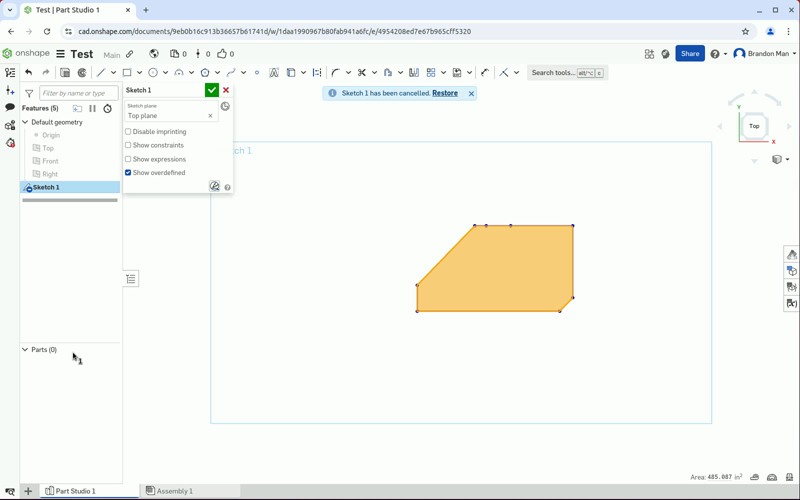
key(shift+y)
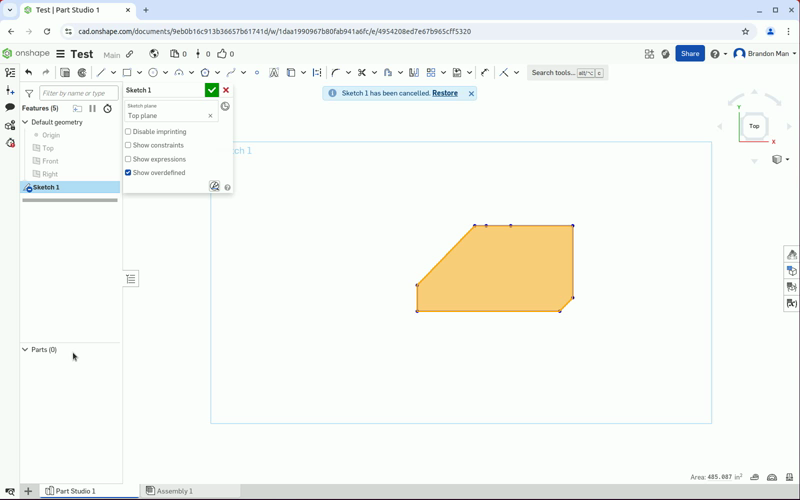
key(shift+e)
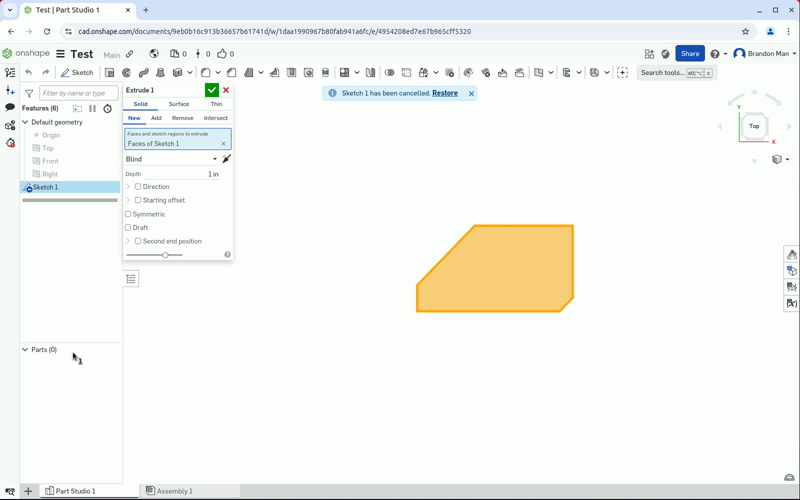
mouse_move(143, 106)
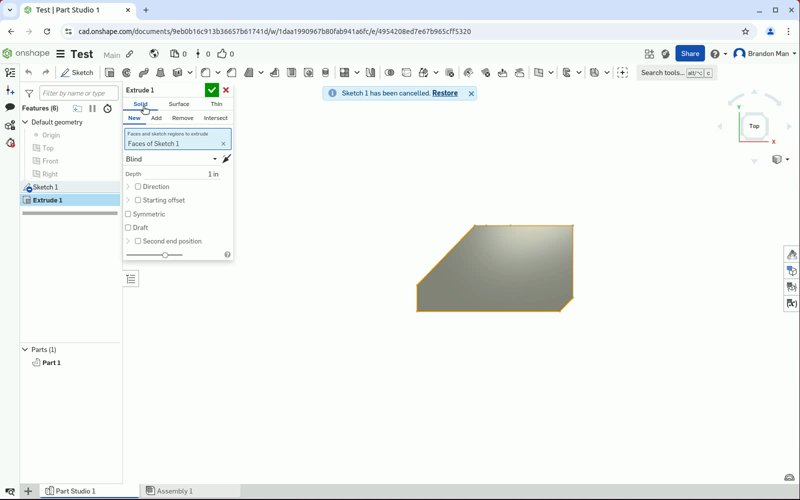
click(143, 106)
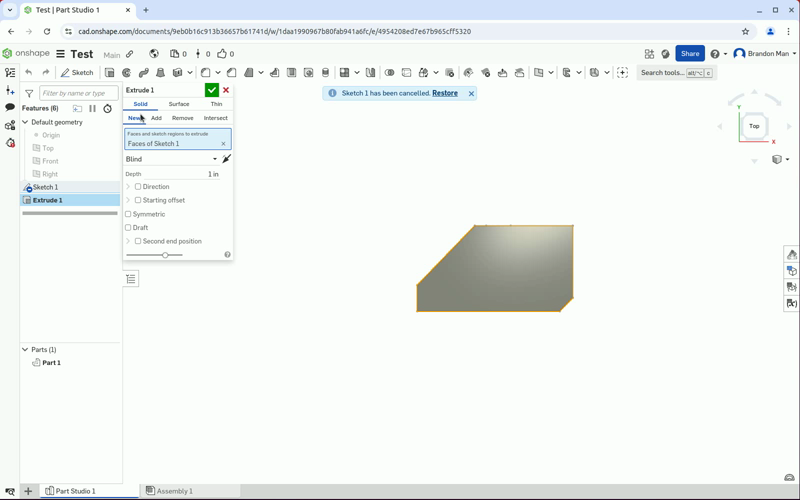
mouse_move(137, 120)
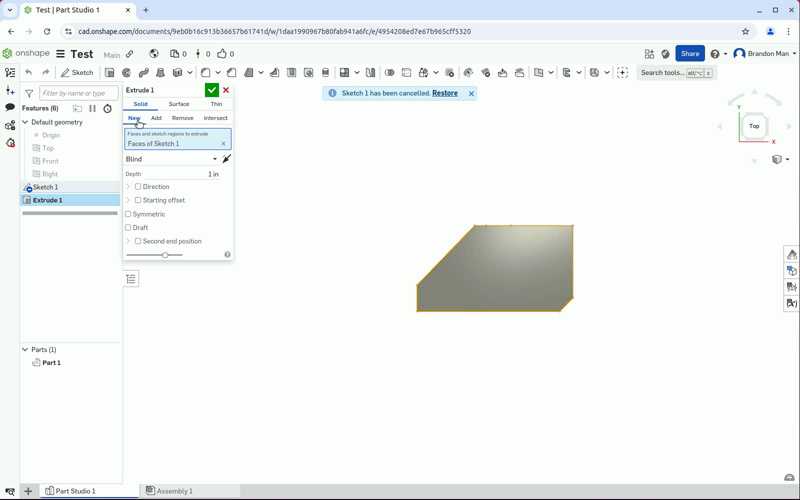
click(137, 120)
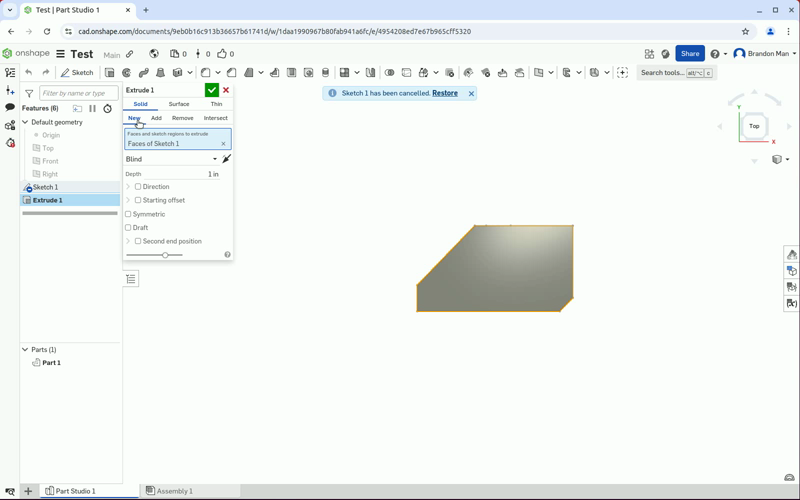
key(tab, 4)
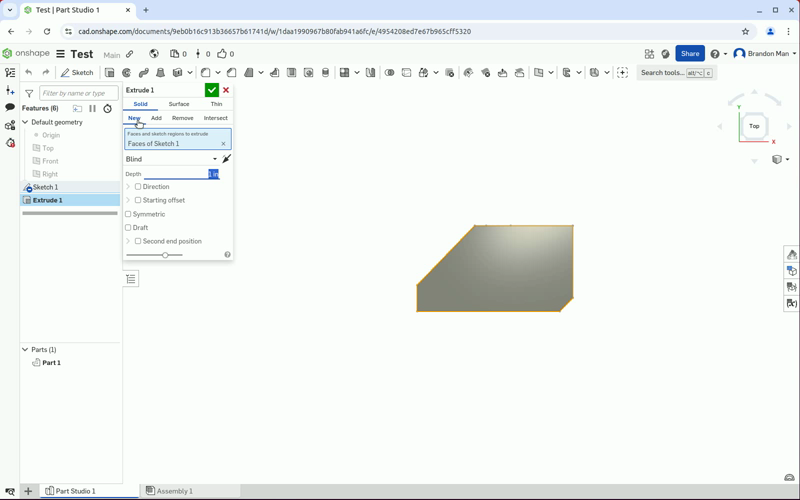
text(1.926)
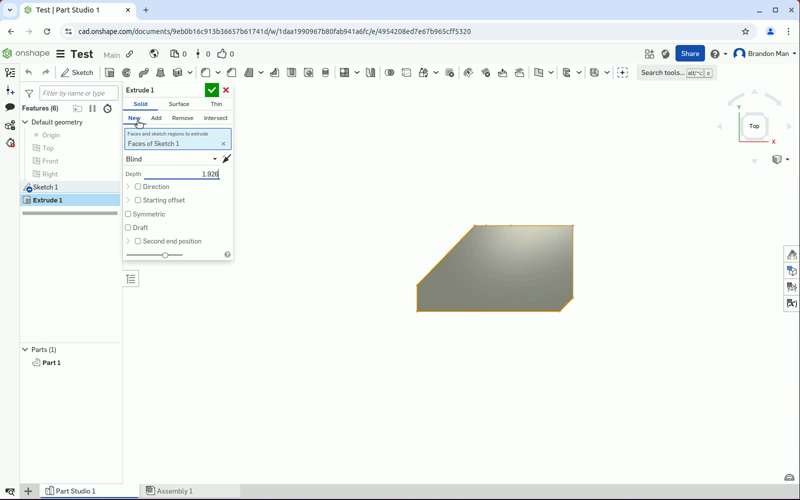
key(enter)
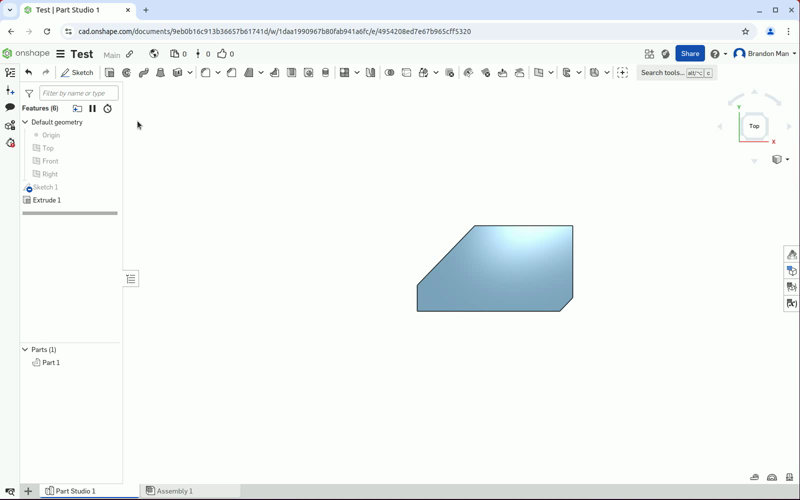
key(shift+h)
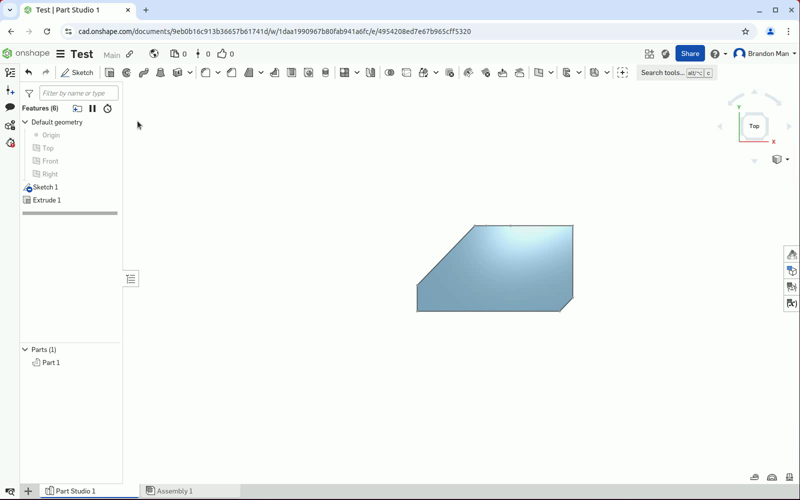
key(shift+h)
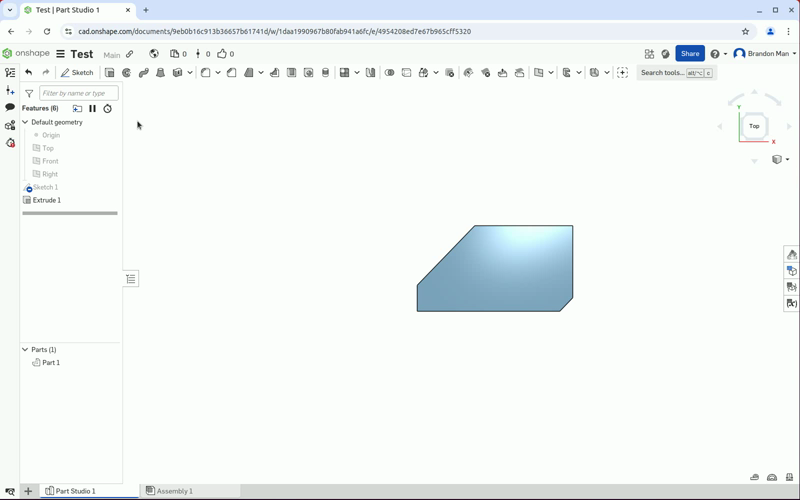
mouse_move(73, 189)
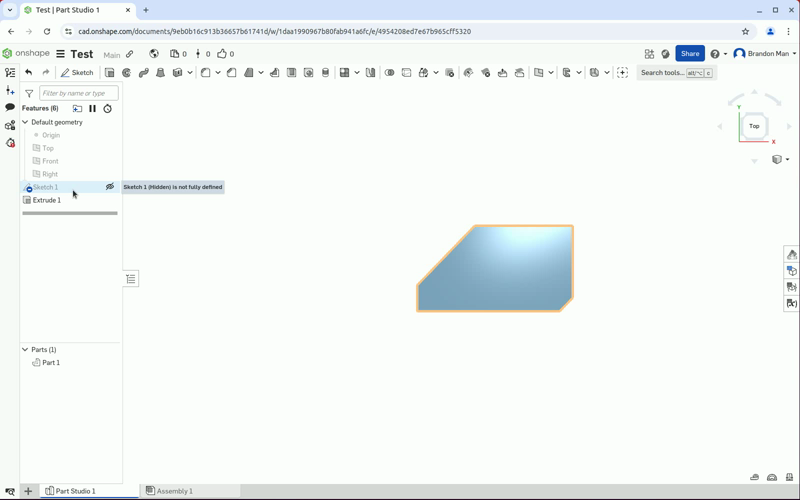
click(73, 189)
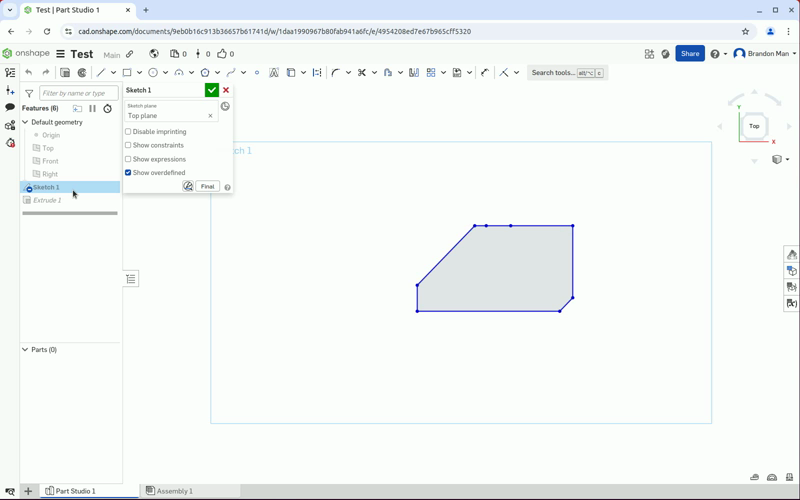
mouse_move(229, 92)
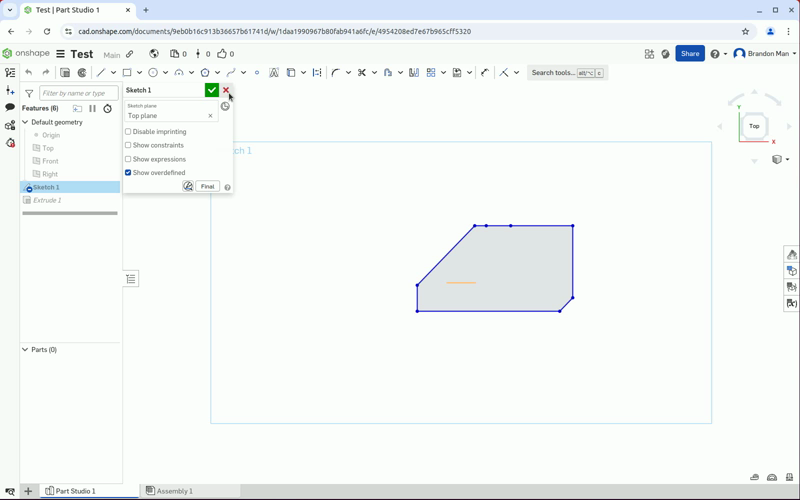
click(229, 92)
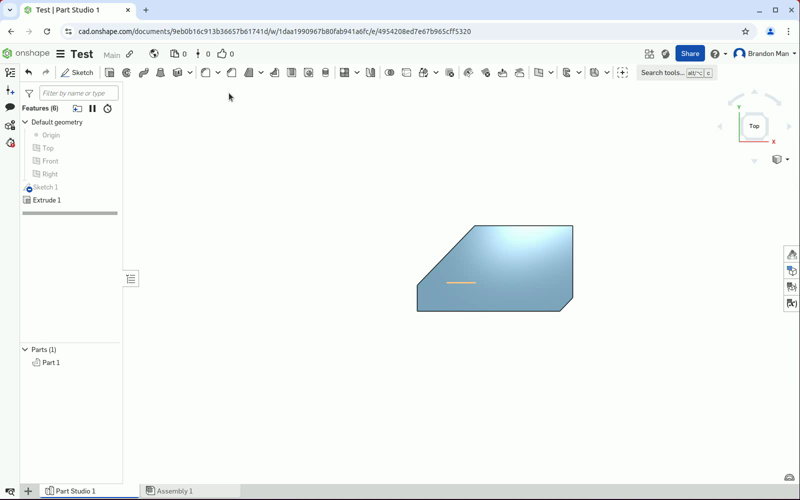
mouse_move(541, 75)
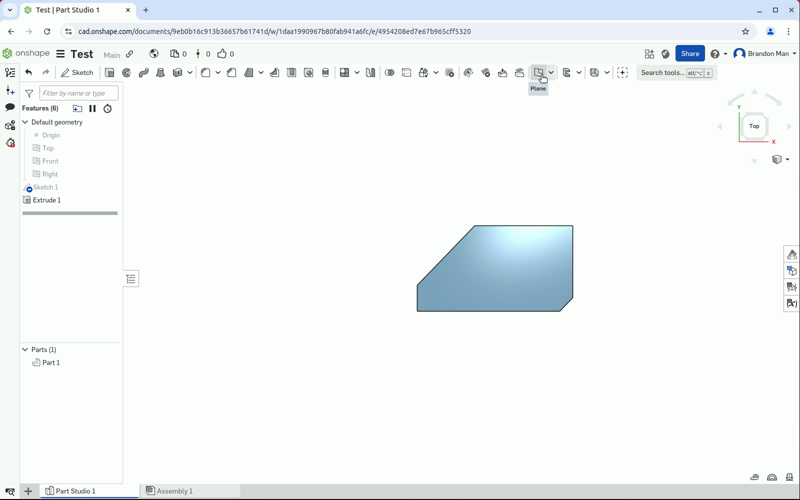
click(541, 75)
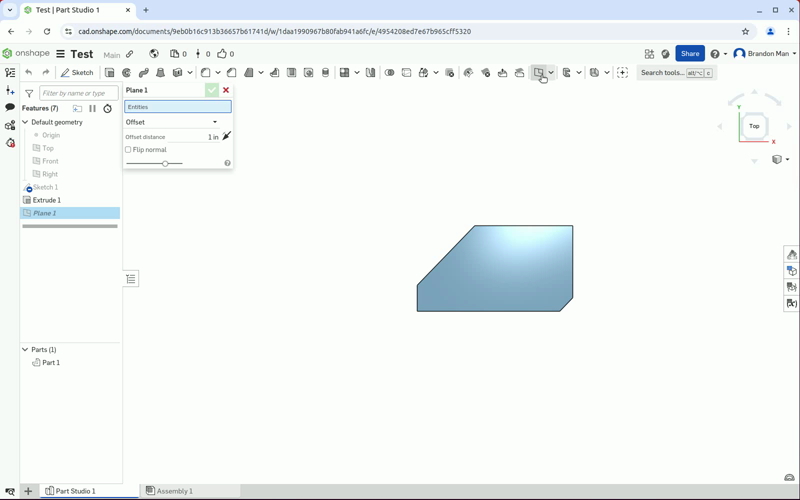
mouse_move(73, 150)
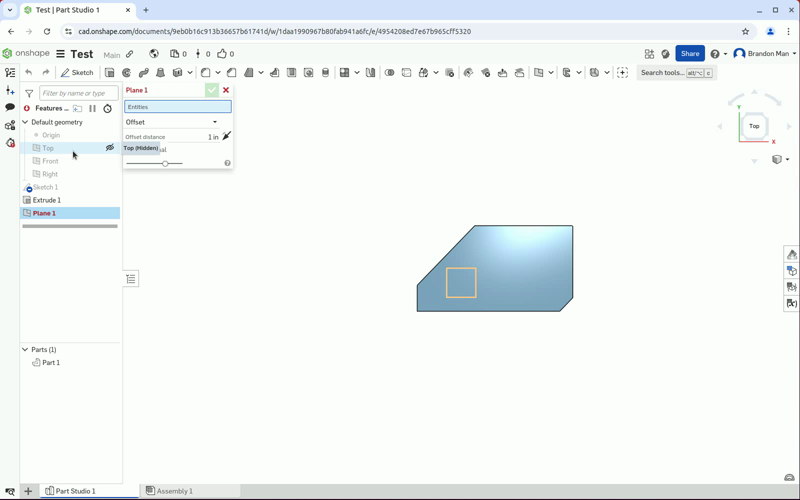
click(73, 150)
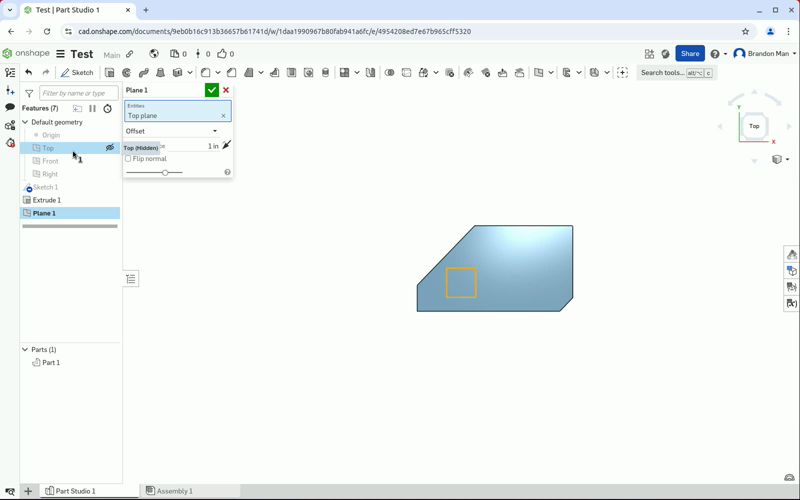
key(tab, 2)
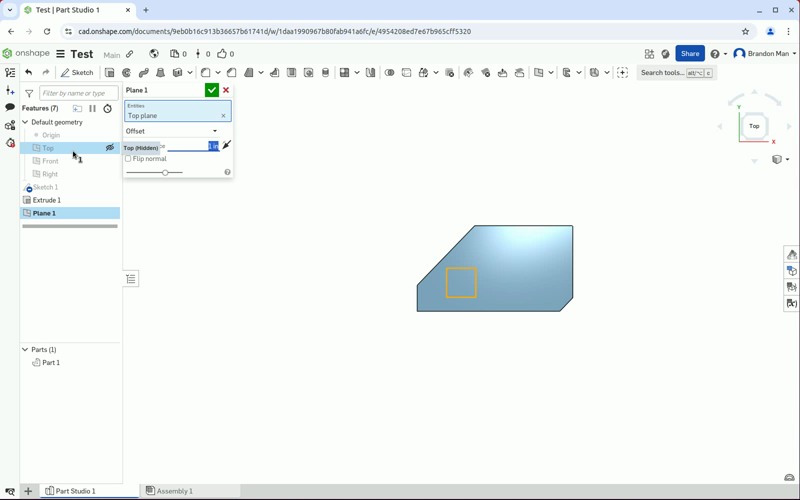
text(1.91)
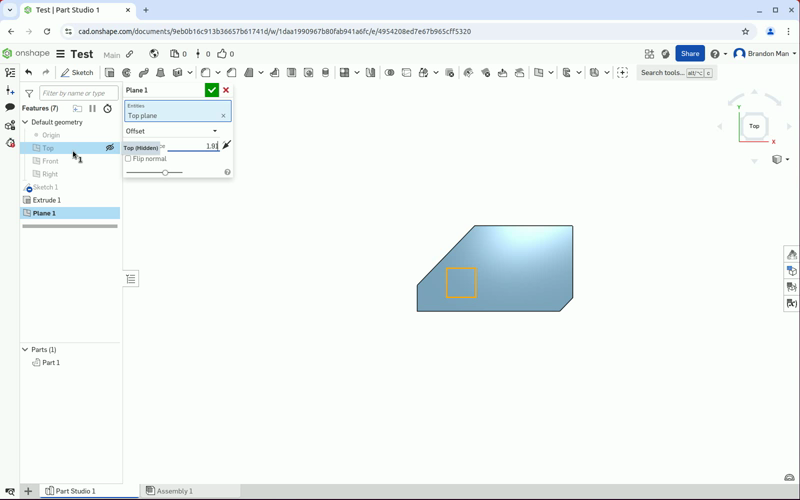
key(enter, 2)
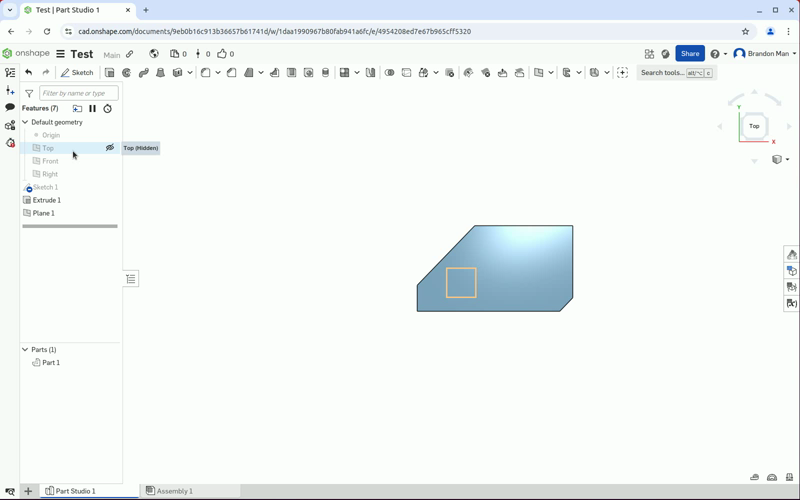
key(shift+s)
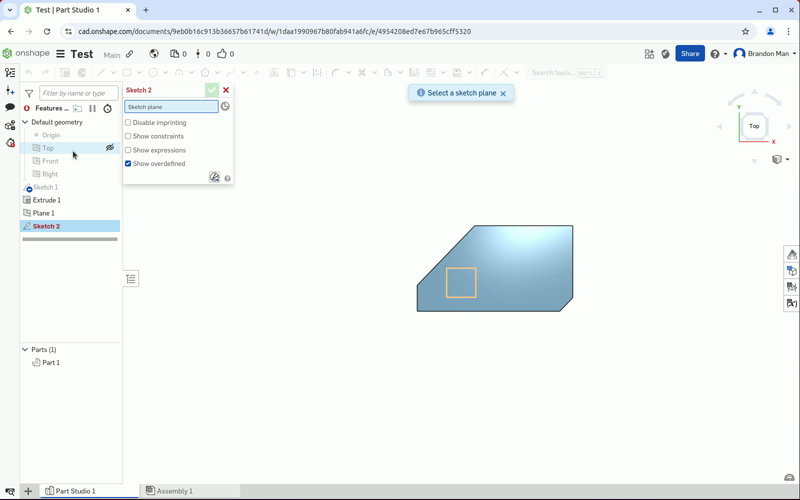
mouse_move(73, 215)
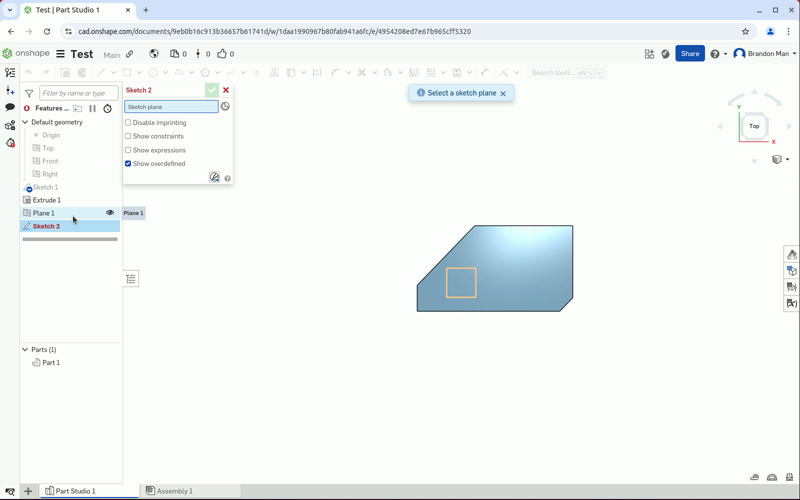
click(73, 215)
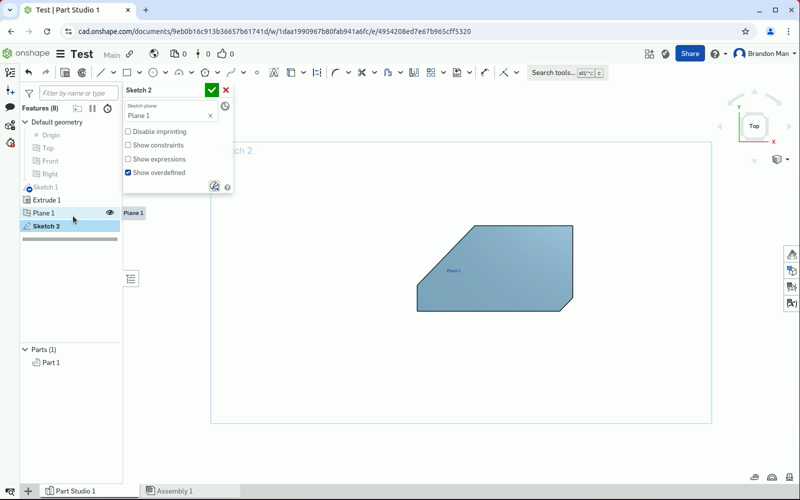
mouse_move(73, 352)
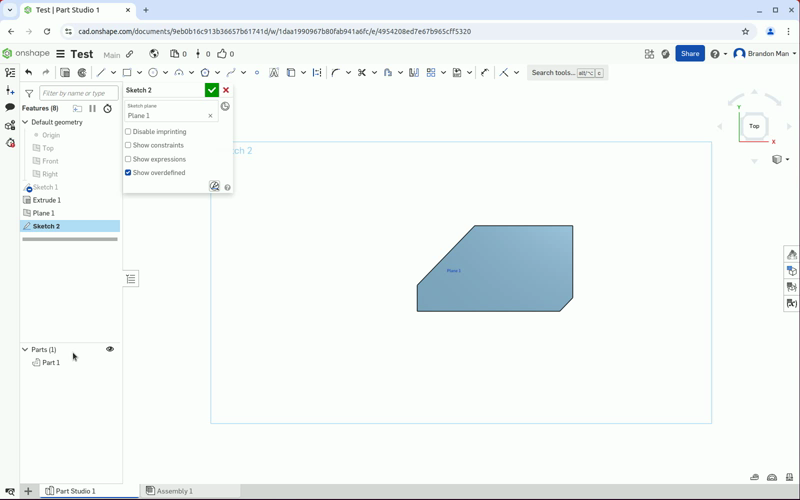
key(y)
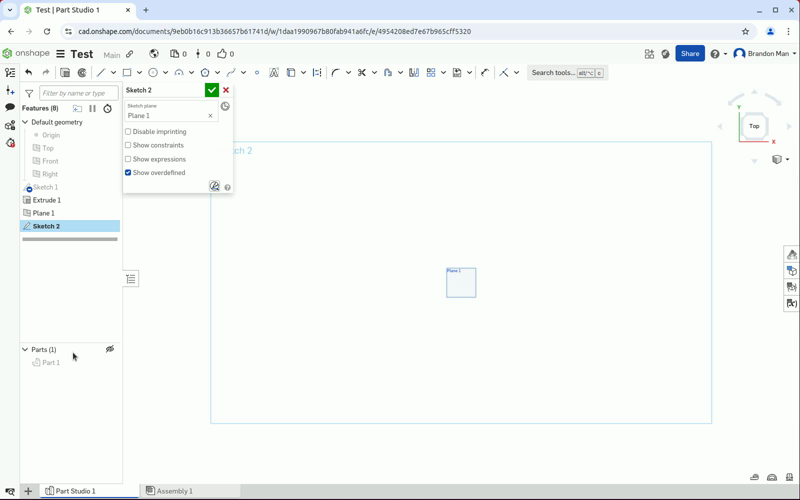
key(l)
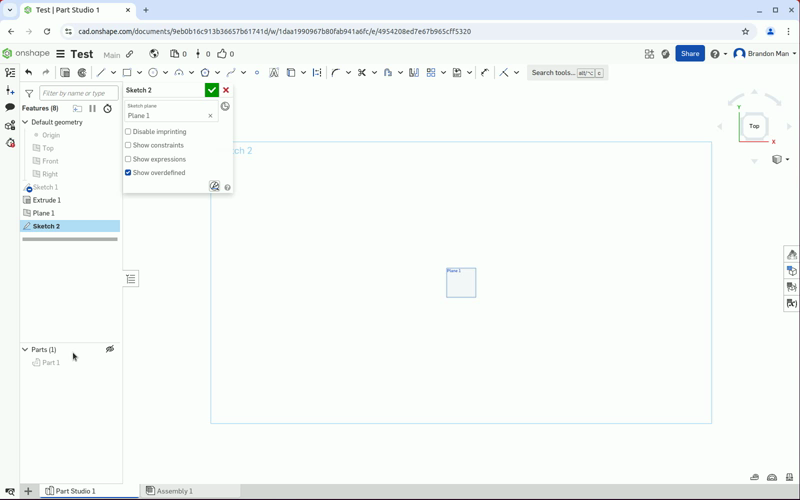
key_down(shift)
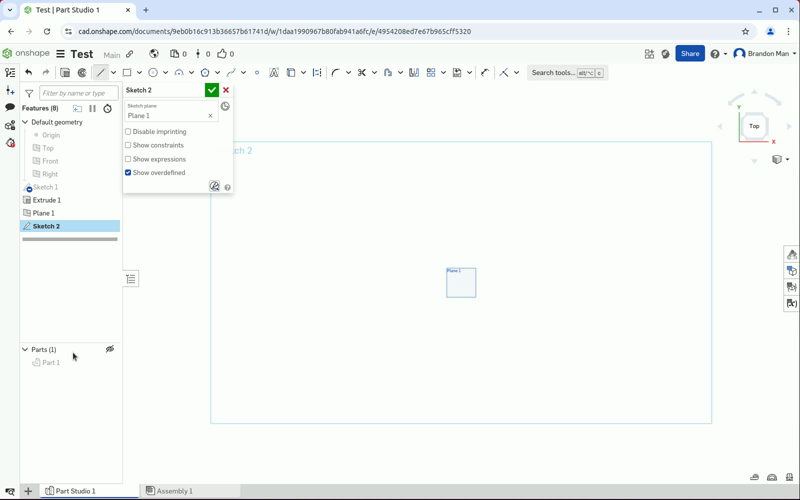
mouse_move(560, 225)
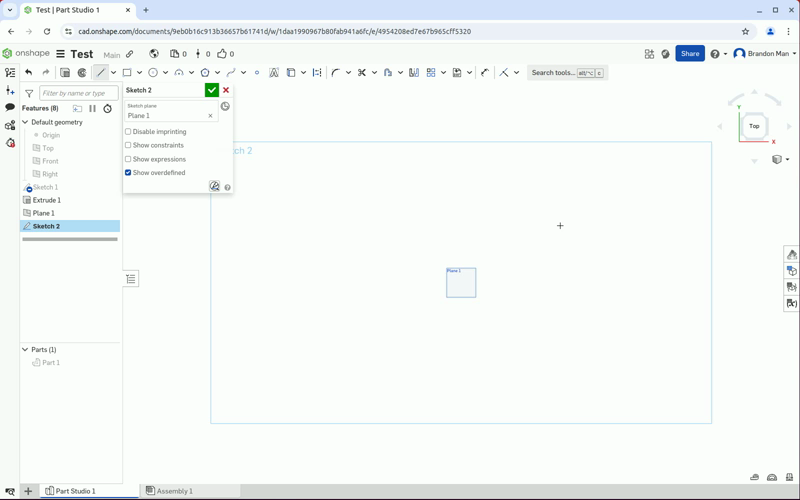
click(560, 225)
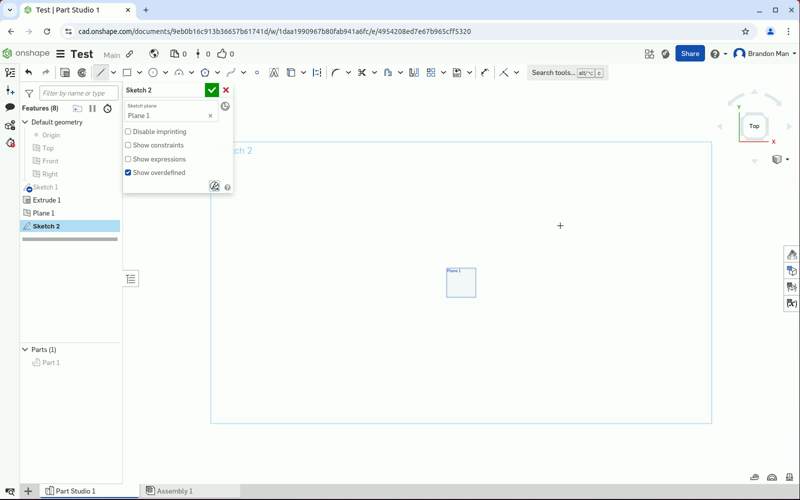
key_up(shift)
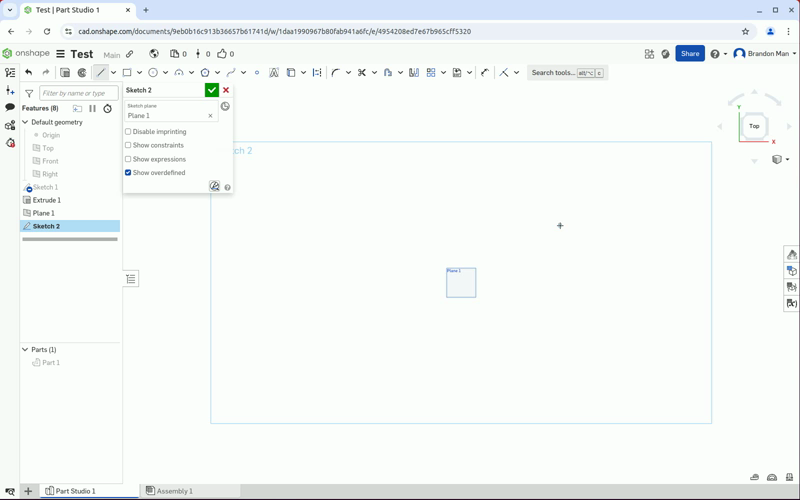
key_down(shift)
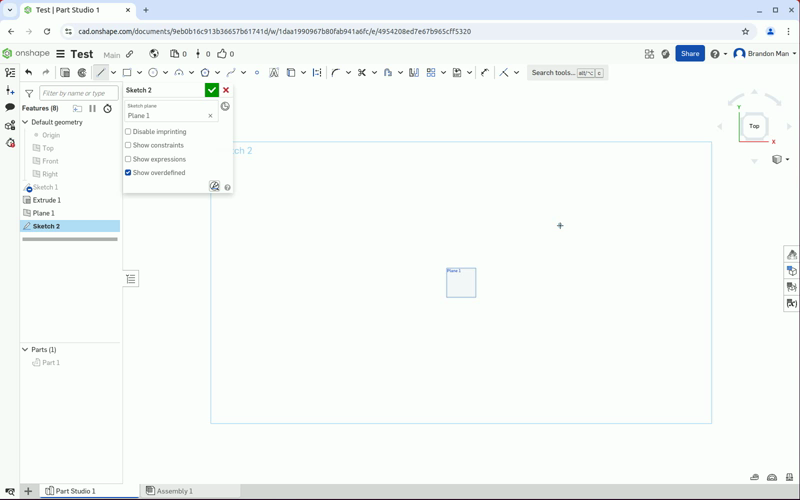
mouse_move(589, 225)
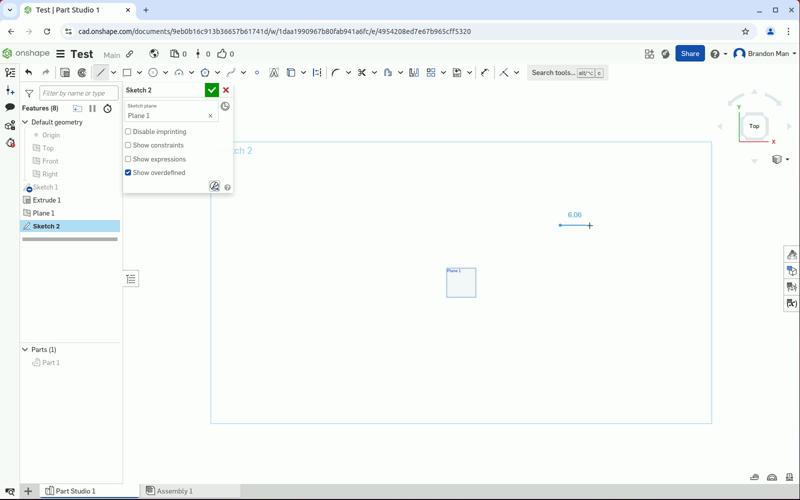
mouse_move(574, 239)
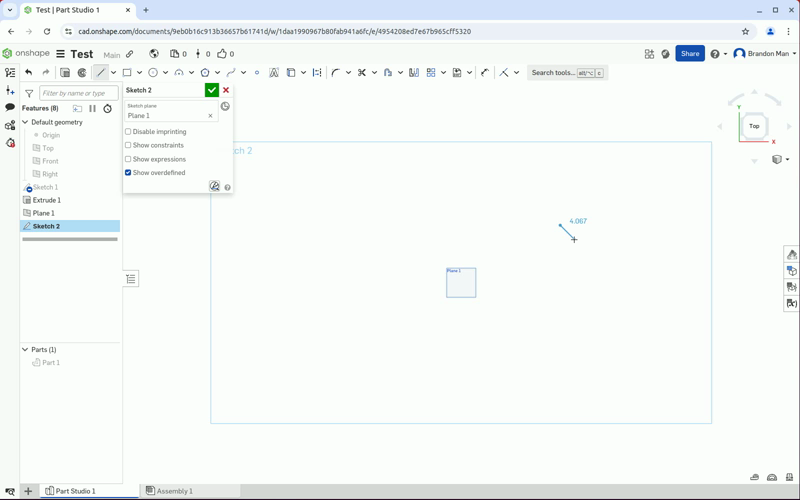
click(574, 239)
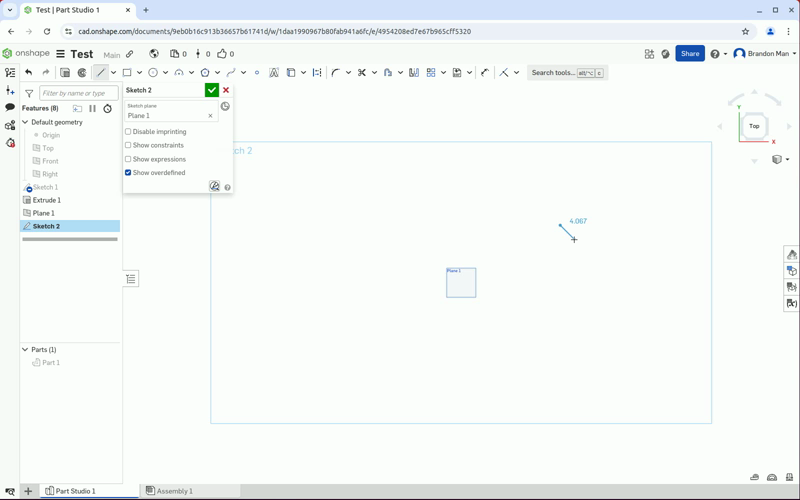
key_up(shift)
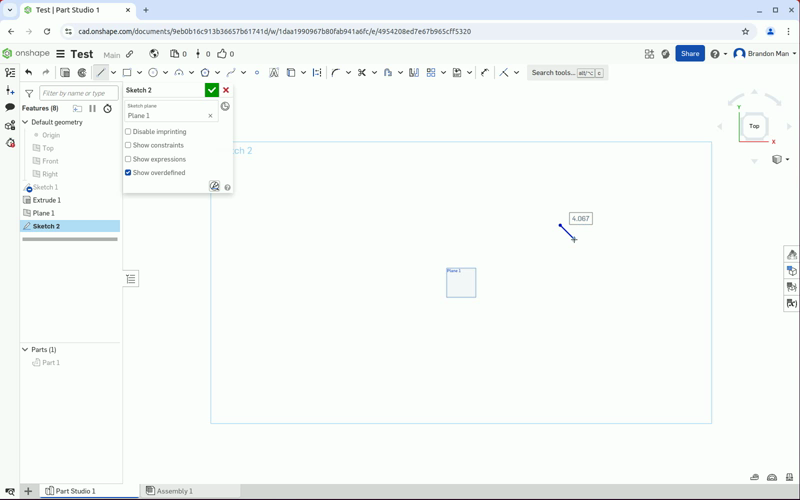
key_down(shift)
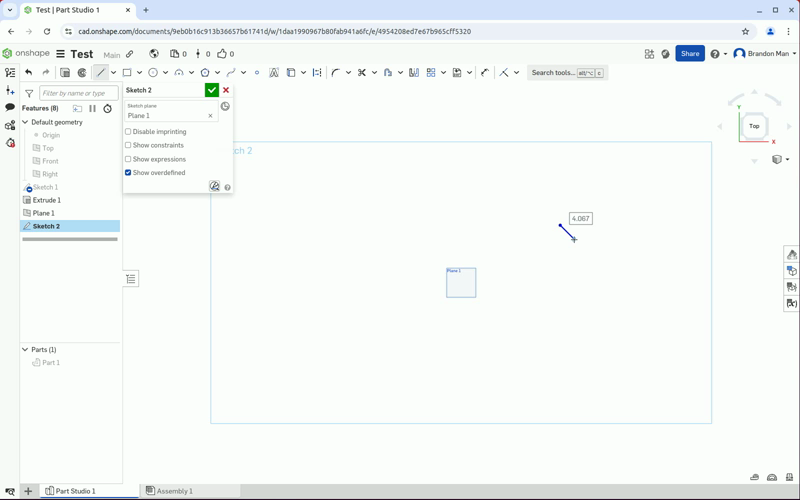
mouse_move(589, 239)
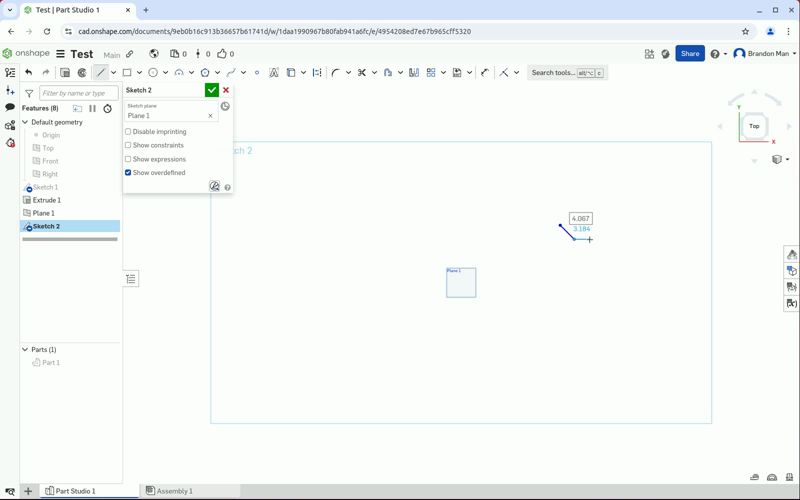
mouse_move(574, 225)
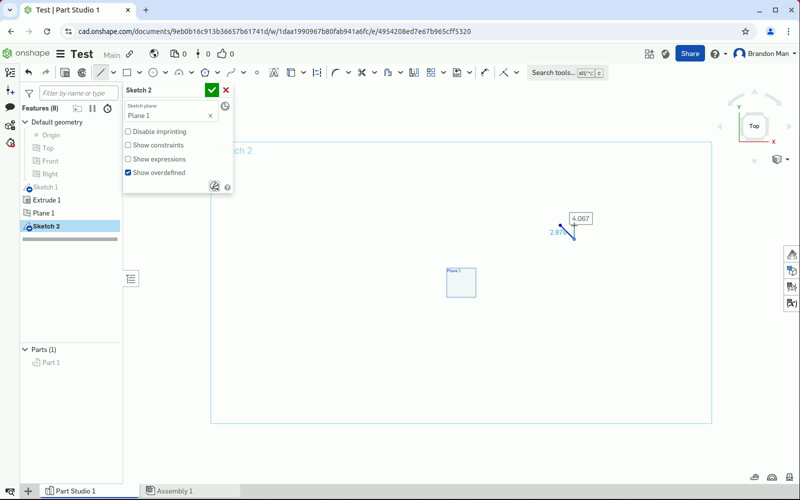
click(574, 225)
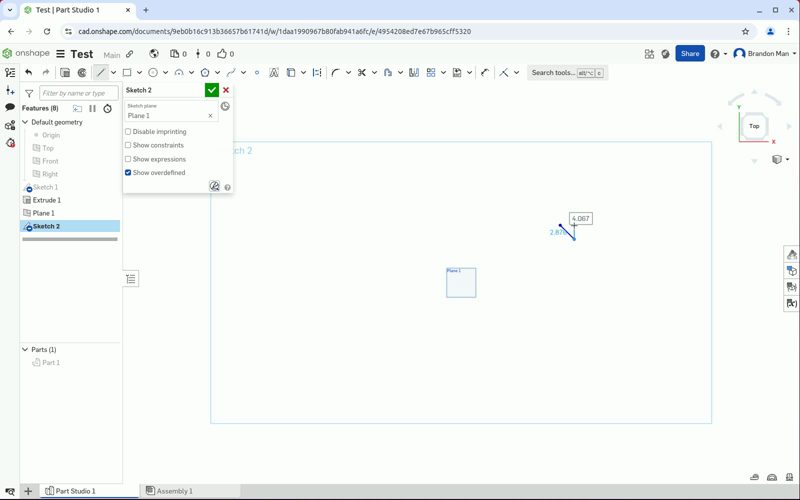
key_up(shift)
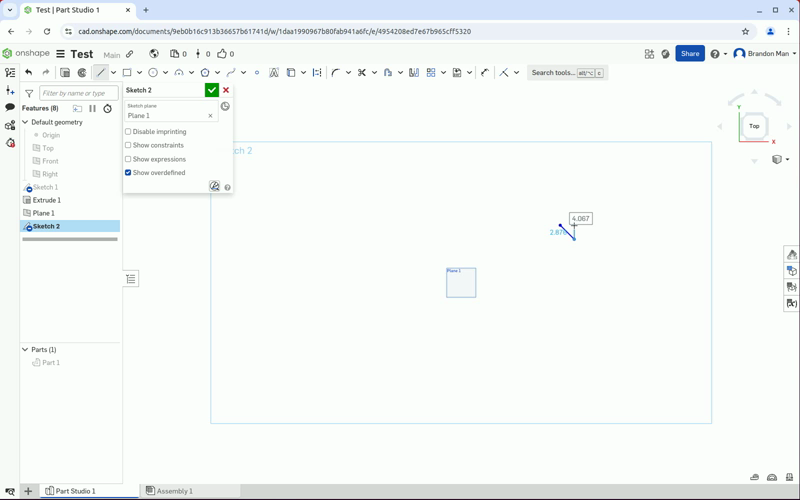
mouse_move(589, 225)
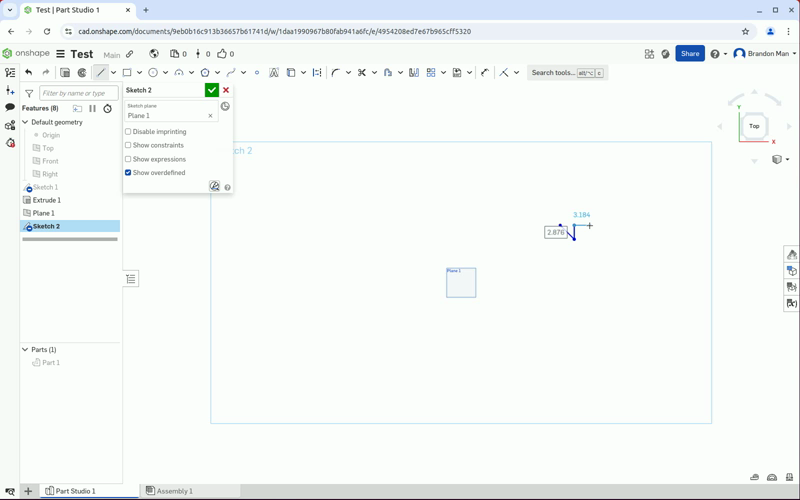
key_down(shift)
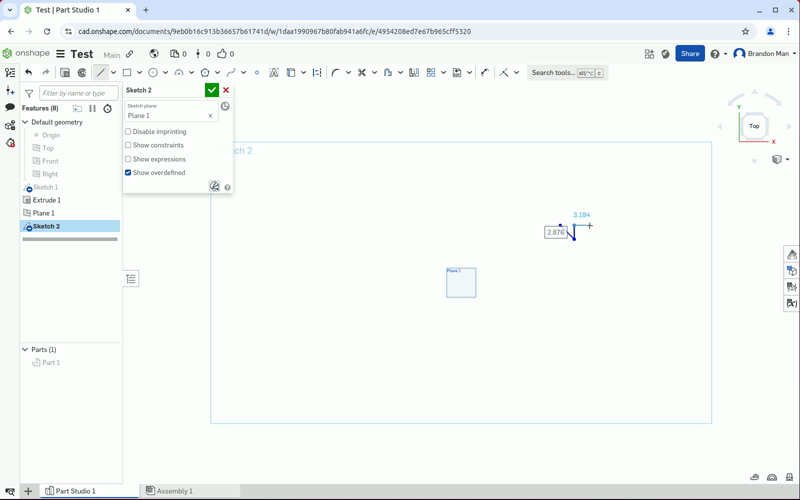
mouse_move(560, 225)
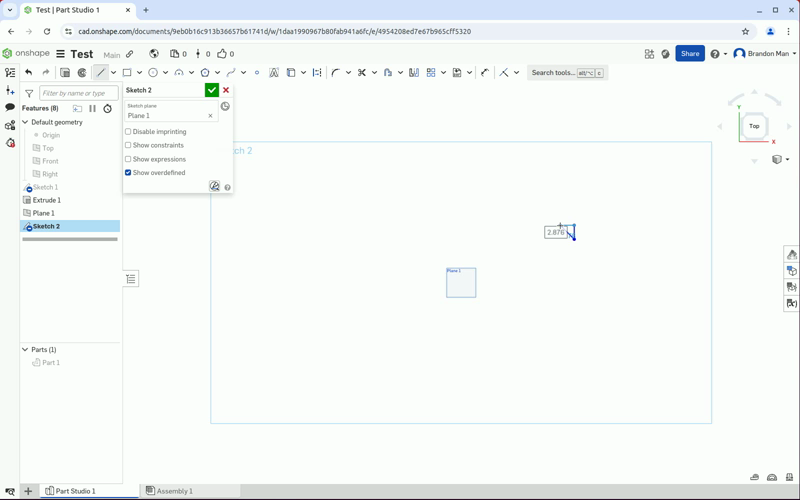
key_up(shift)
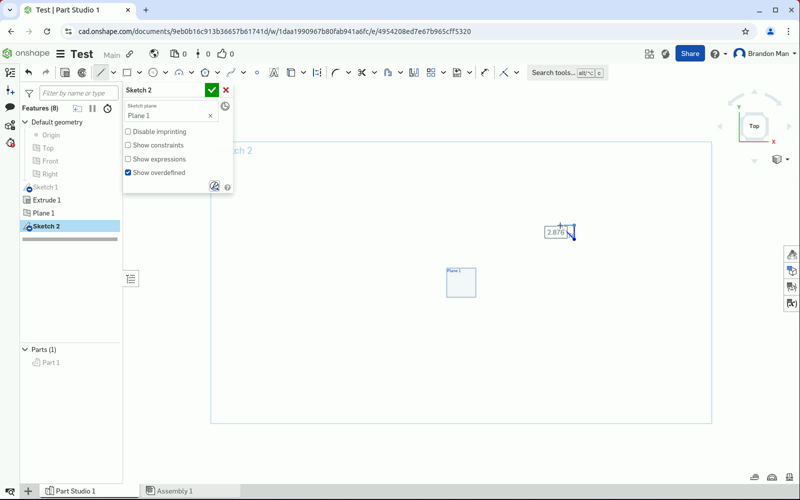
click(560, 225)
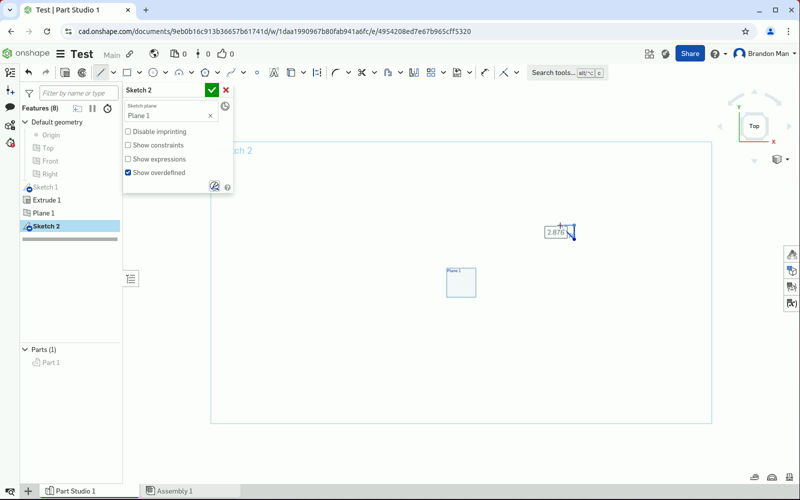
key(esc)
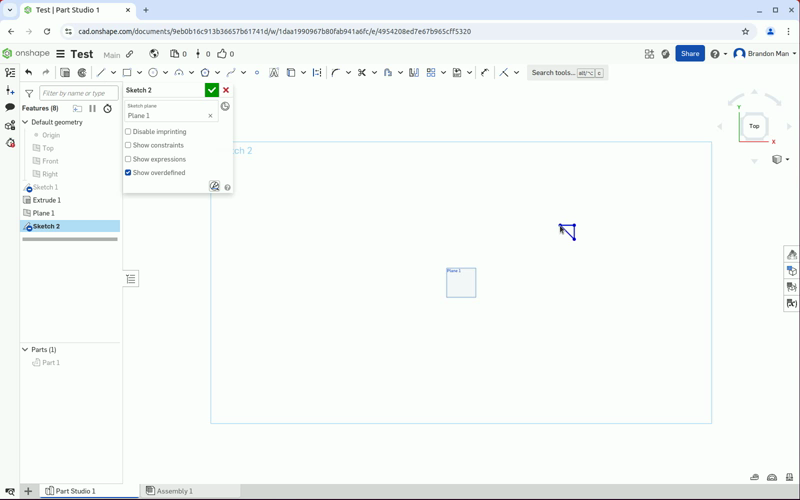
mouse_move(565, 225)
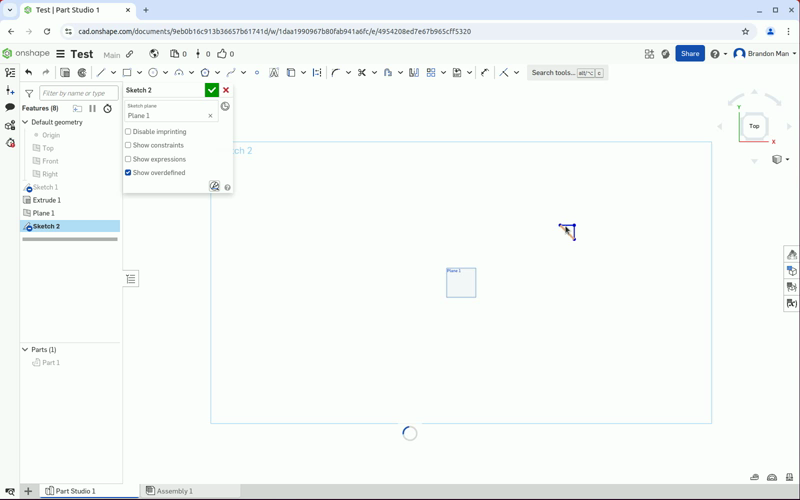
scroll(6)
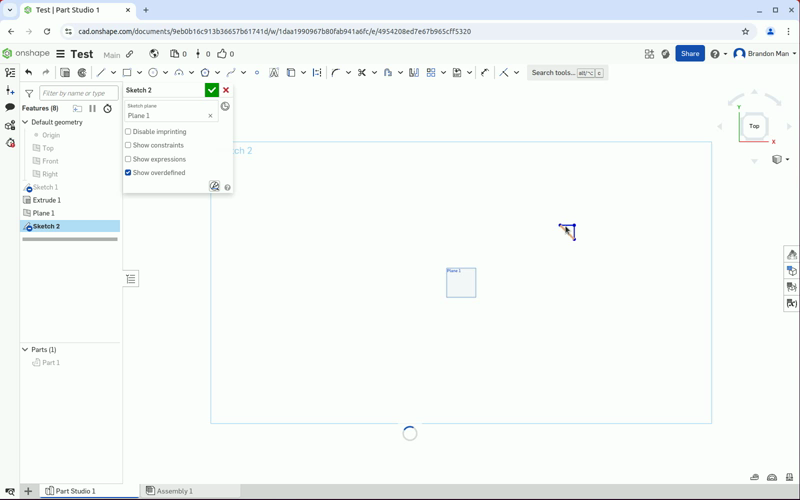
scroll(6)
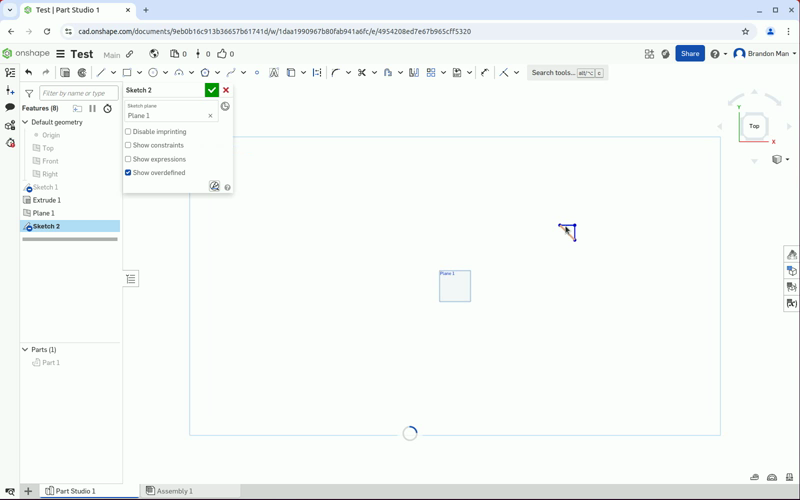
scroll(6)
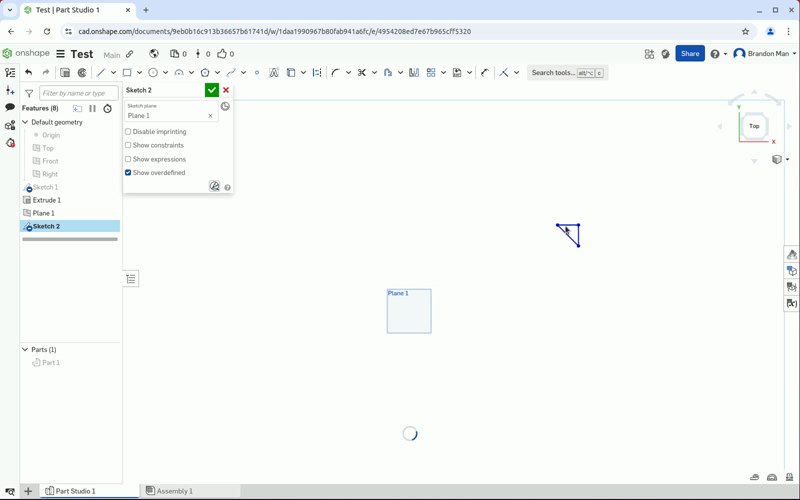
scroll(6)
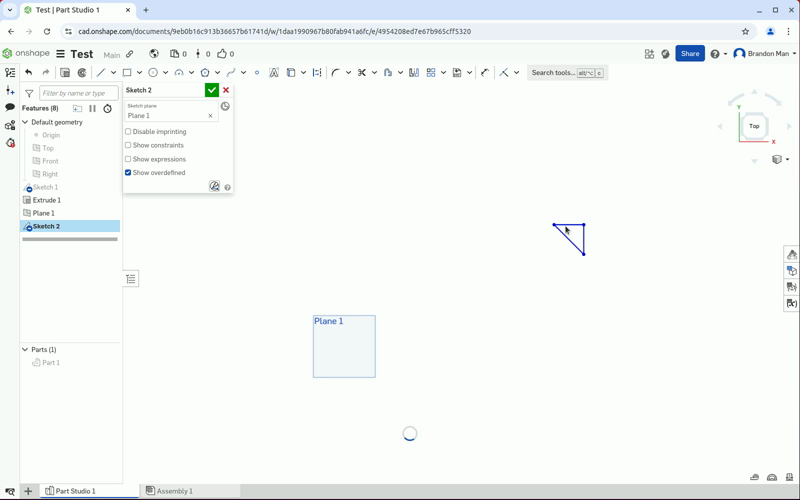
scroll(6)
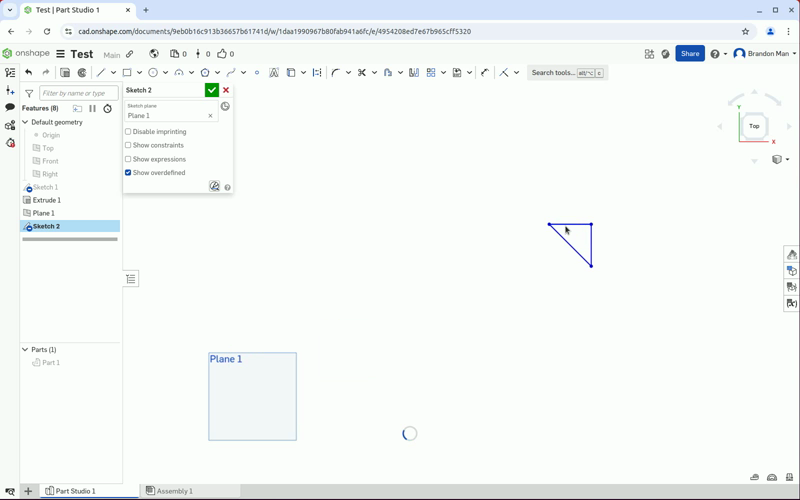
scroll(6)
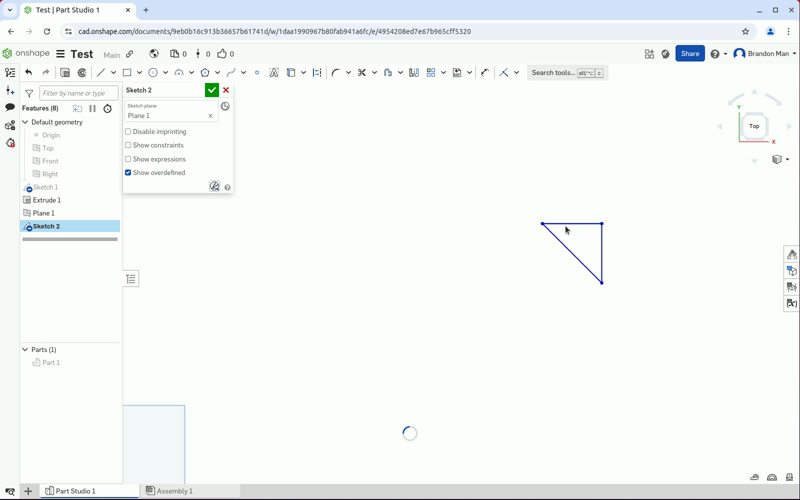
scroll(6)
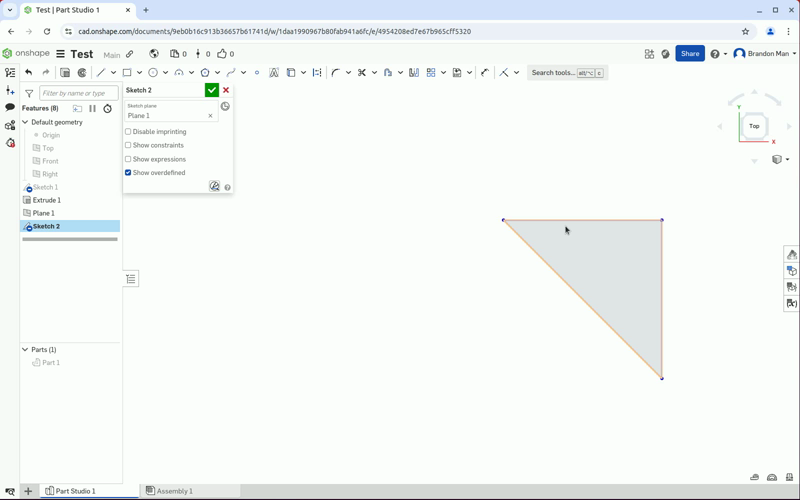
click(565, 225)
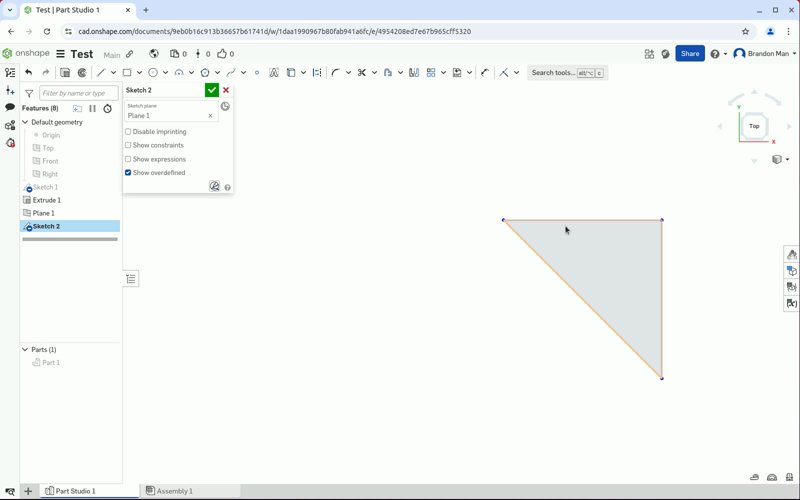
scroll(-6)
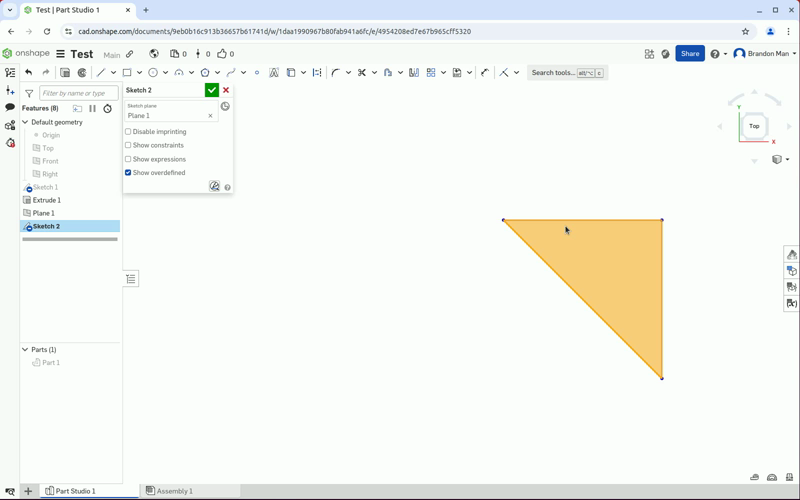
scroll(-6)
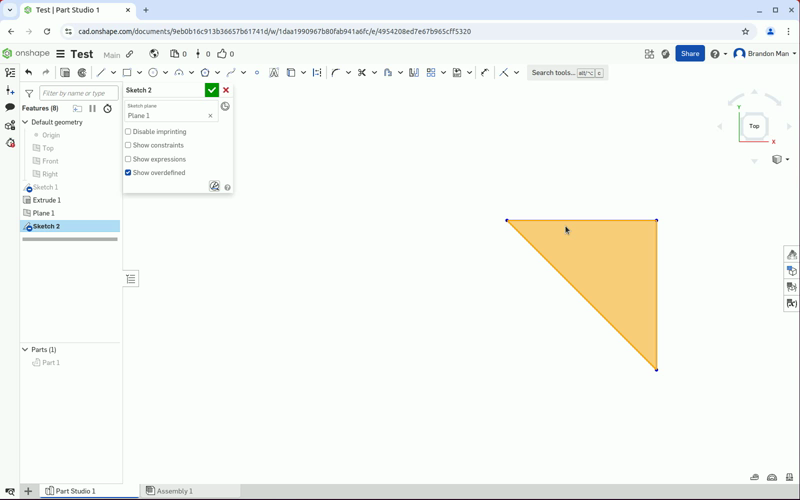
scroll(-6)
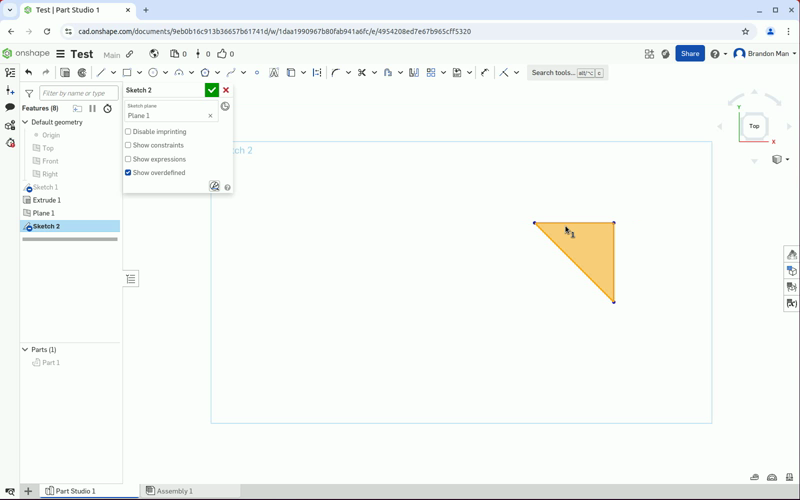
scroll(-6)
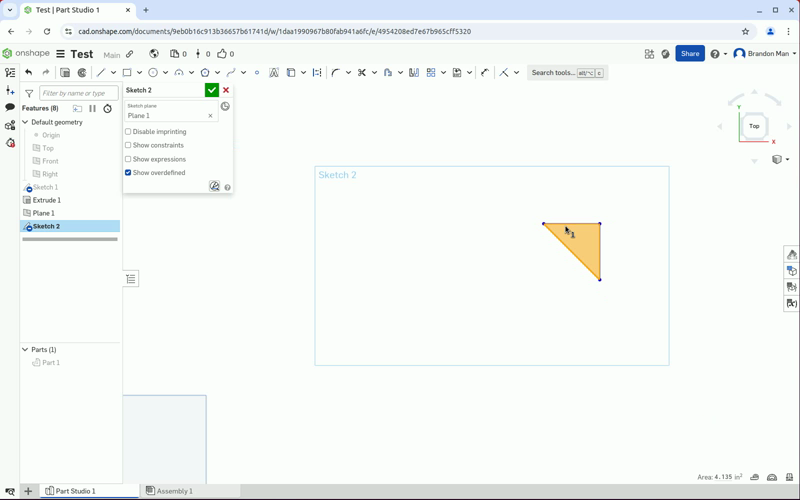
scroll(-6)
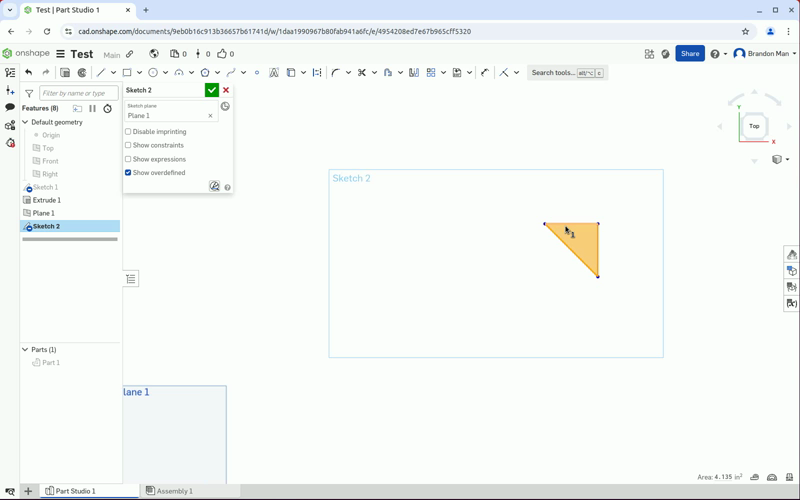
scroll(-6)
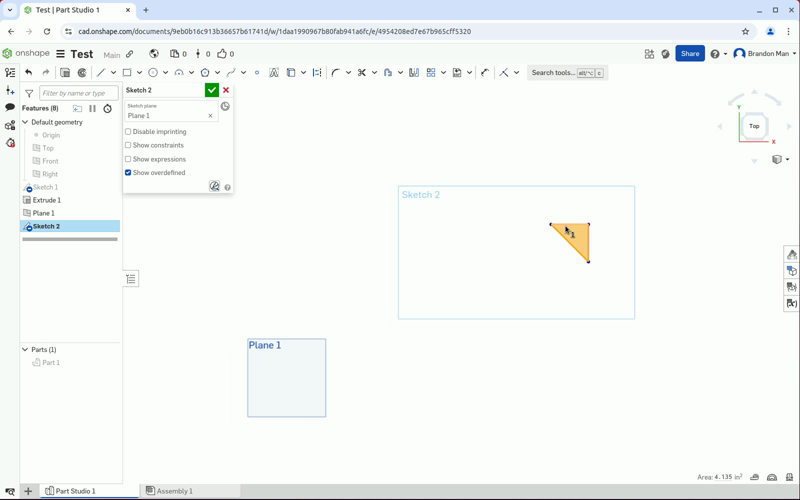
scroll(-6)
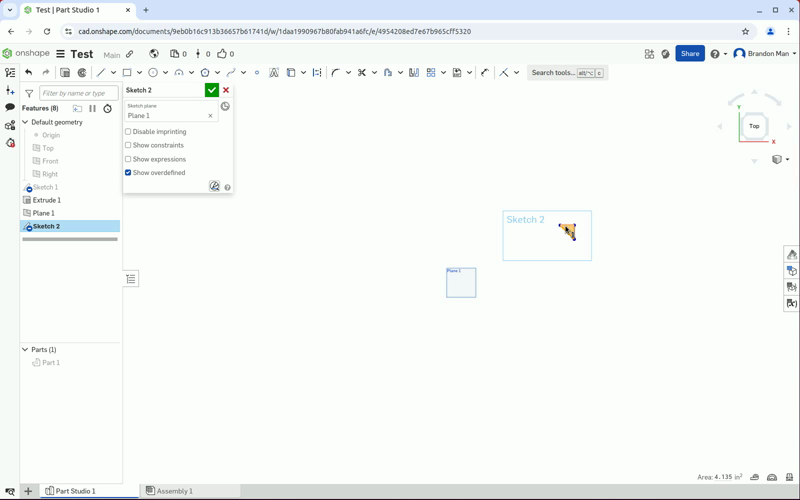
mouse_move(73, 352)
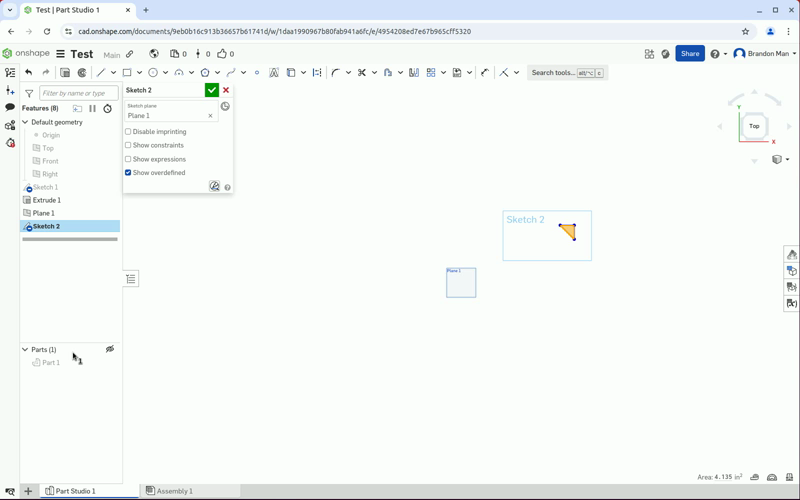
key(shift+y)
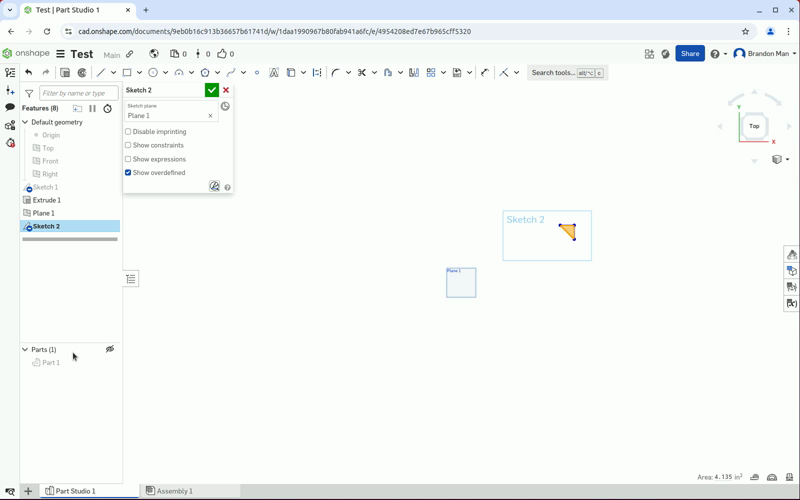
key(shift+e)
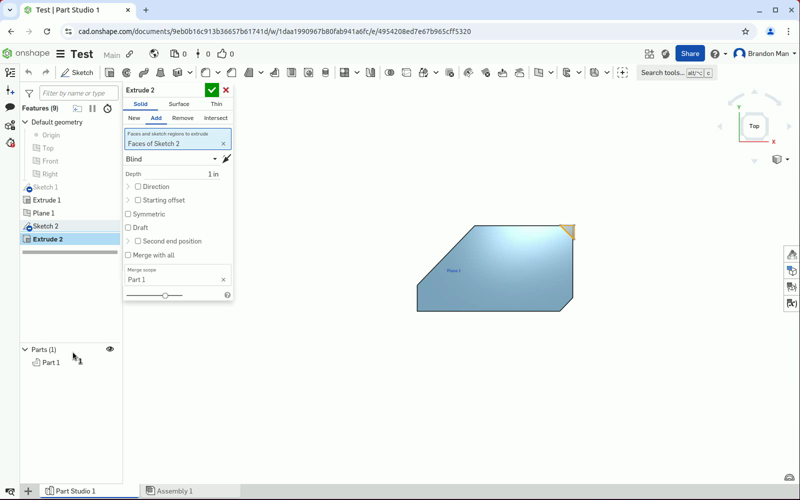
mouse_move(143, 106)
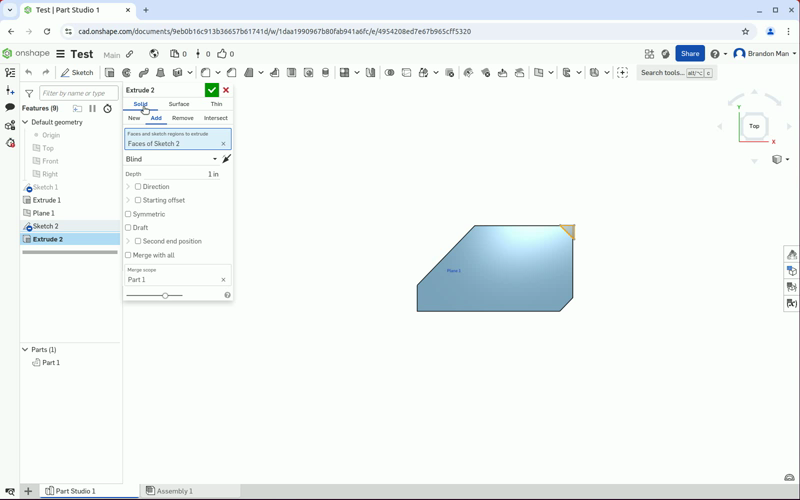
click(143, 106)
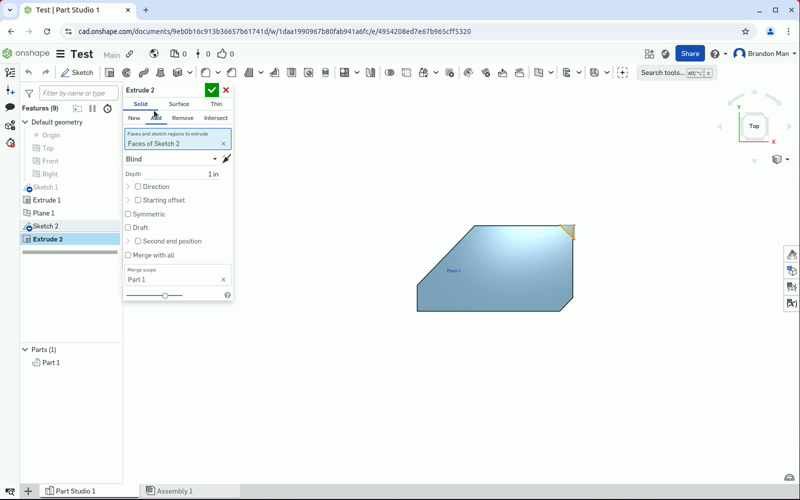
mouse_move(186, 120)
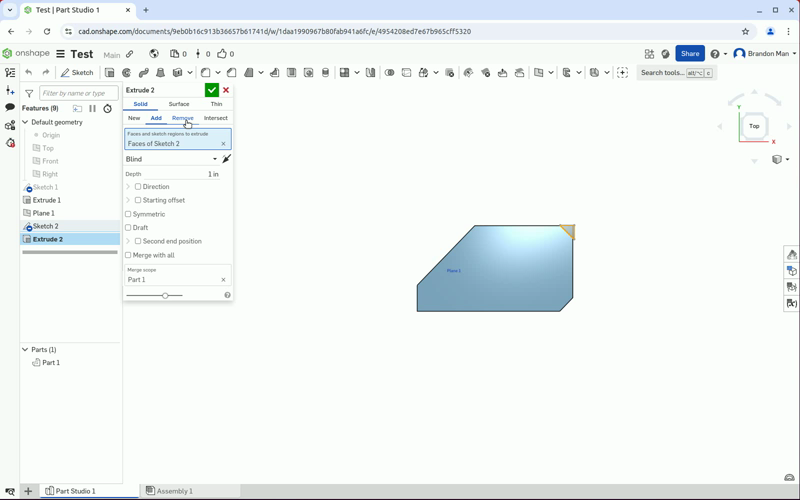
click(186, 120)
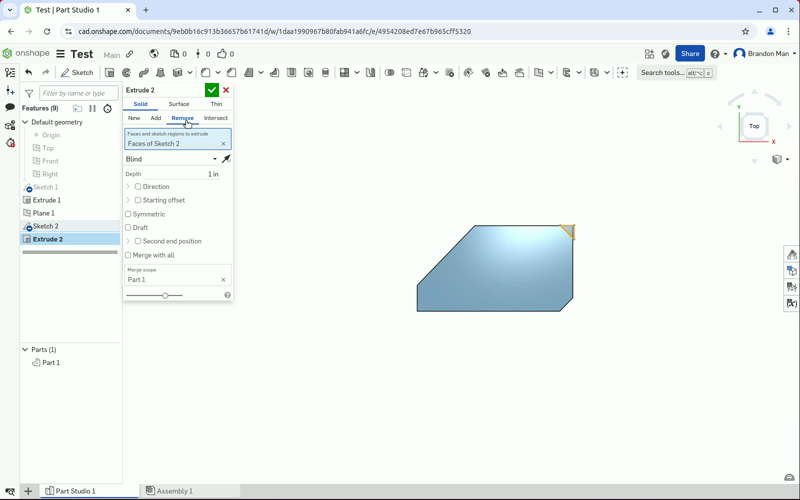
key(tab, 4)
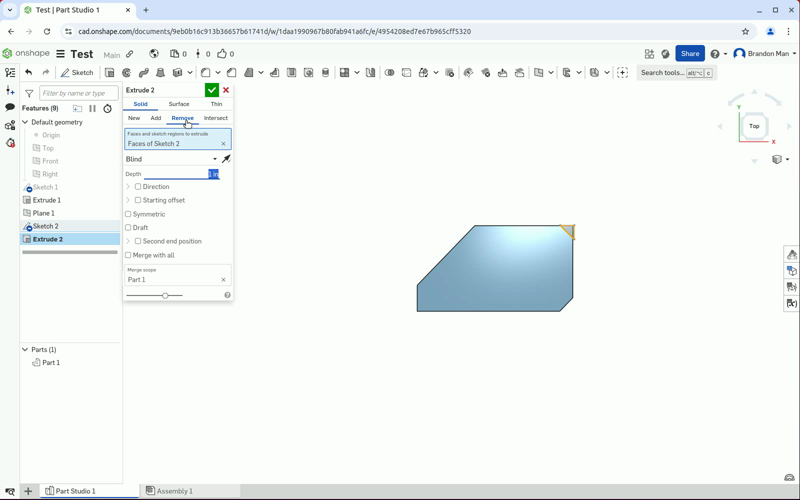
text(3.611)
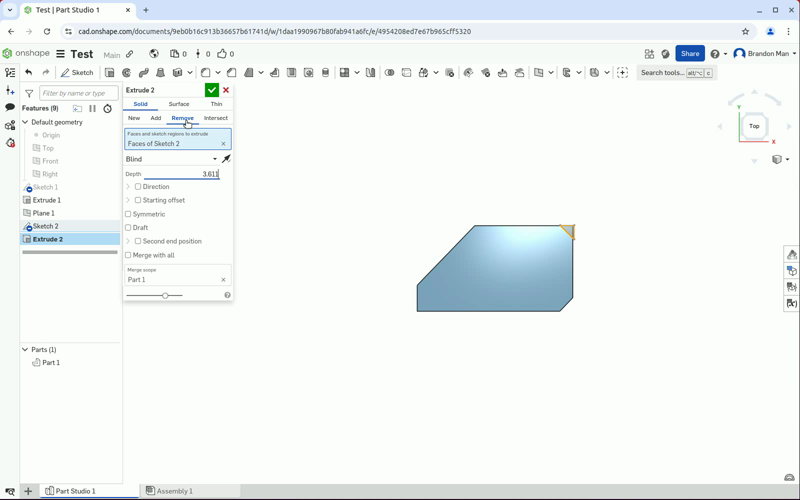
key(tab, 6)
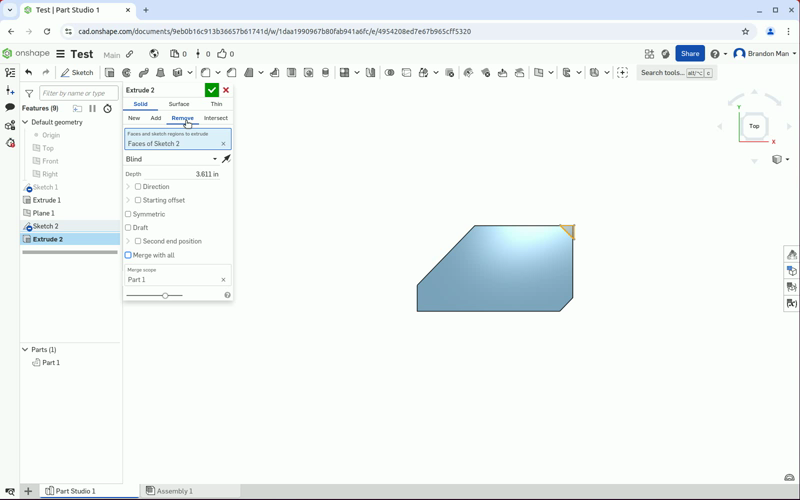
key(space)
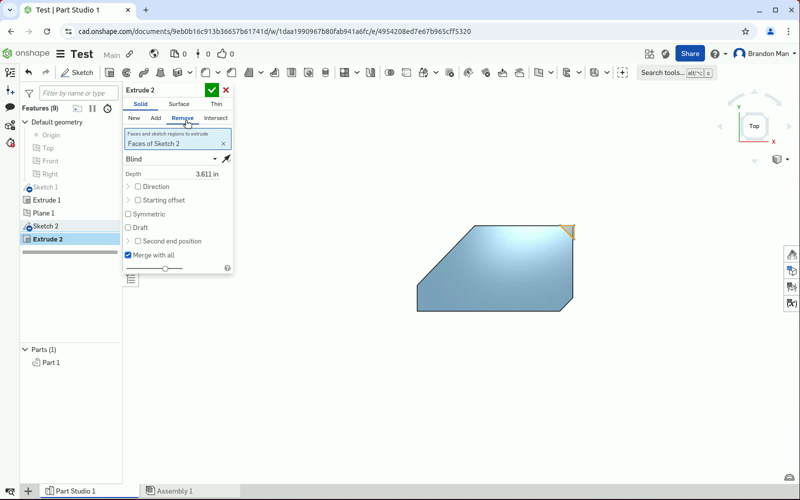
key(enter)
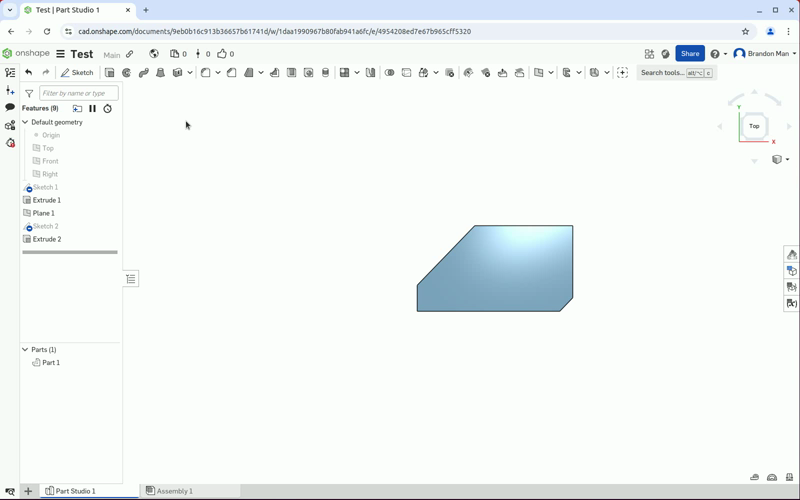
key(shift+h)
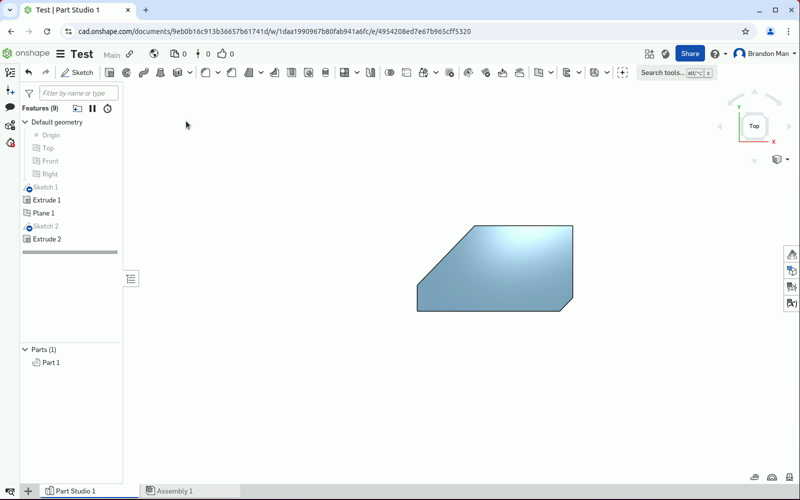
key(shift+h)
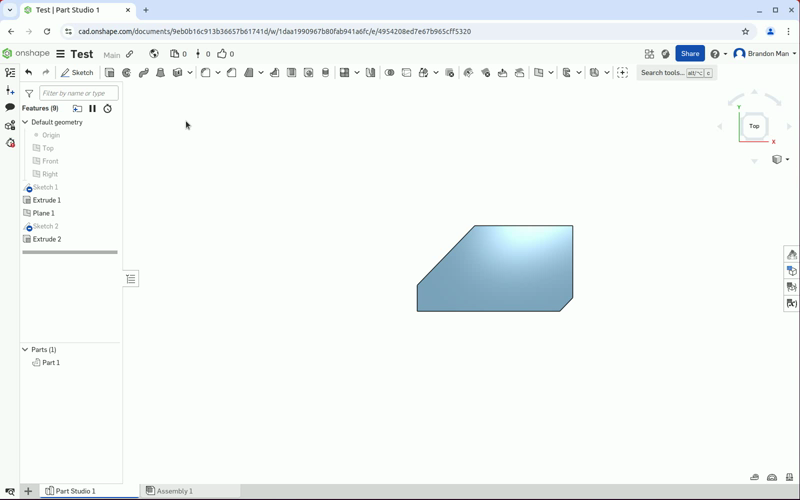
mouse_move(73, 189)
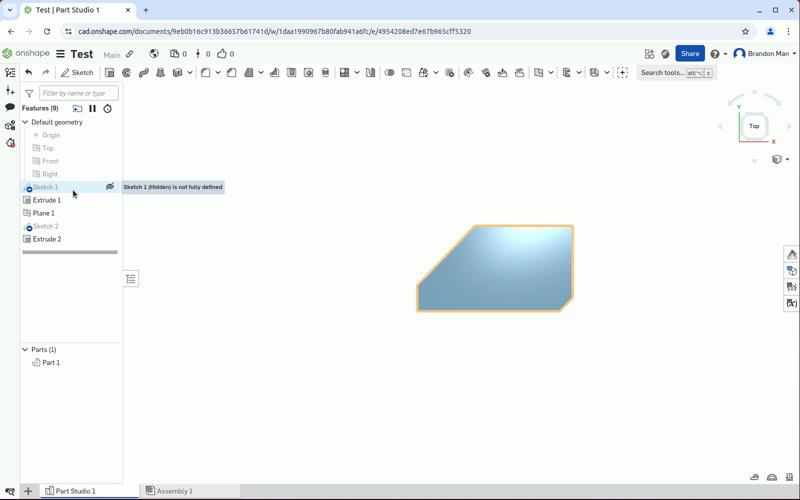
click(73, 189)
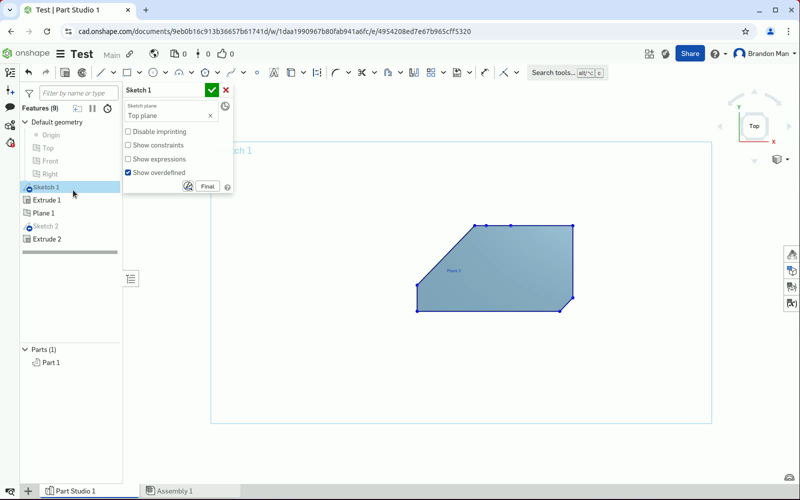
mouse_move(229, 92)
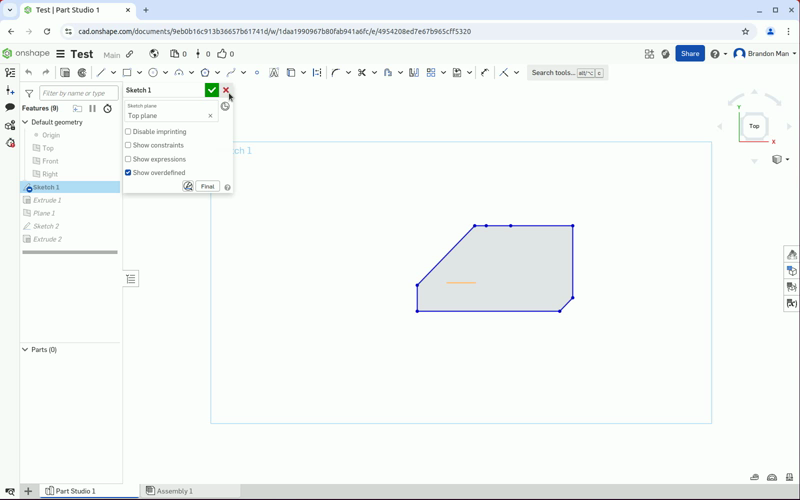
click(229, 92)
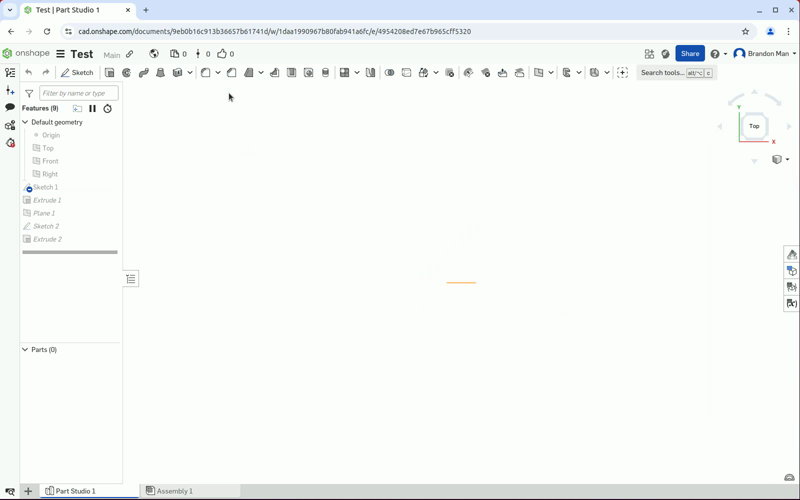
key(shift+s)
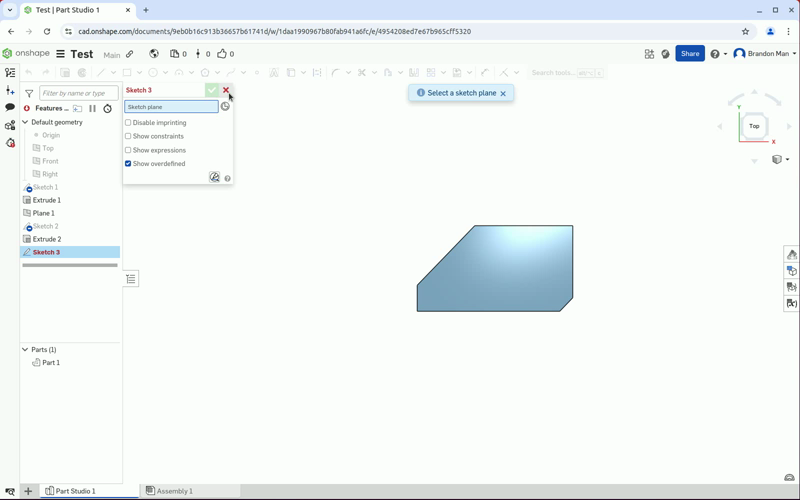
mouse_move(73, 215)
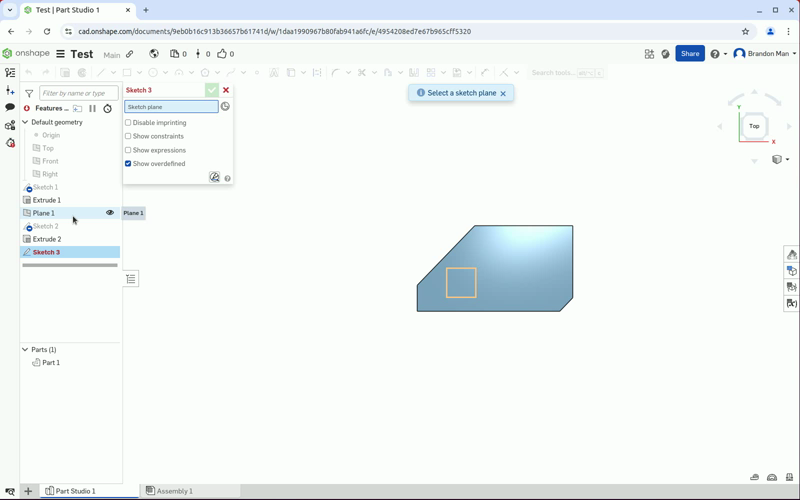
click(73, 215)
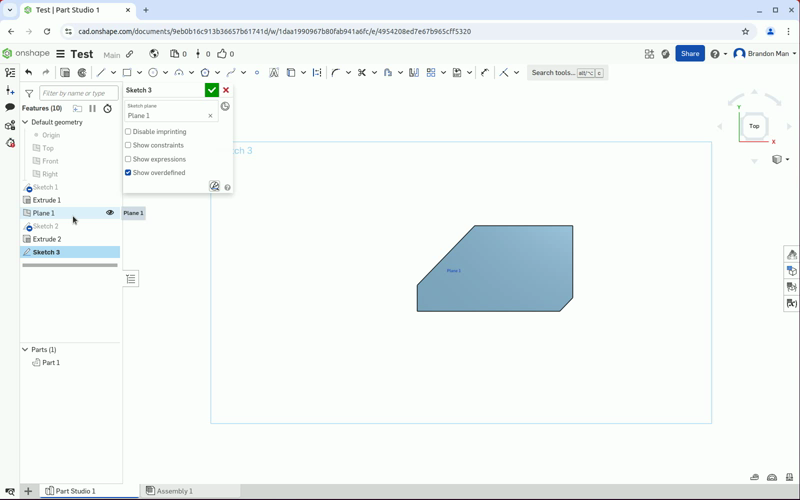
mouse_move(73, 352)
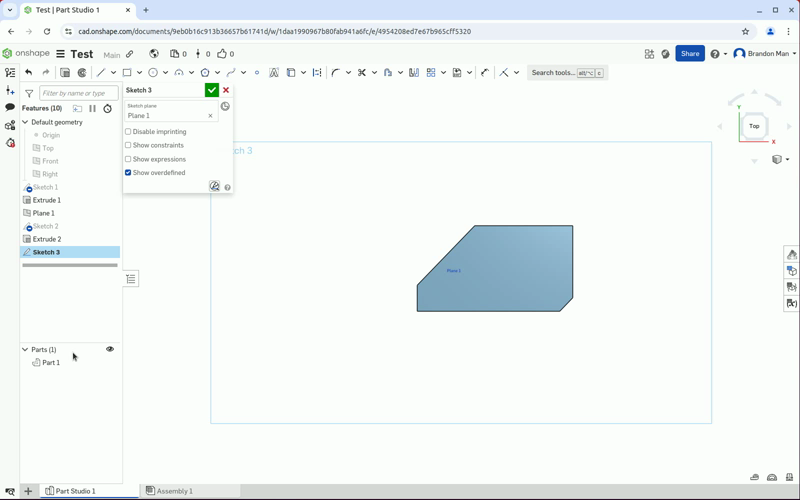
key(y)
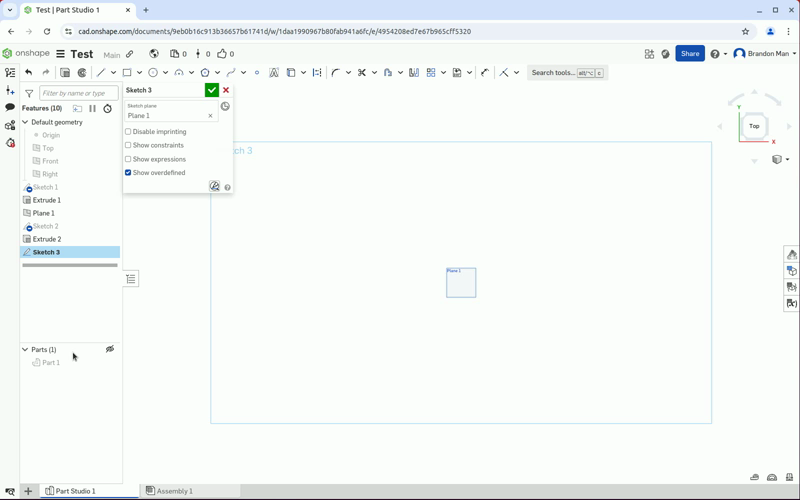
key(l)
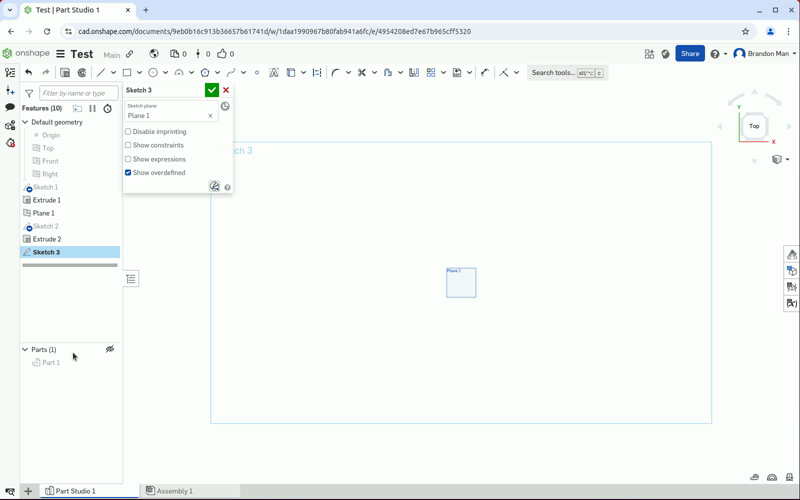
key_down(shift)
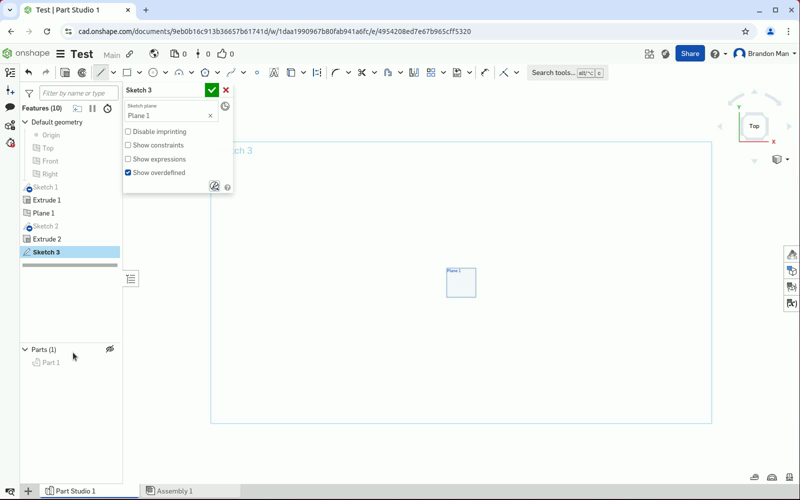
mouse_move(477, 311)
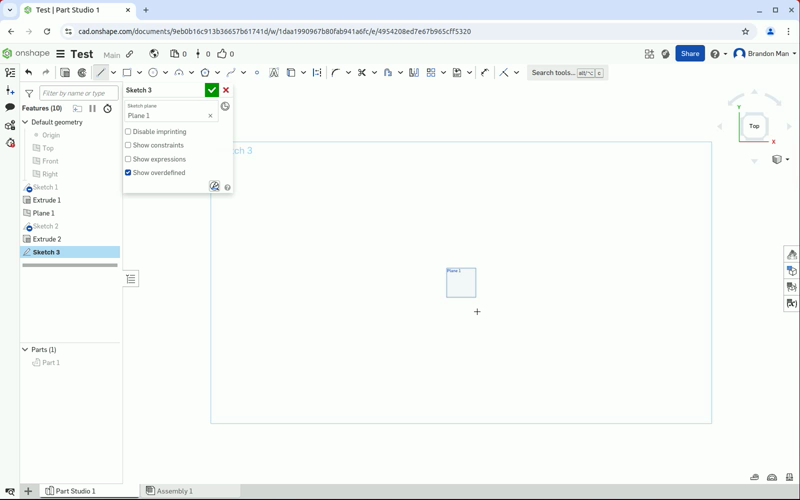
click(477, 311)
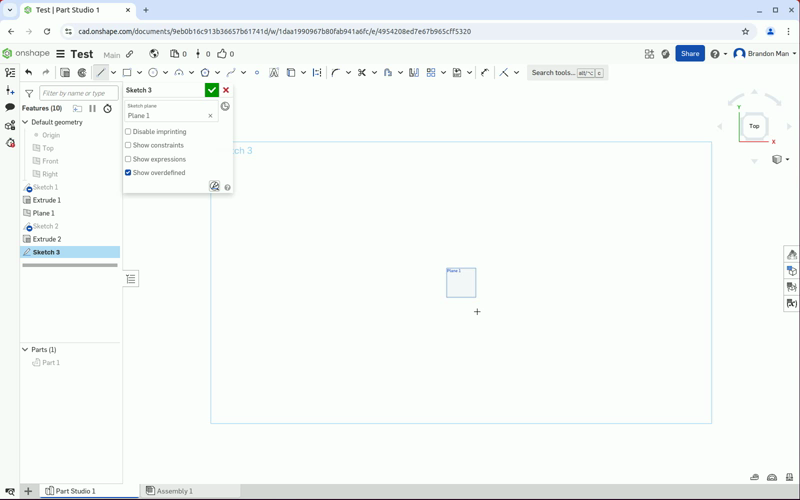
key_up(shift)
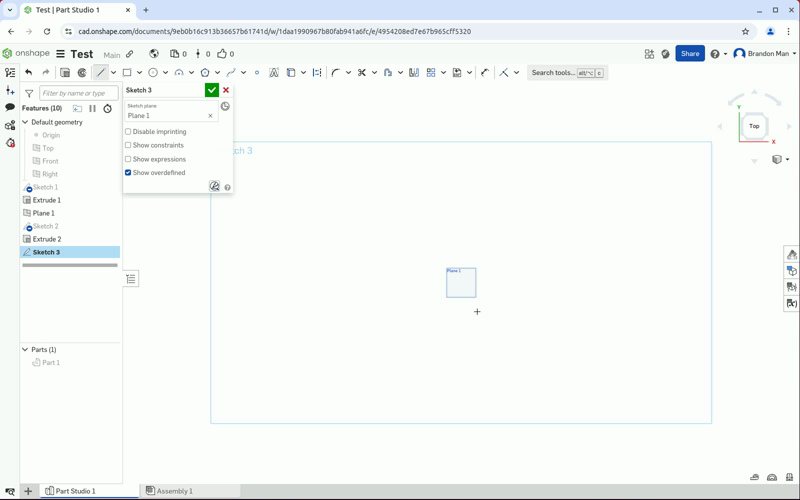
key_down(shift)
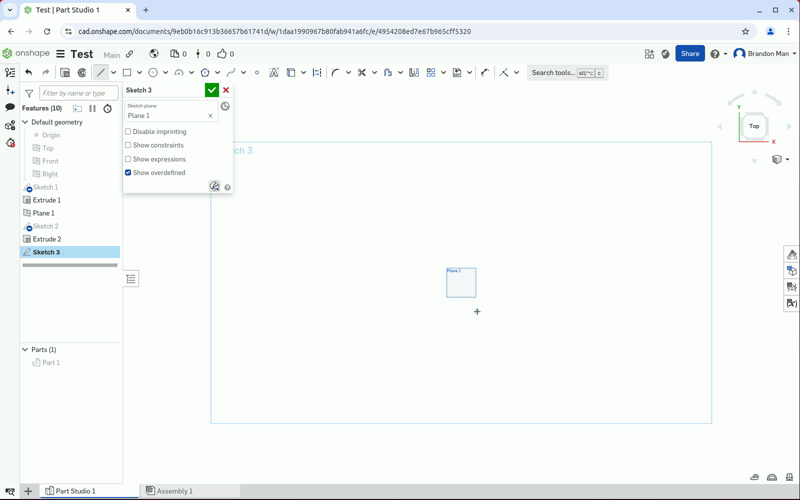
mouse_move(507, 311)
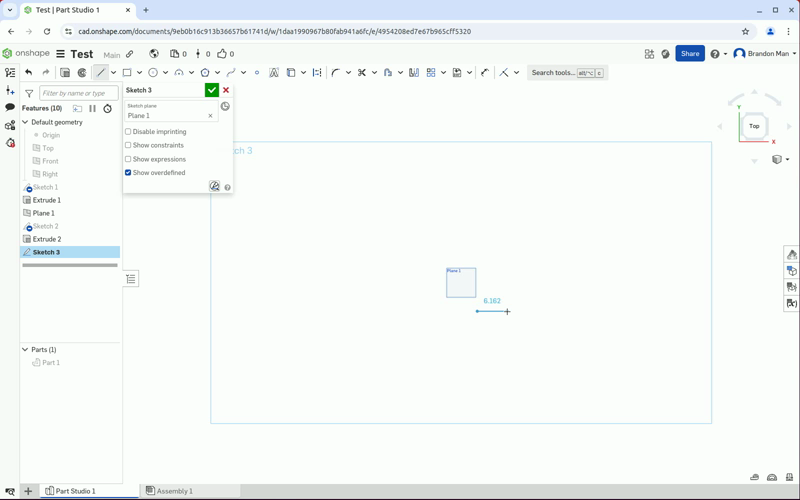
mouse_move(486, 311)
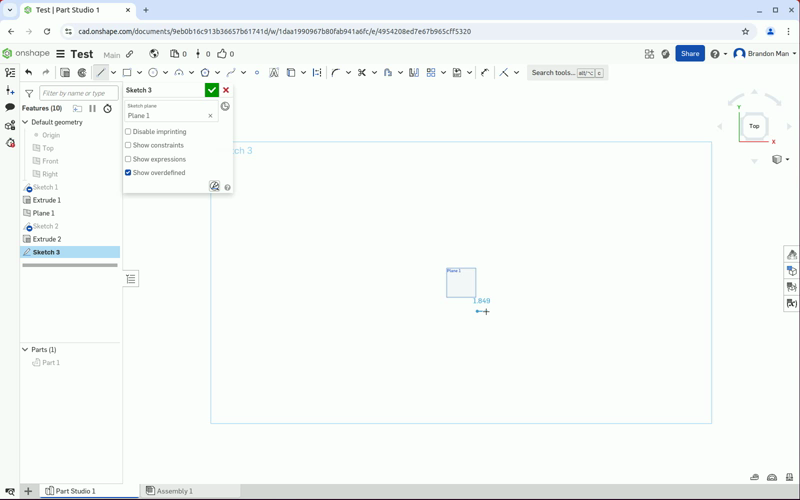
click(486, 311)
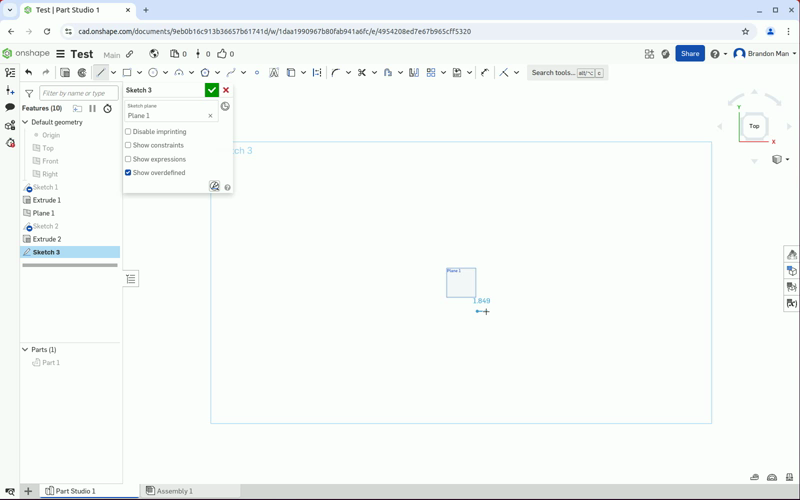
key_up(shift)
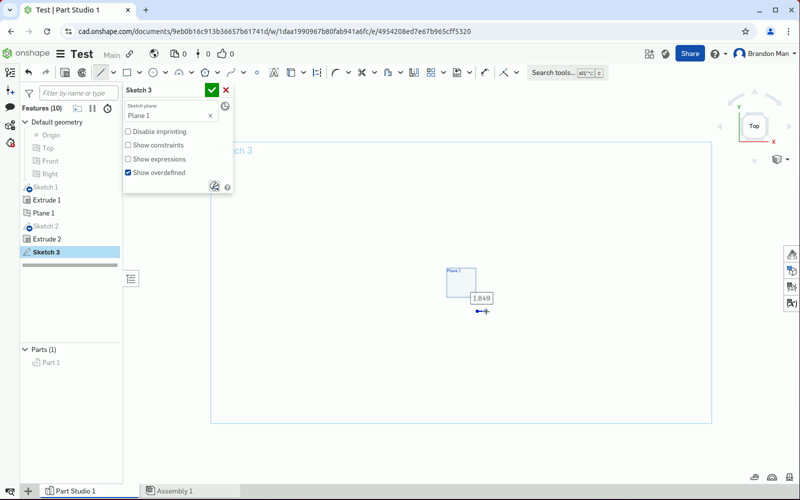
key_down(shift)
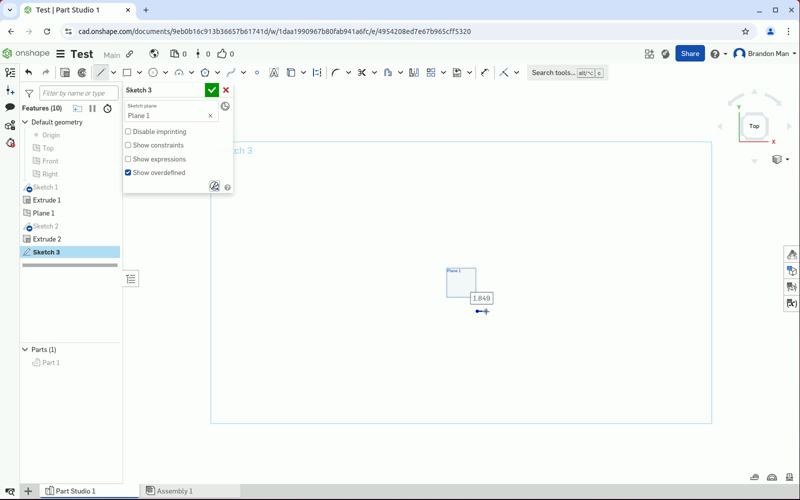
mouse_move(486, 226)
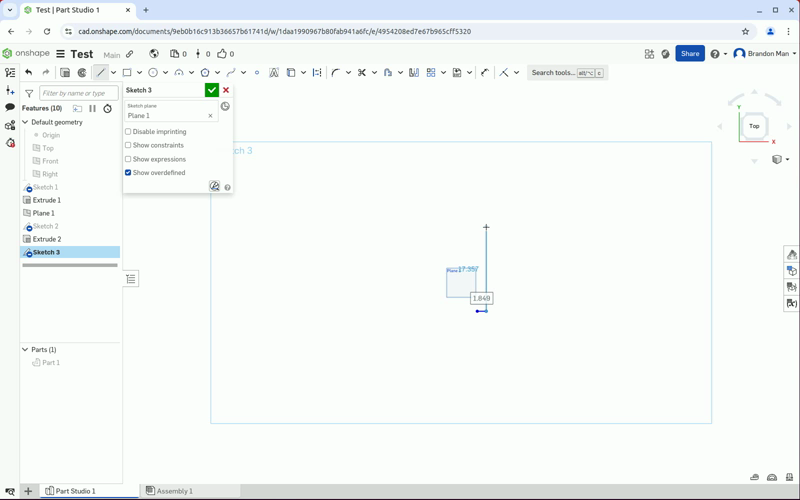
click(486, 226)
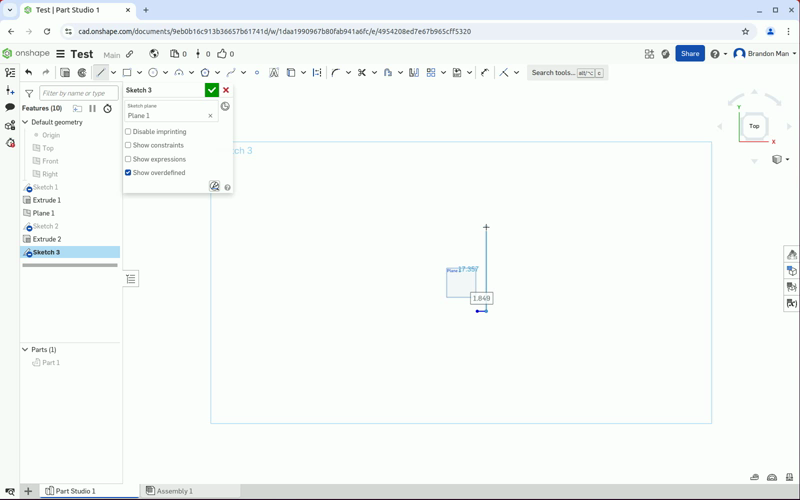
key_up(shift)
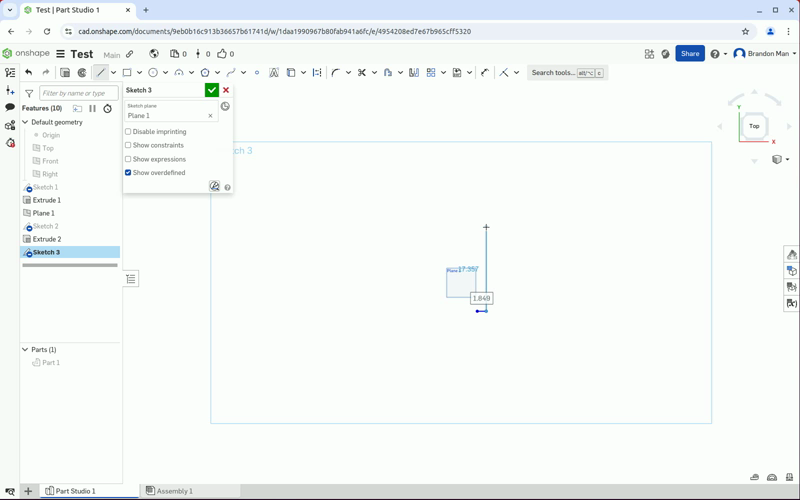
key_down(shift)
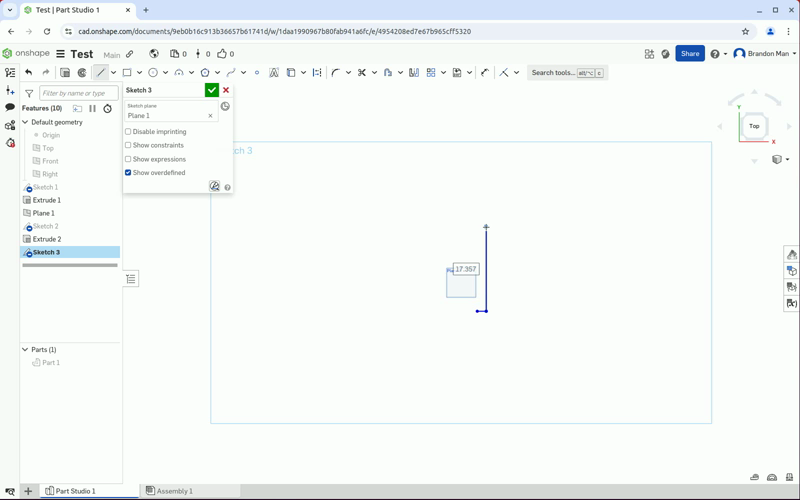
mouse_move(516, 226)
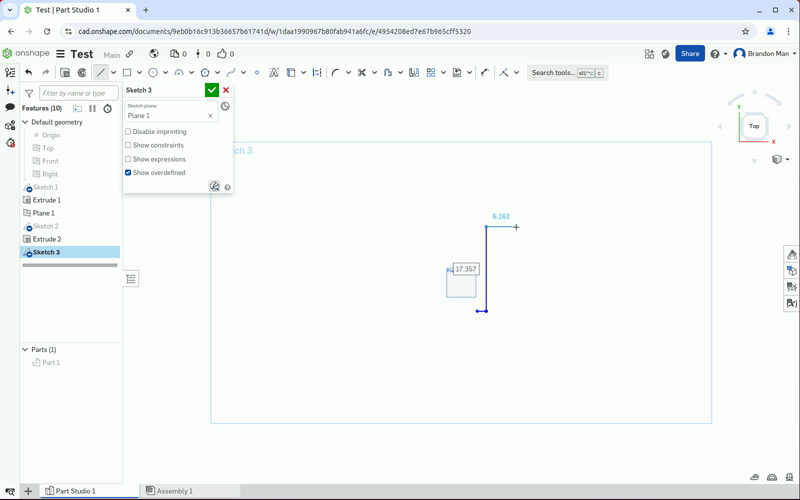
mouse_move(477, 226)
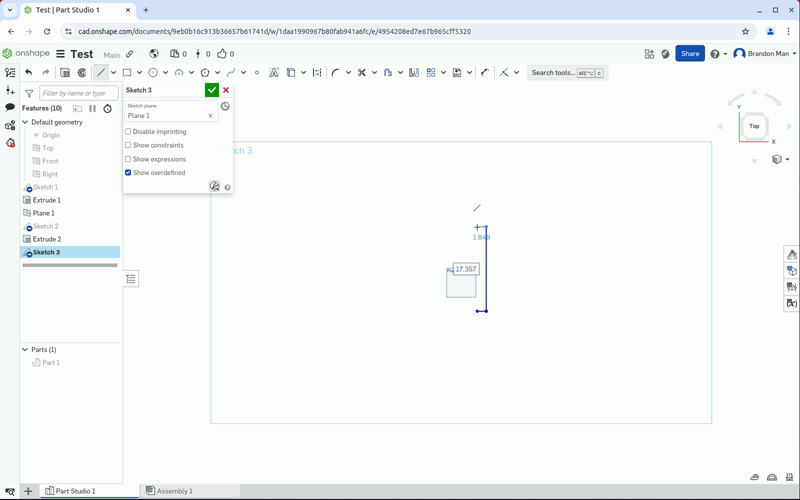
click(477, 226)
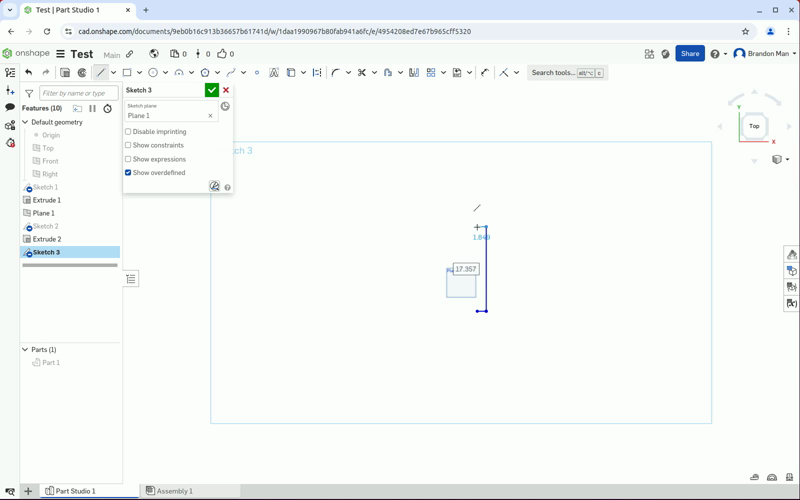
key_up(shift)
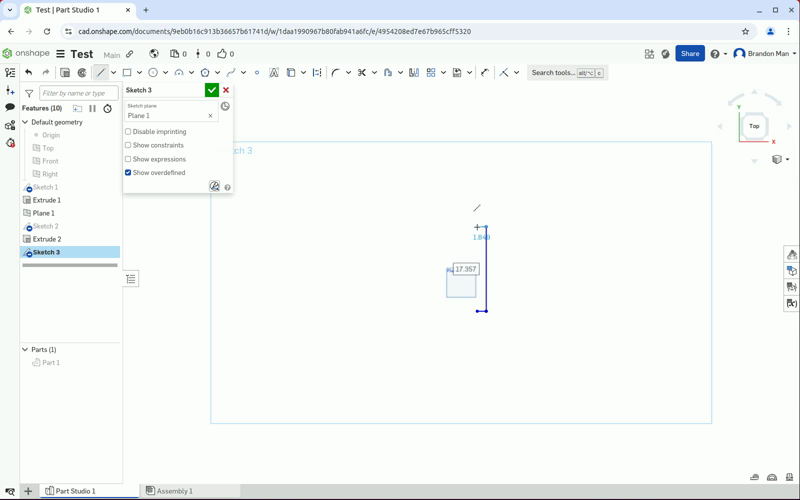
key_down(shift)
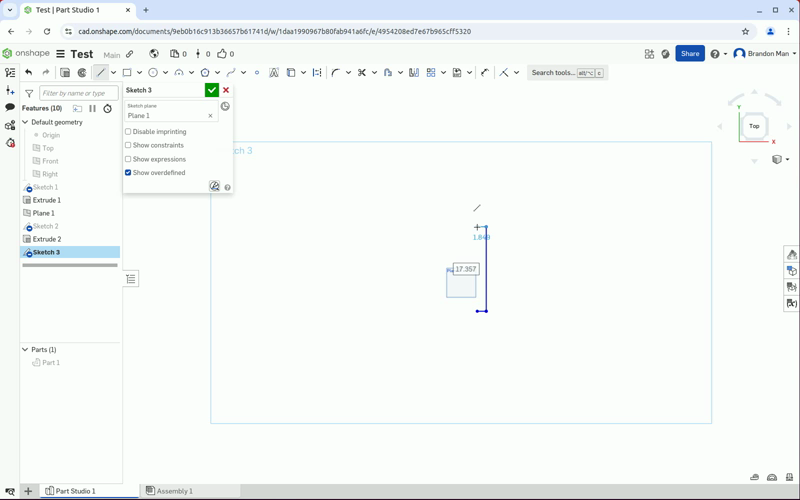
mouse_move(477, 311)
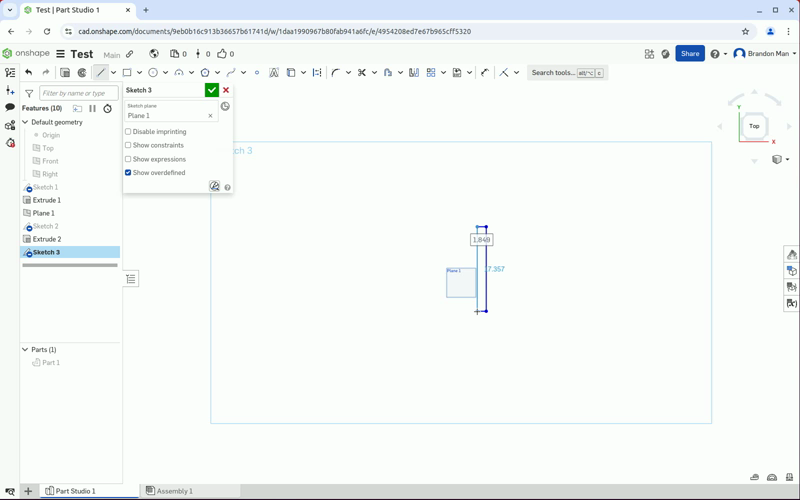
key_up(shift)
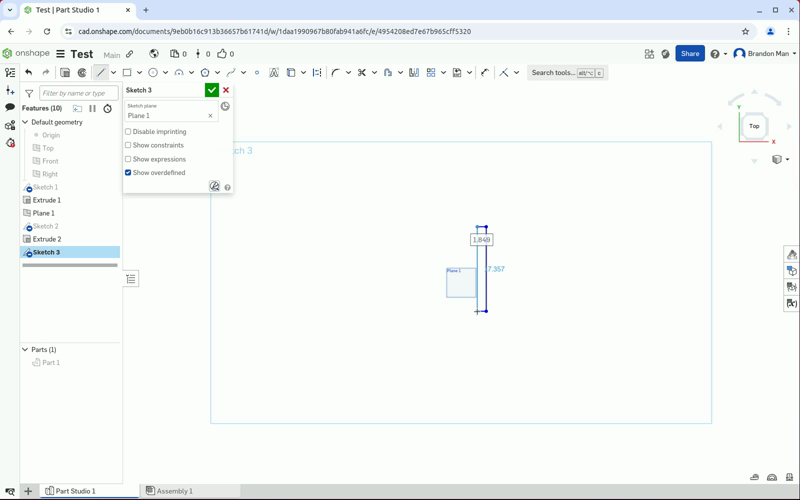
click(477, 311)
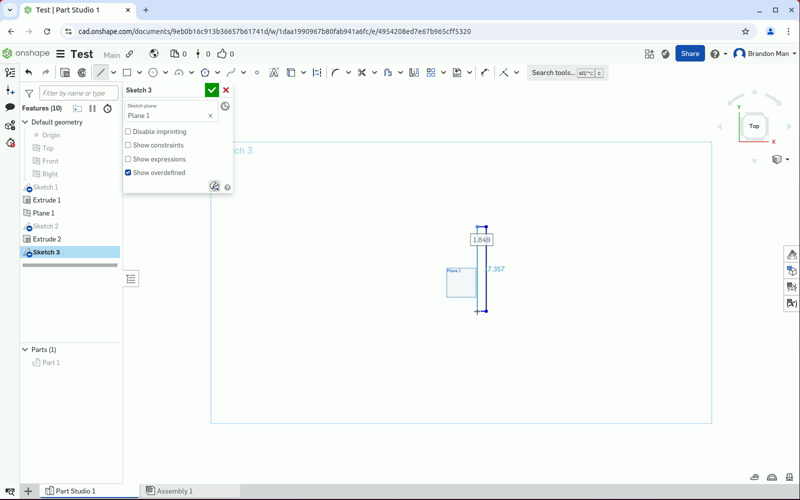
key(esc)
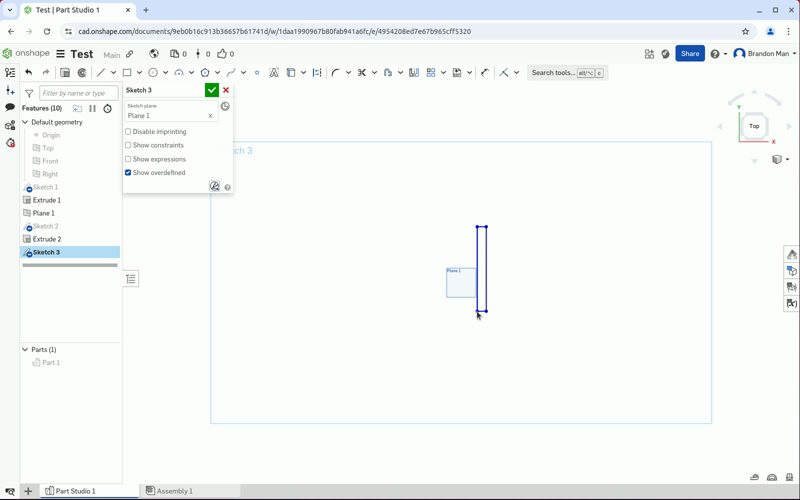
mouse_move(483, 304)
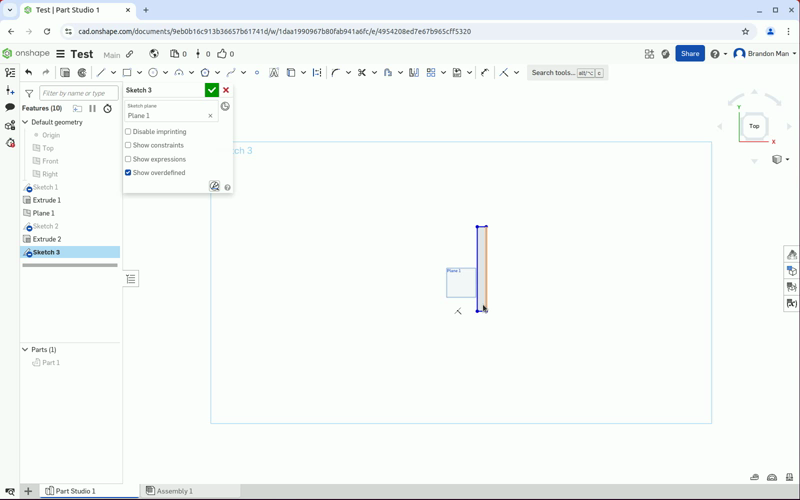
scroll(6)
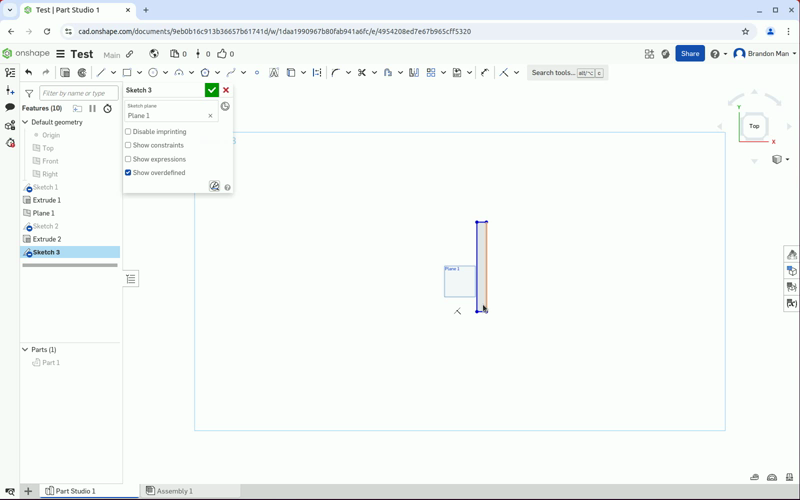
scroll(6)
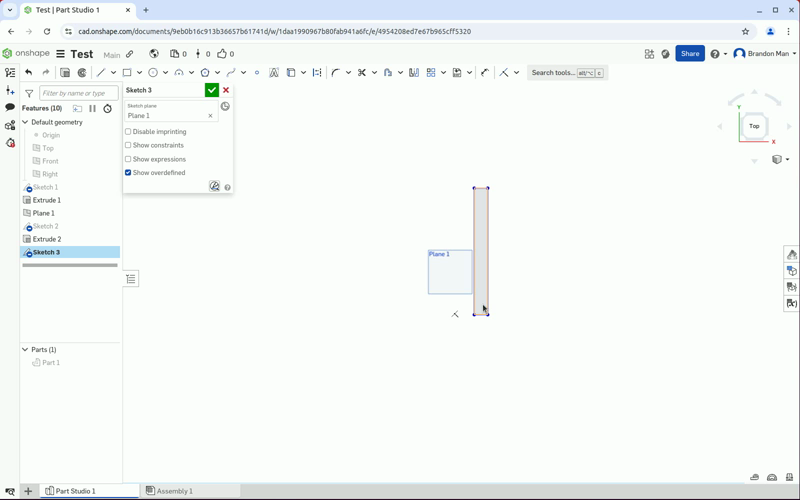
scroll(6)
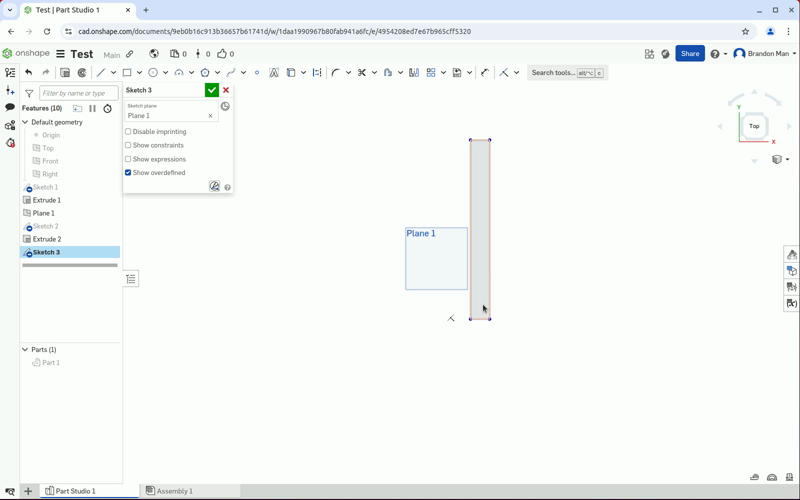
scroll(6)
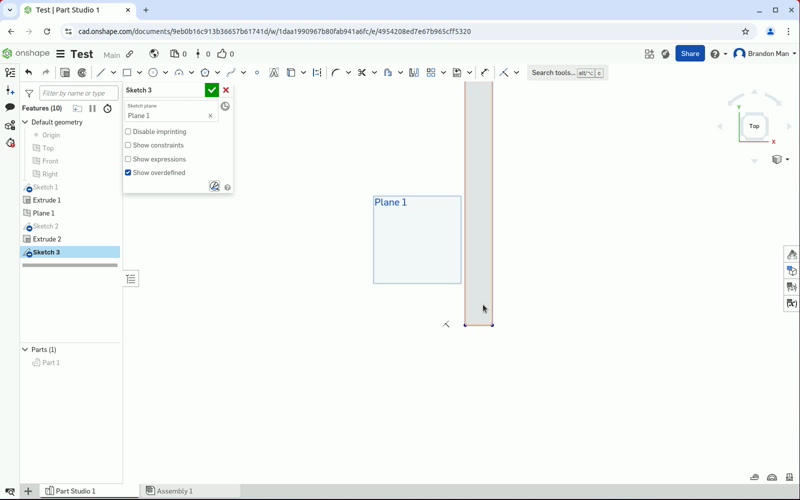
scroll(6)
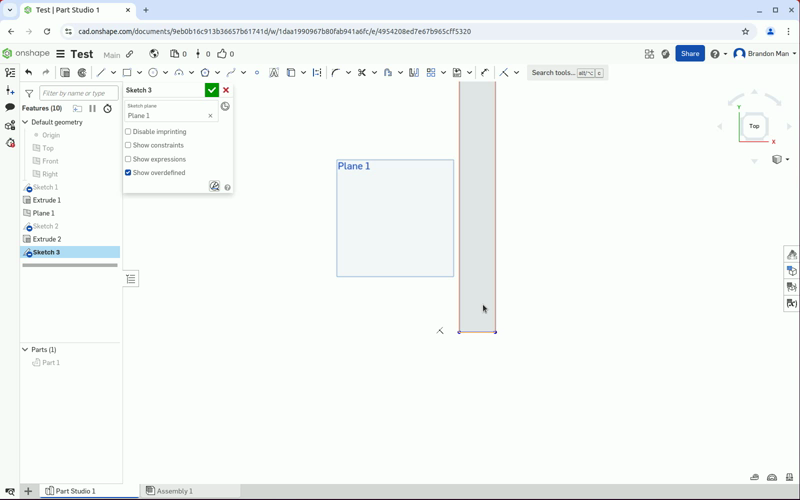
scroll(6)
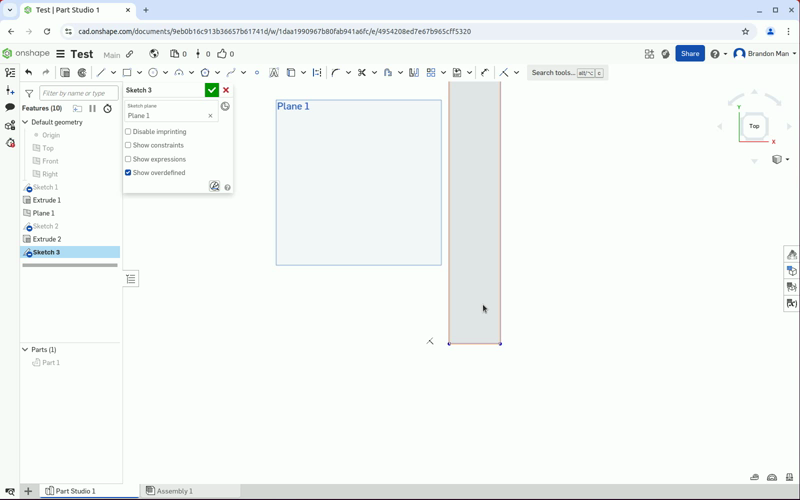
scroll(6)
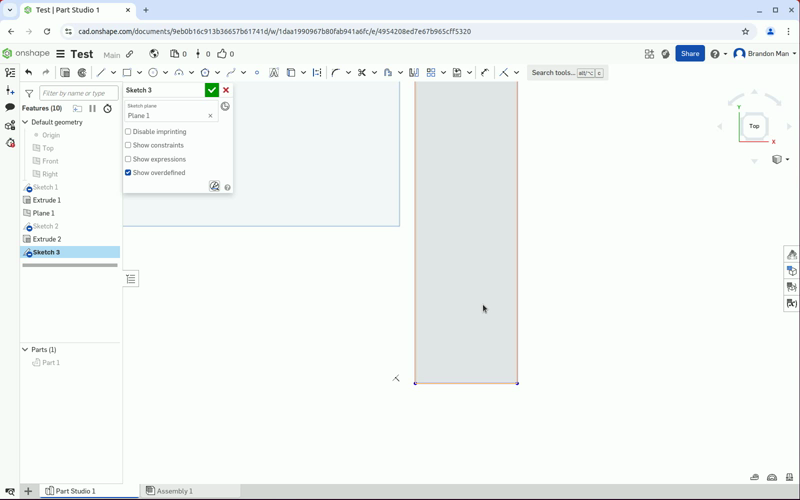
click(483, 304)
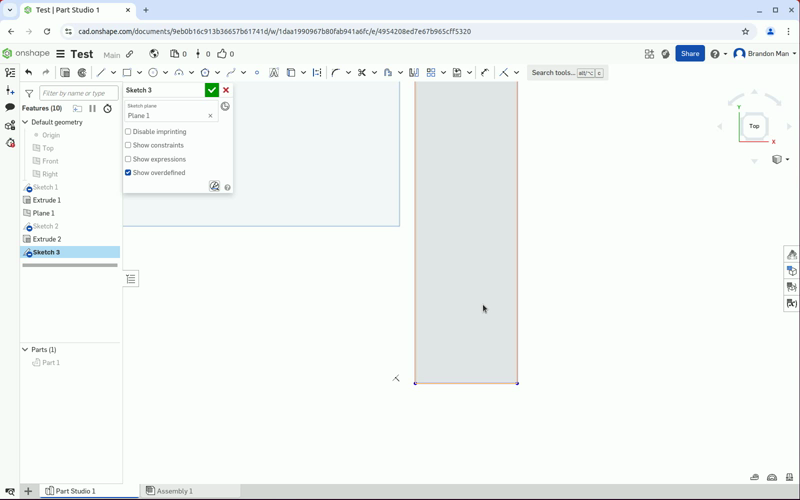
scroll(-6)
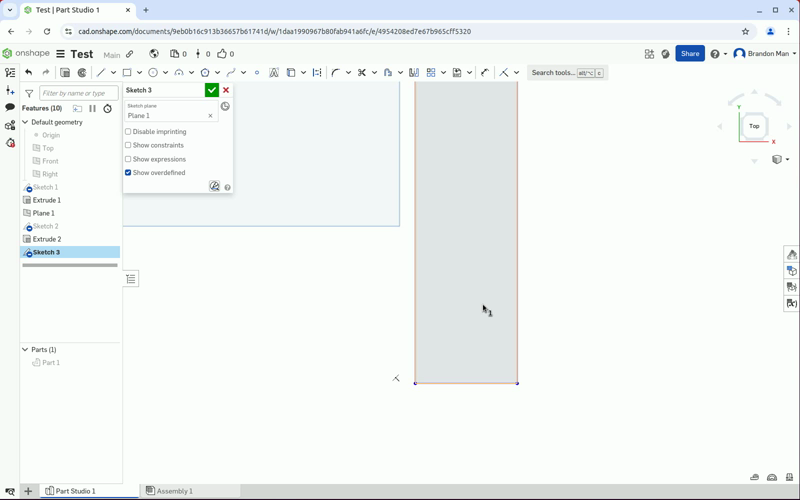
scroll(-6)
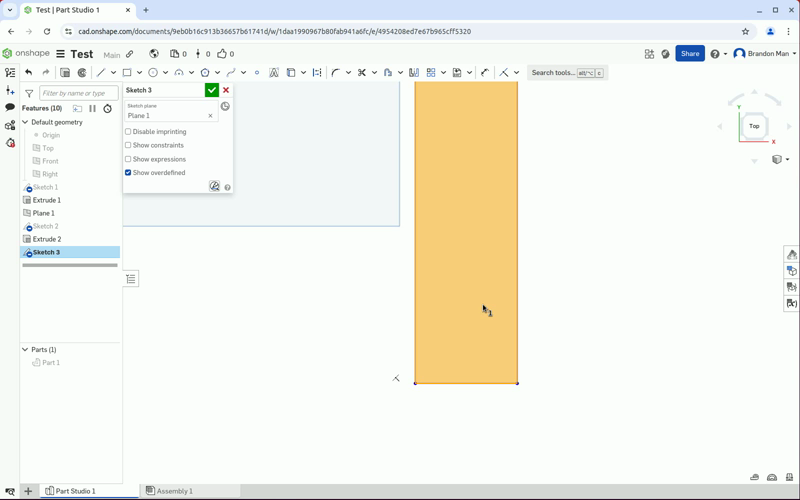
scroll(-6)
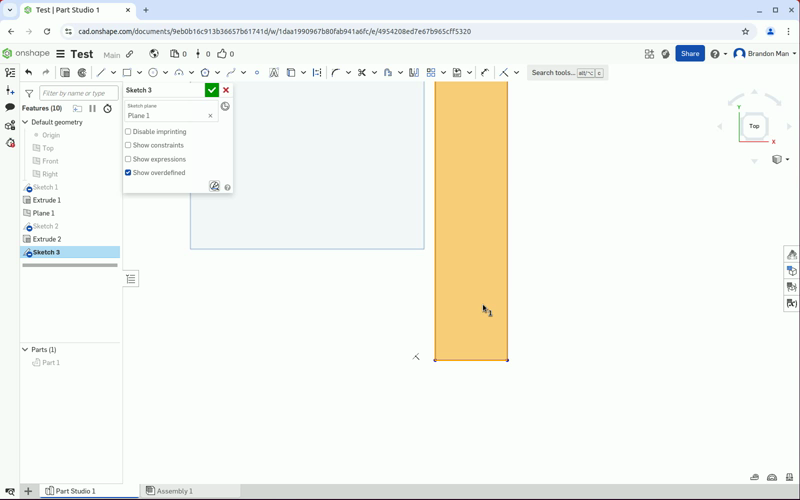
scroll(-6)
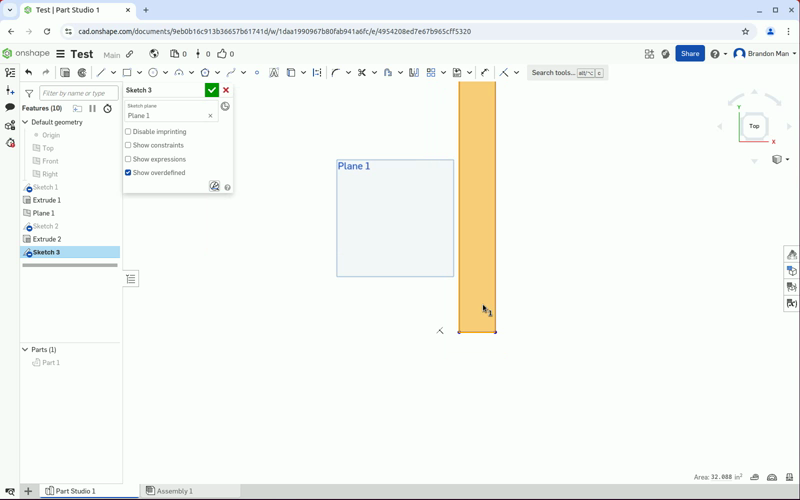
scroll(-6)
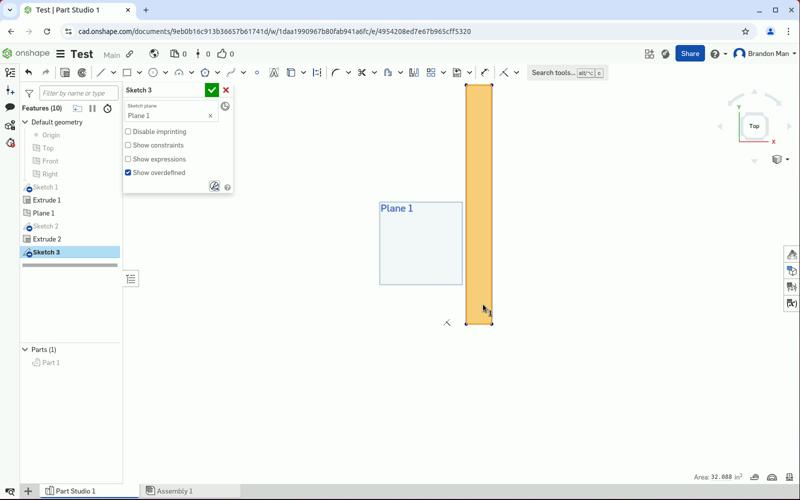
scroll(-6)
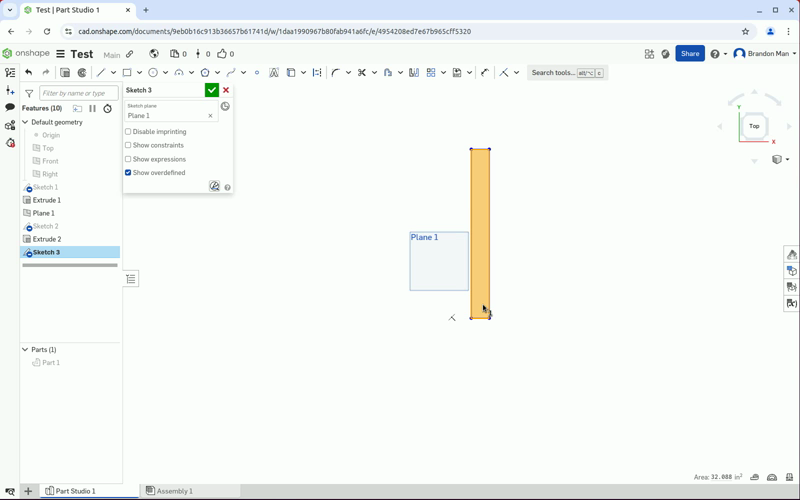
scroll(-6)
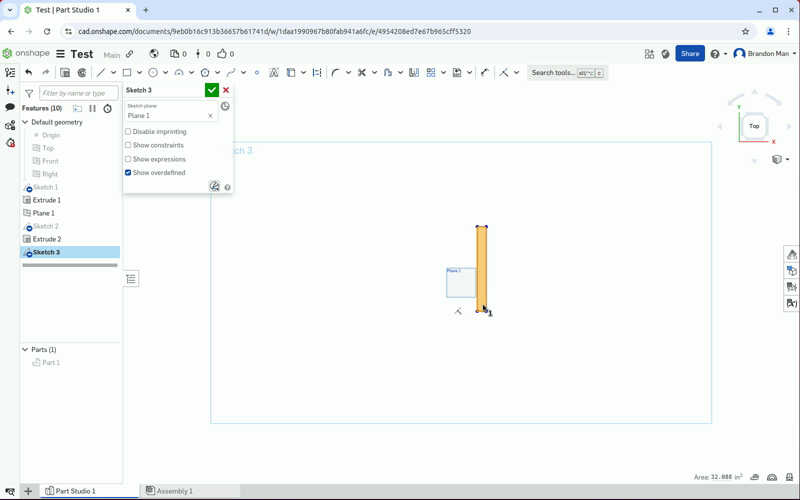
mouse_move(73, 352)
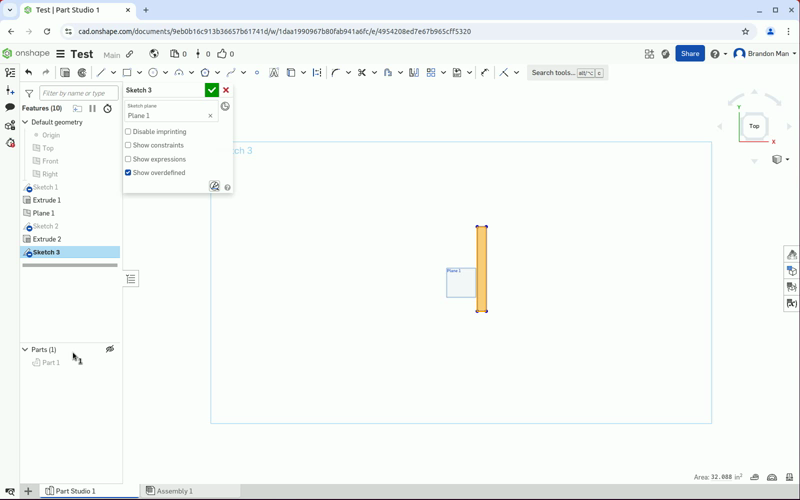
key(shift+y)
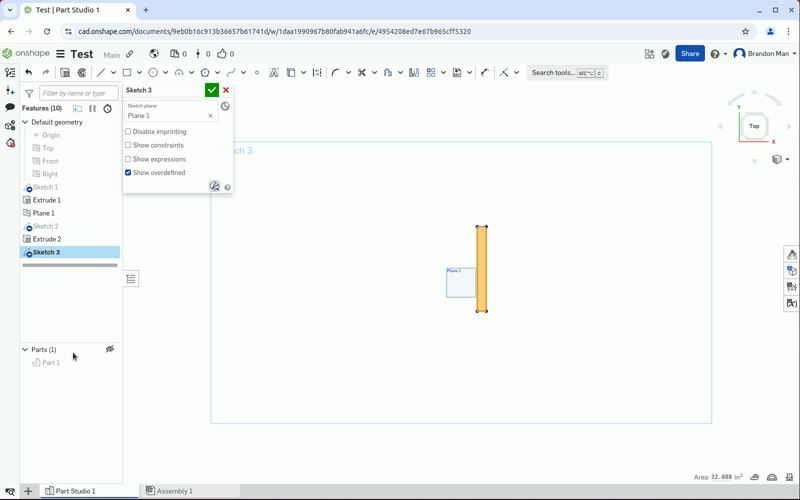
key(shift+e)
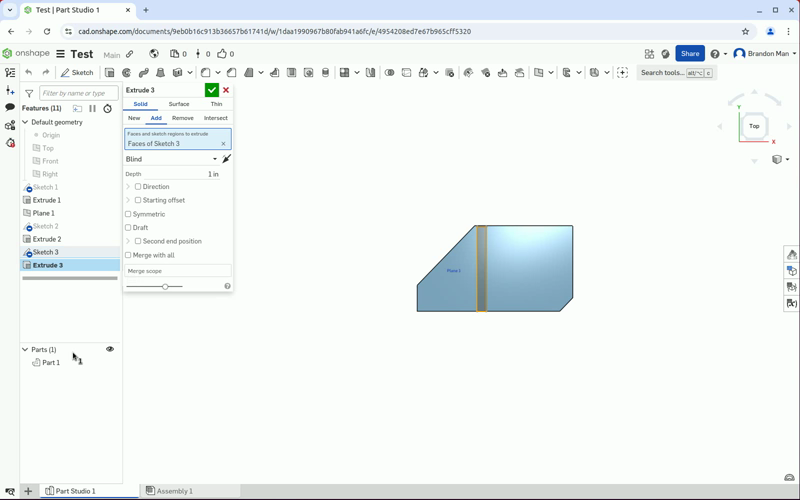
mouse_move(143, 106)
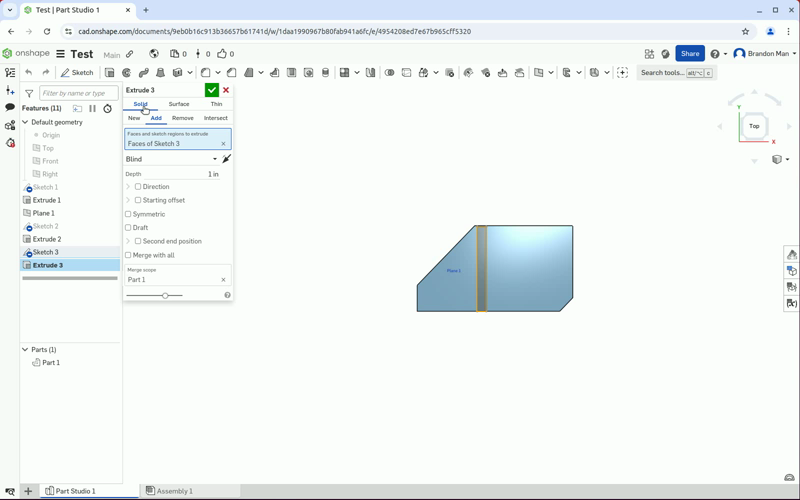
click(143, 106)
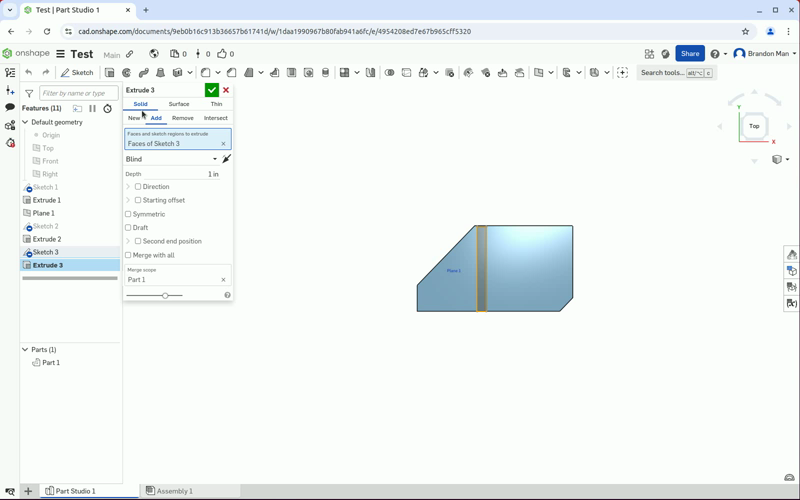
mouse_move(137, 120)
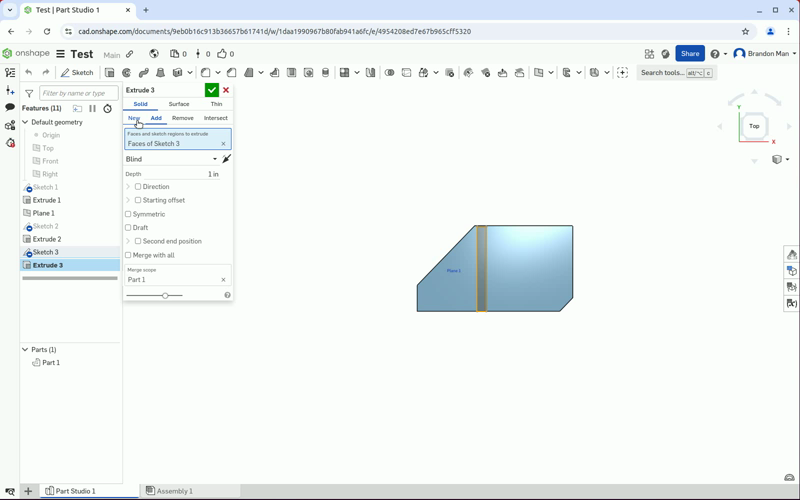
click(137, 120)
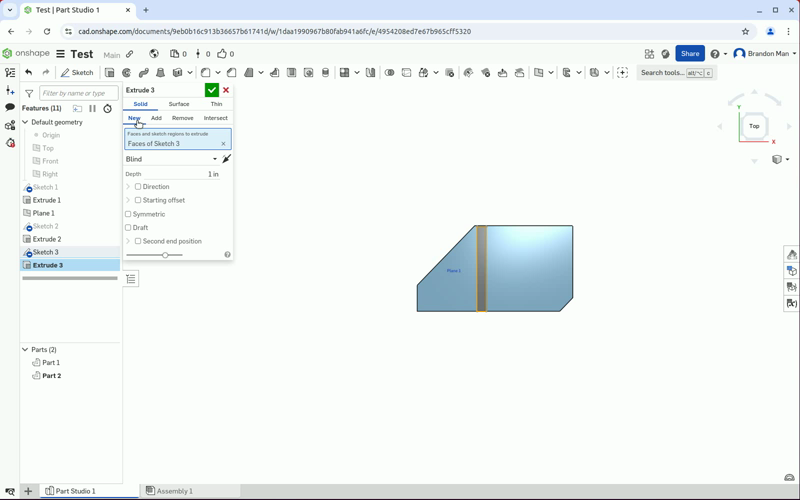
key(tab, 4)
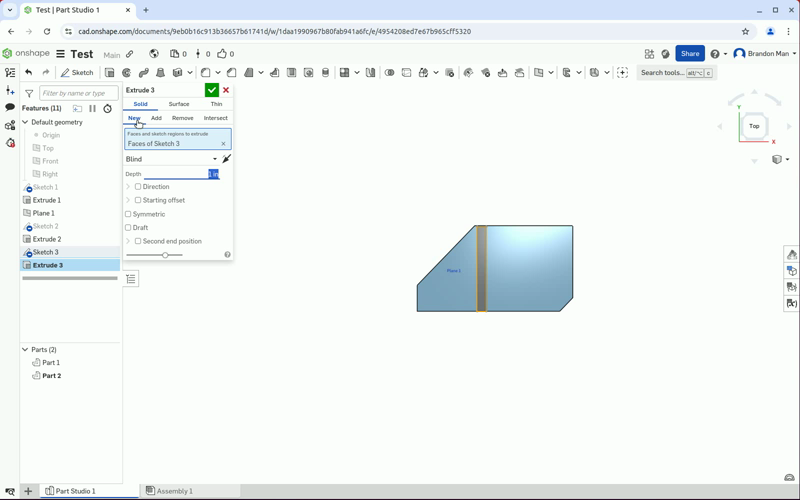
text(13.721)
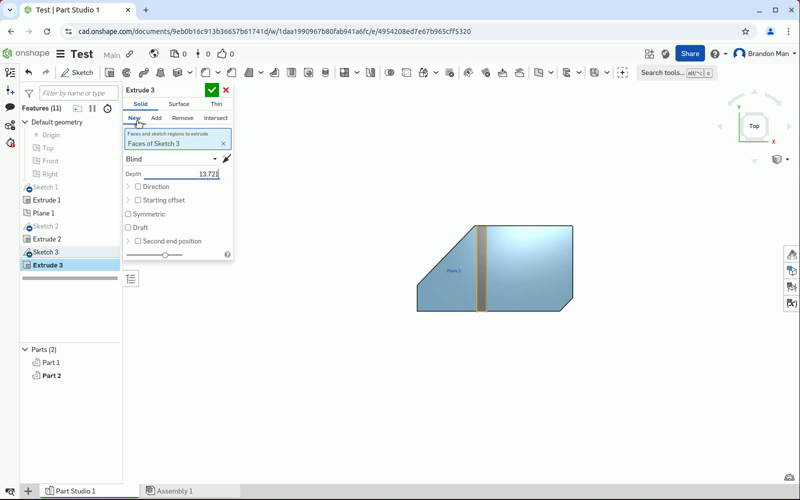
key(enter)
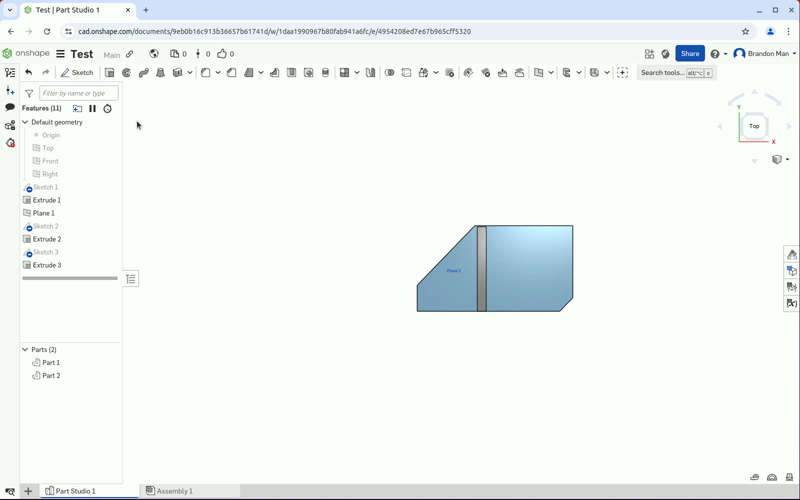
key(shift+h)
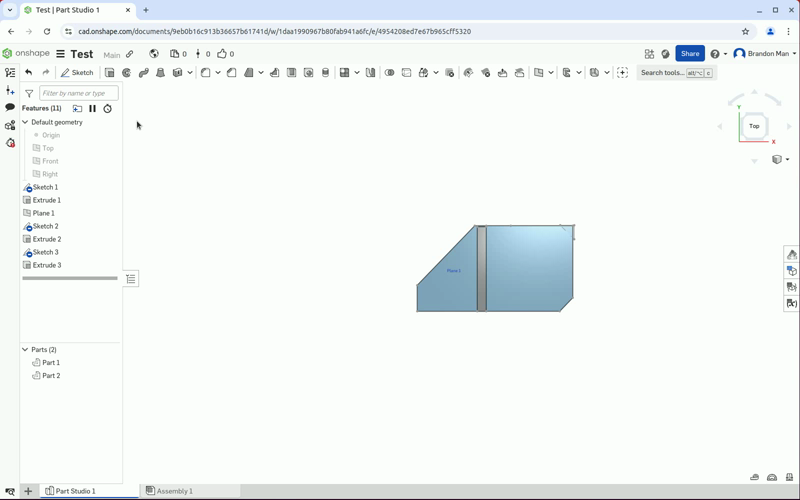
key(shift+h)
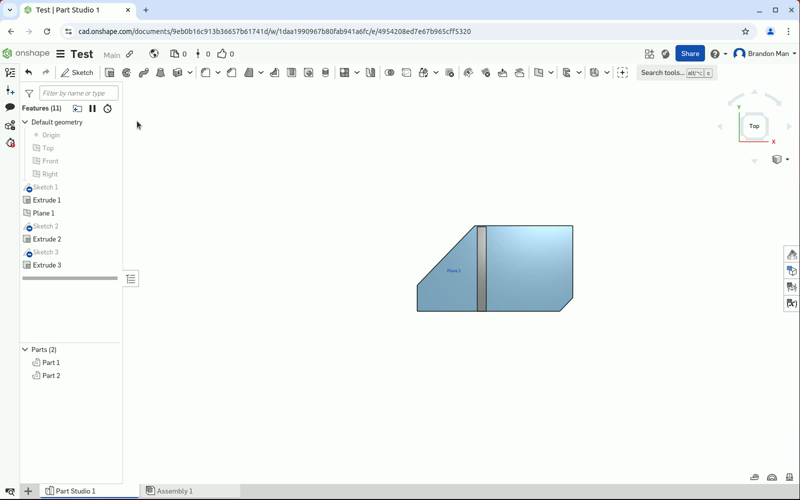
mouse_move(73, 189)
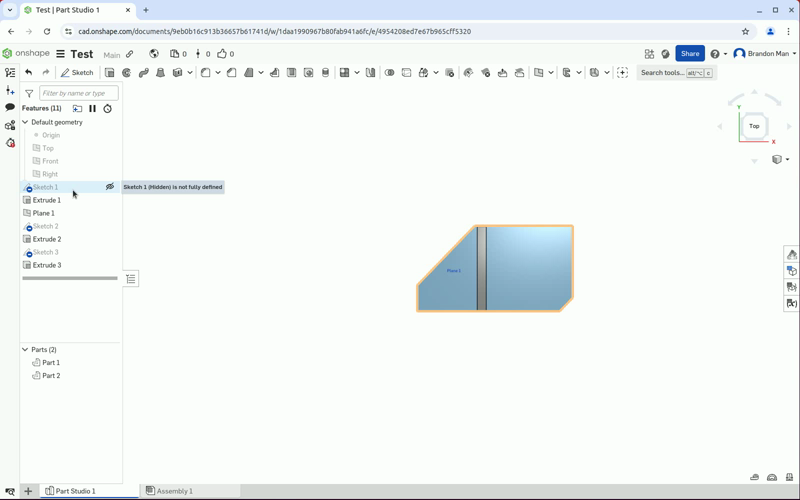
click(73, 189)
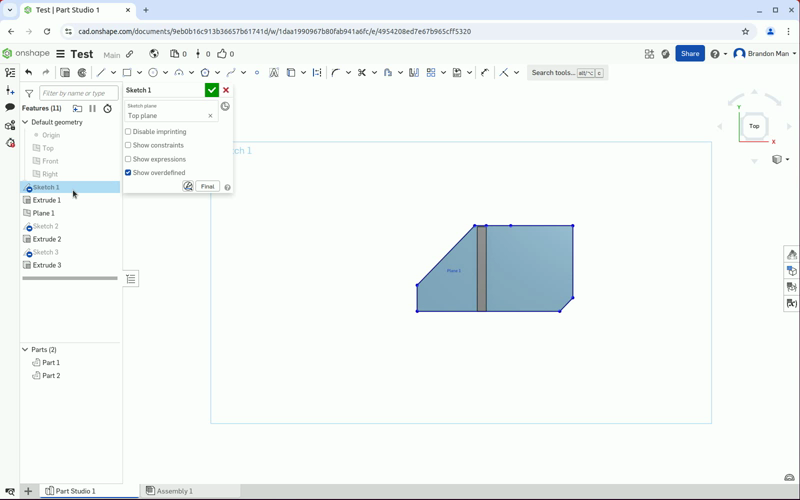
mouse_move(229, 92)
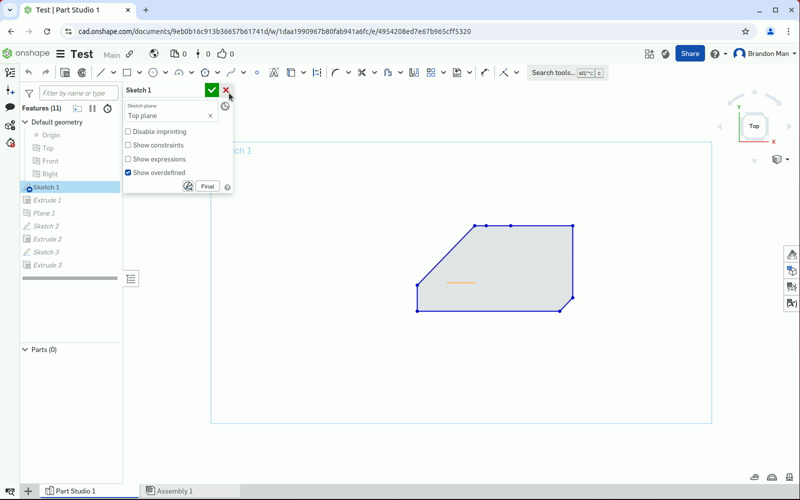
click(229, 92)
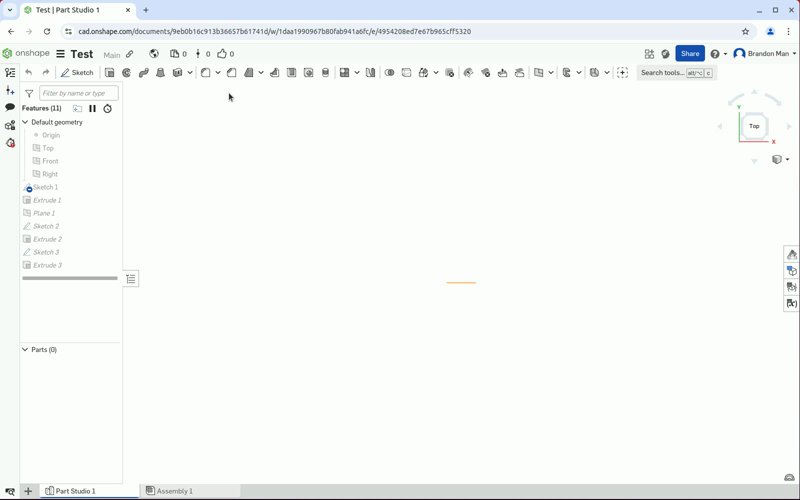
key(shift+s)
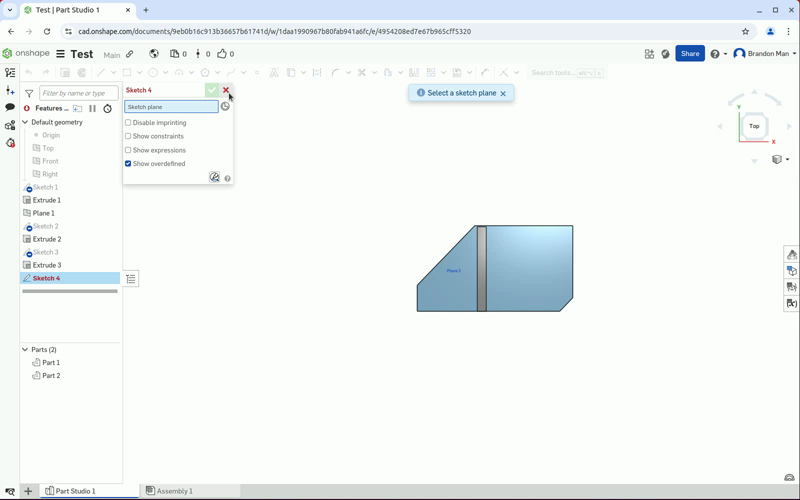
mouse_move(73, 215)
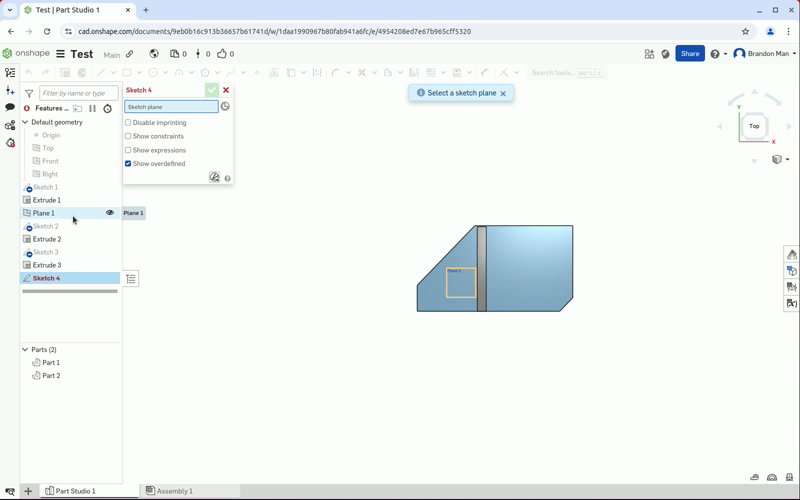
click(73, 215)
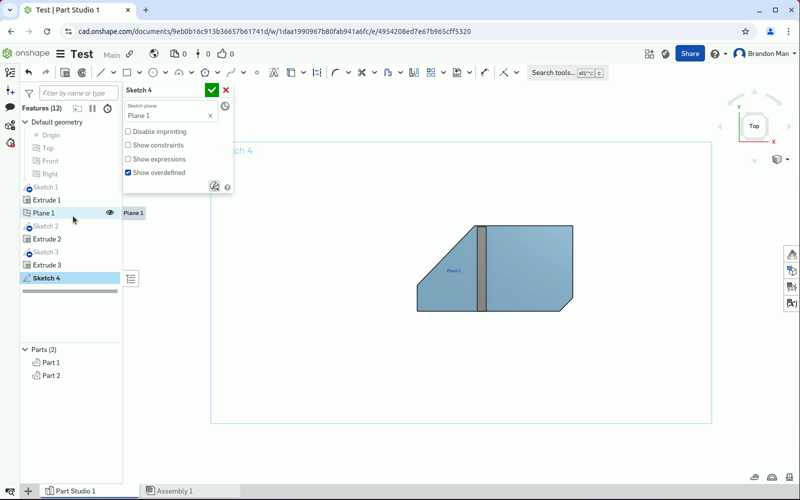
mouse_move(73, 352)
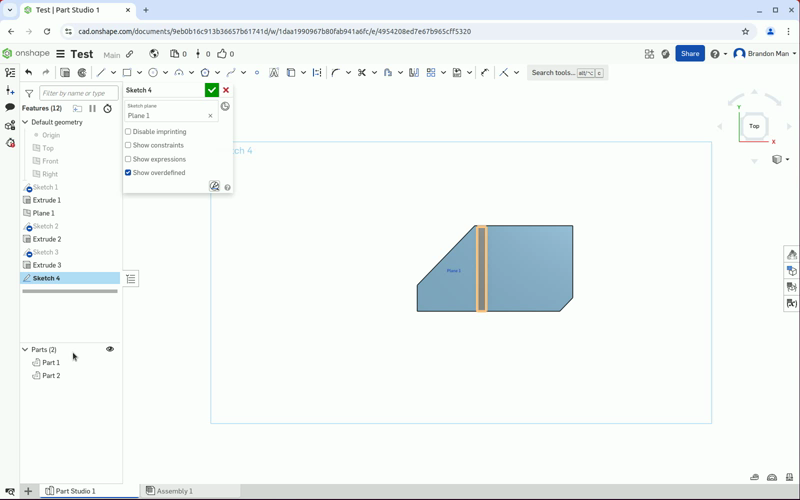
key(y)
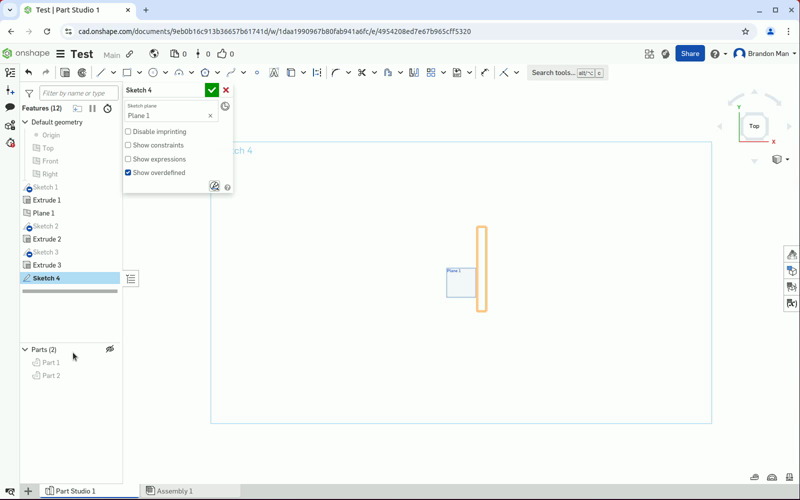
key(l)
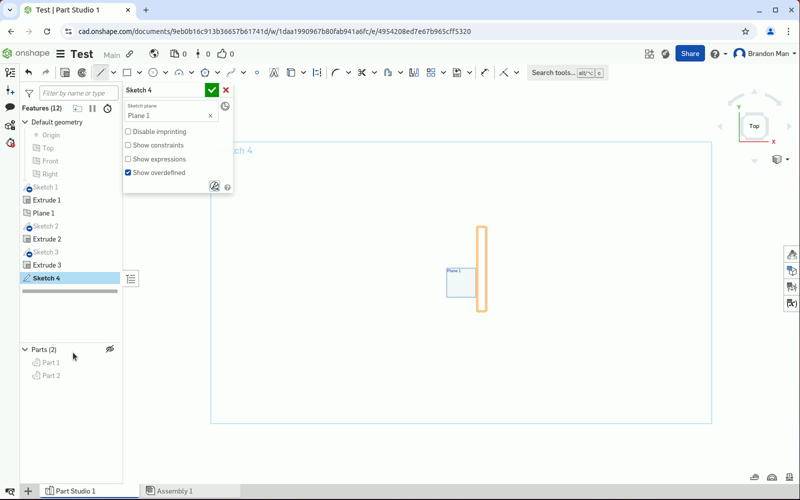
key_down(shift)
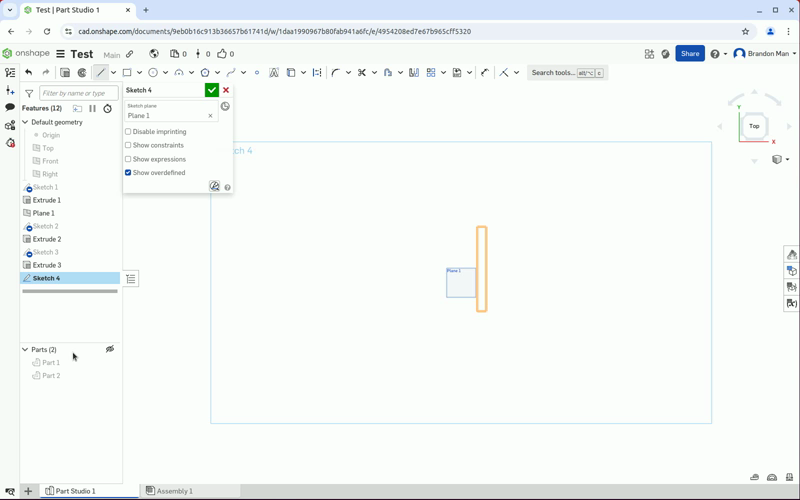
mouse_move(535, 311)
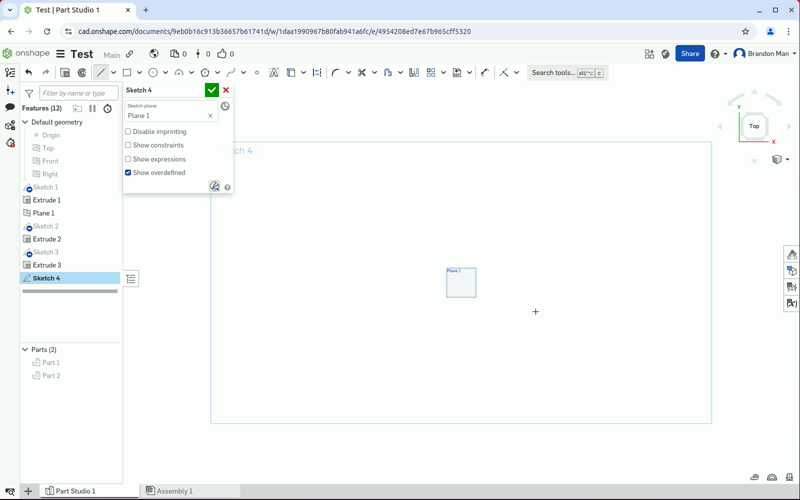
click(535, 311)
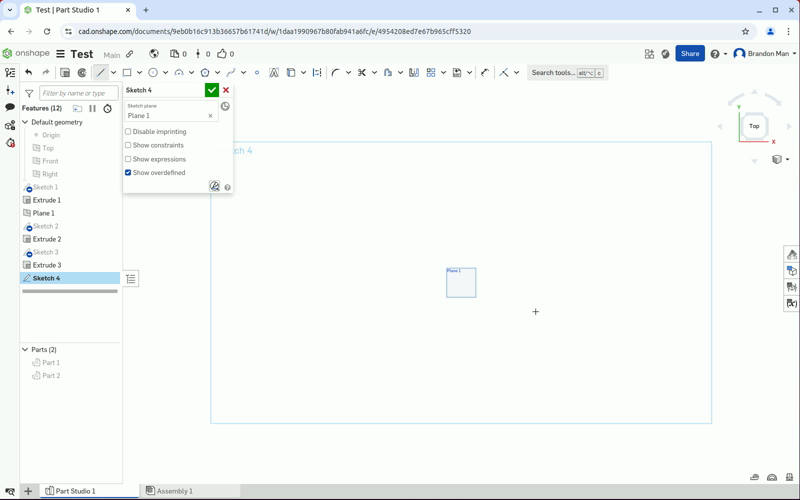
key_up(shift)
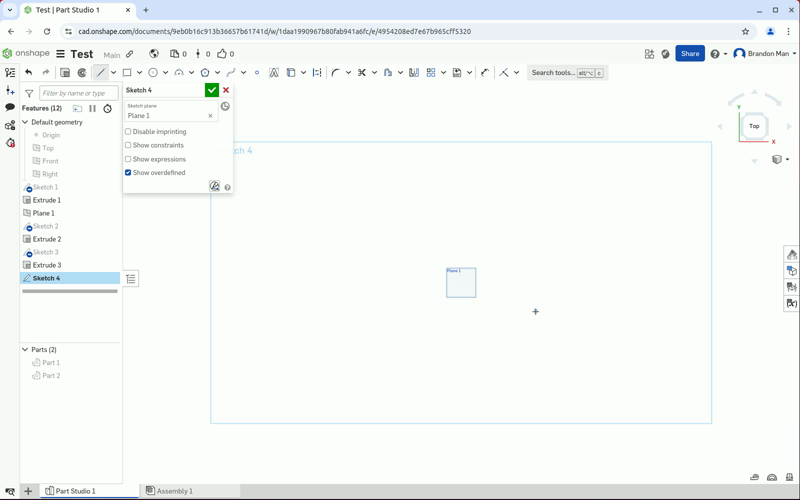
key_down(shift)
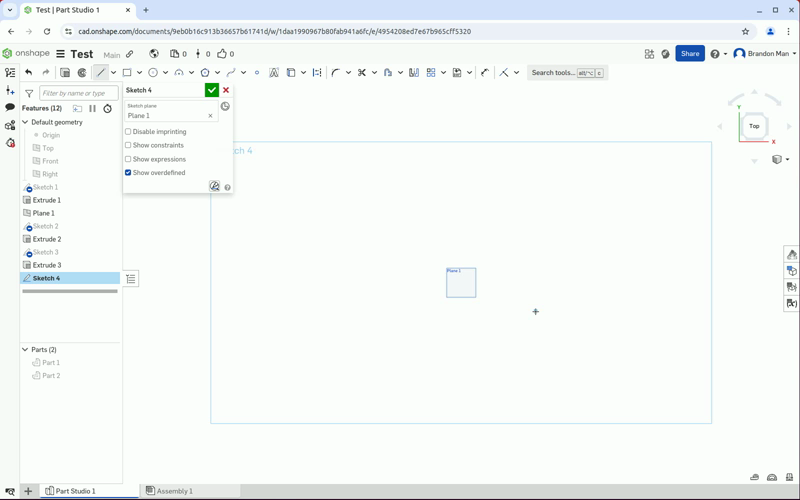
mouse_move(565, 311)
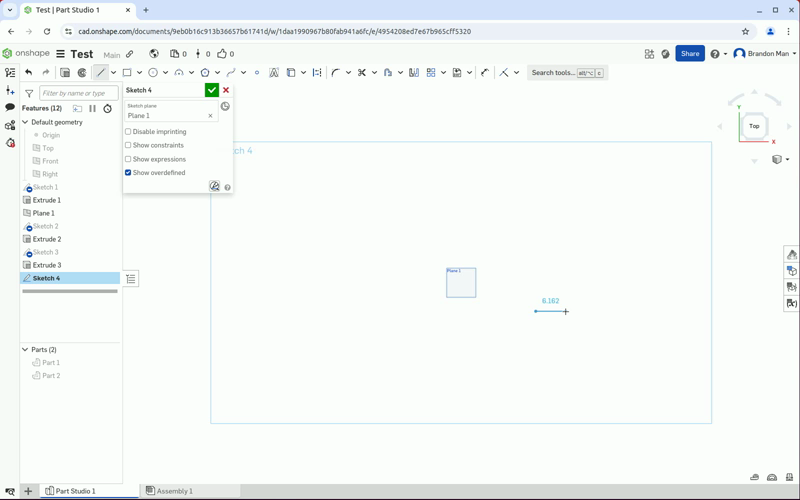
mouse_move(544, 311)
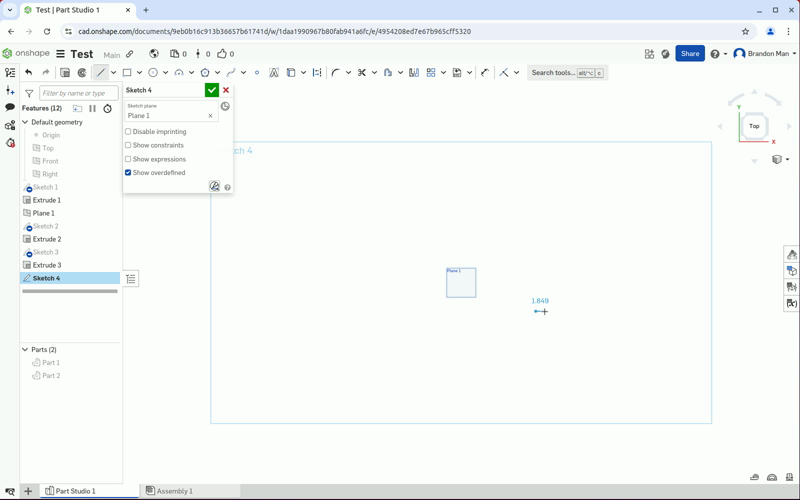
click(544, 311)
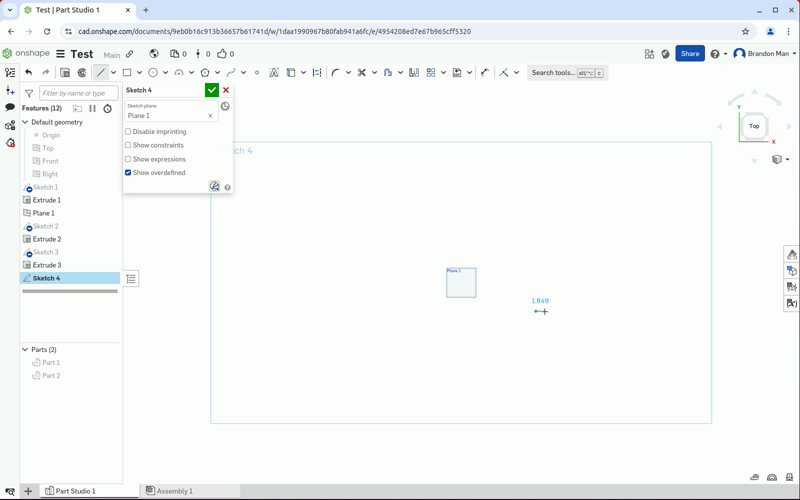
key_up(shift)
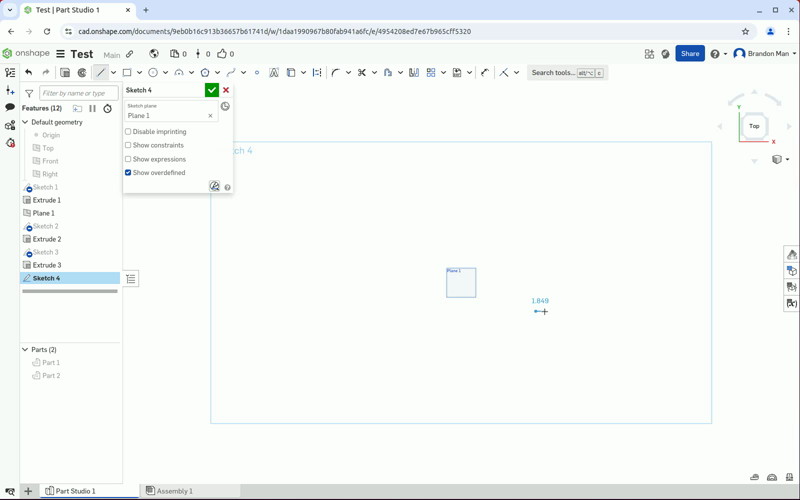
key_down(shift)
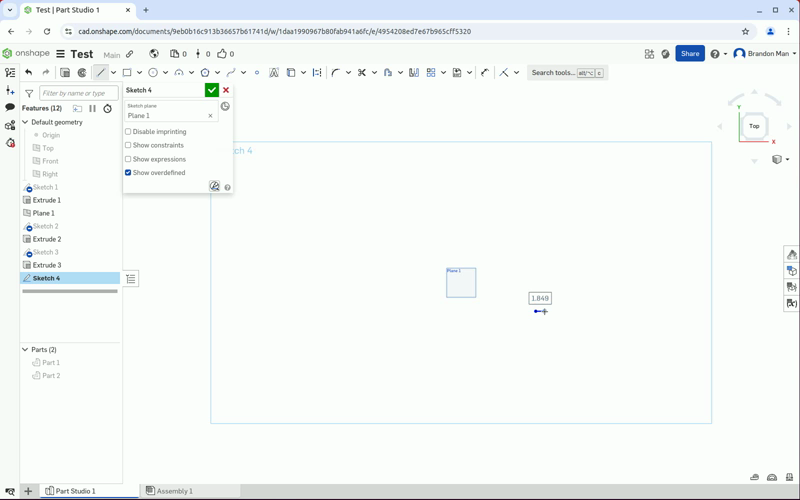
mouse_move(544, 226)
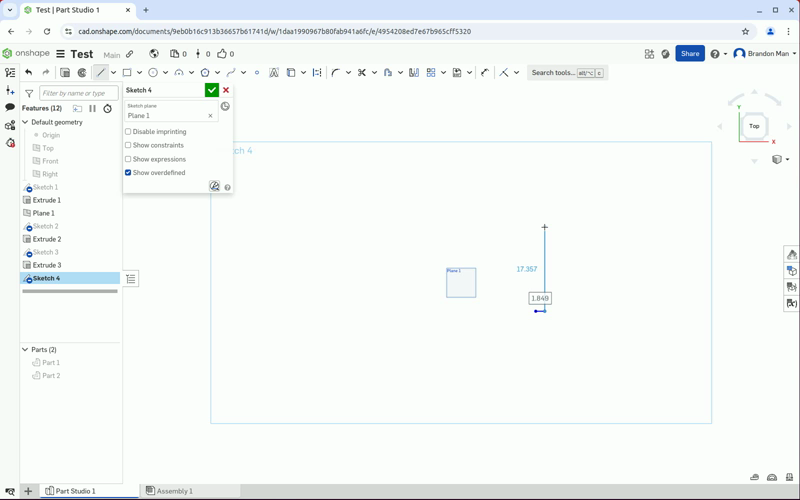
click(544, 226)
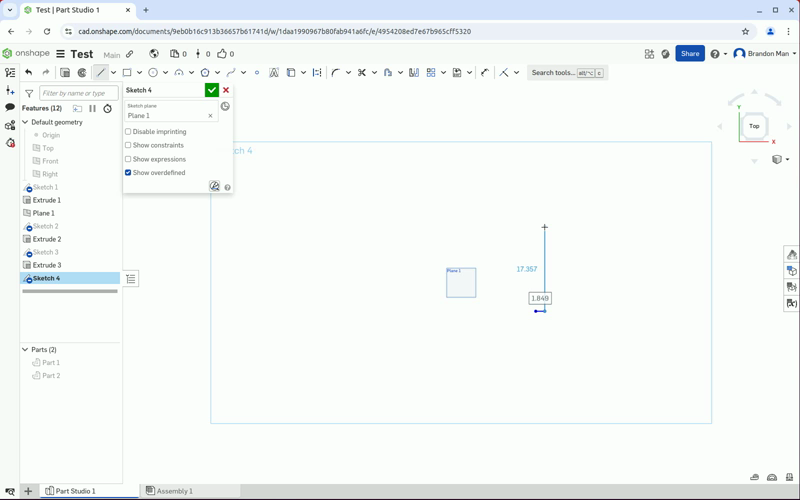
key_up(shift)
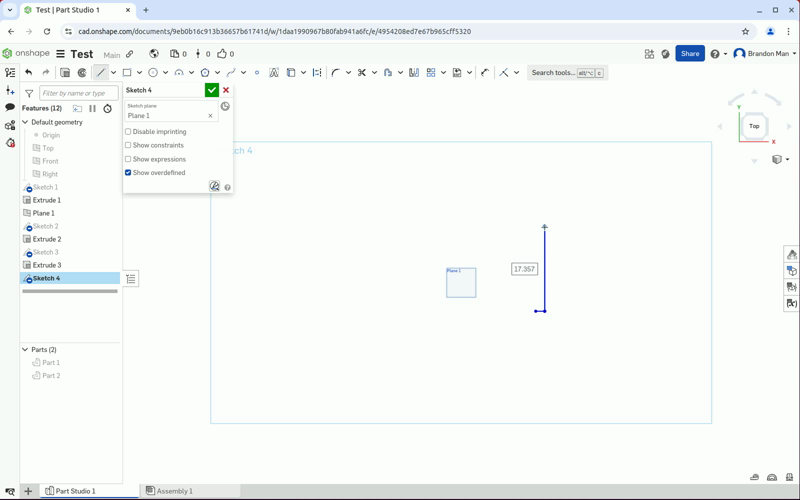
key_down(shift)
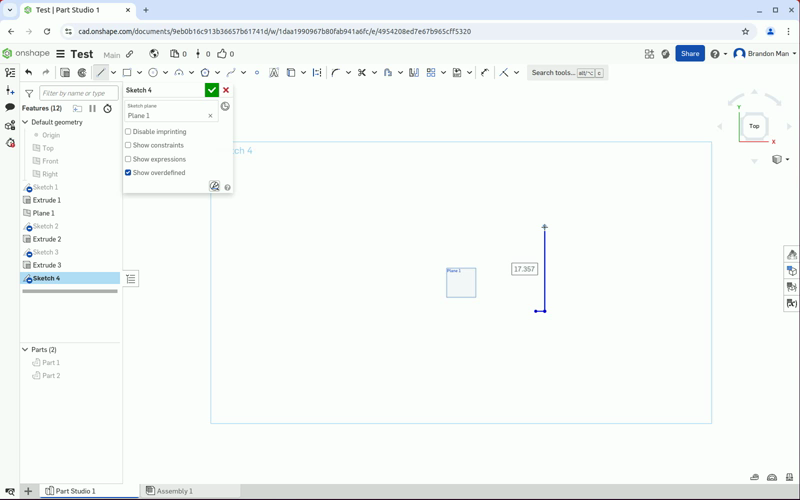
mouse_move(574, 226)
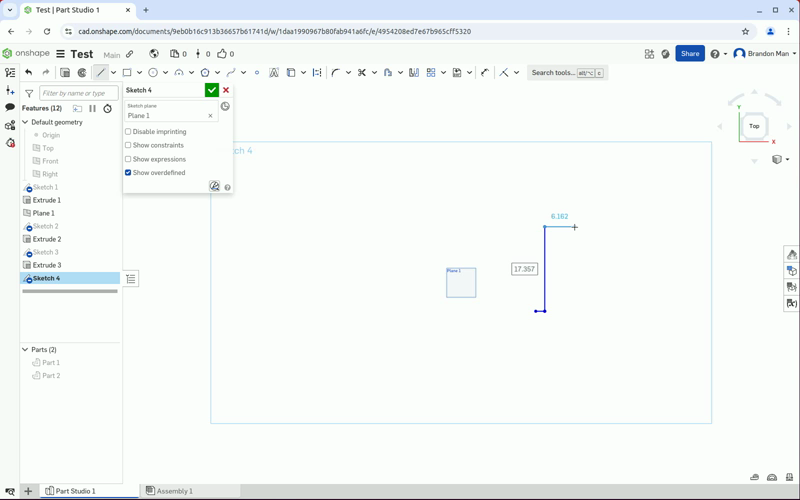
mouse_move(535, 226)
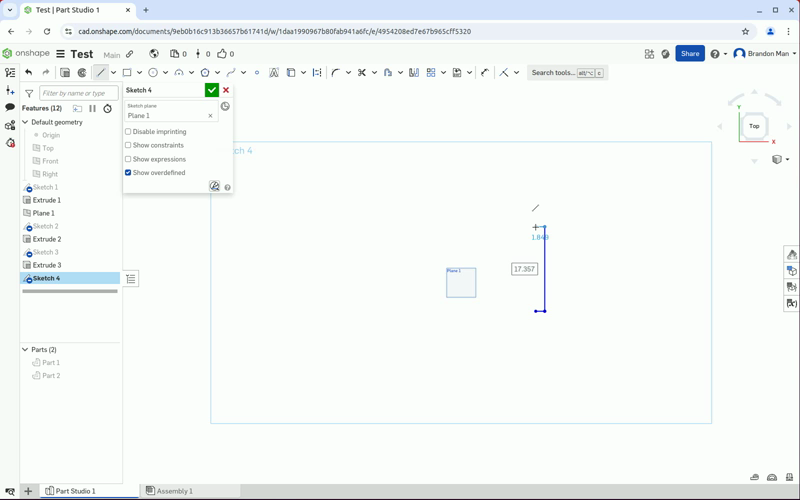
click(535, 226)
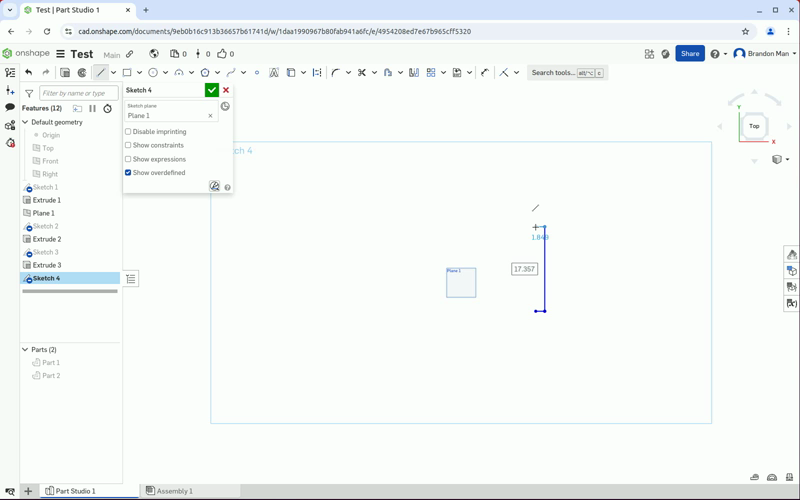
key_up(shift)
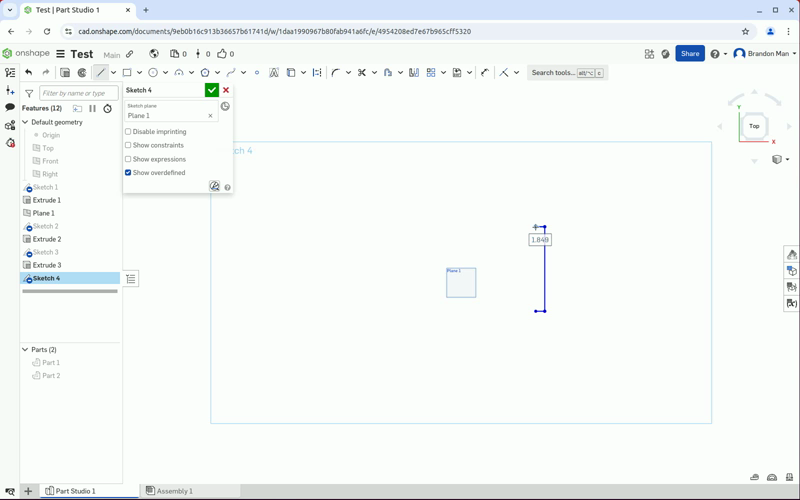
key_down(shift)
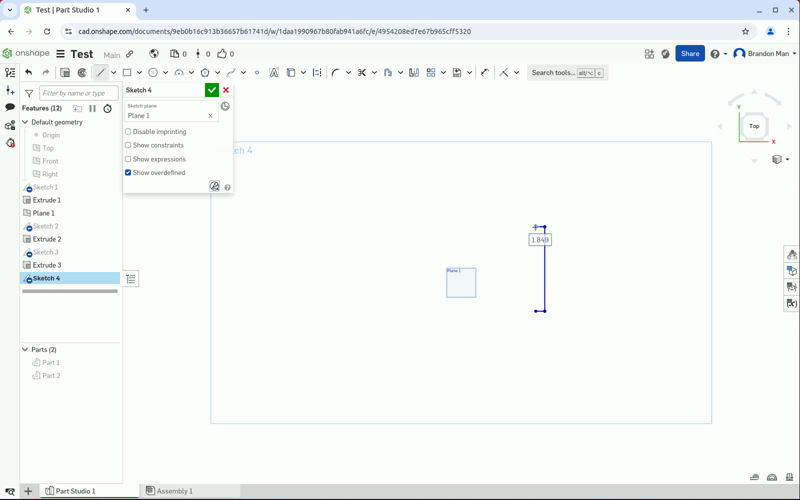
mouse_move(535, 311)
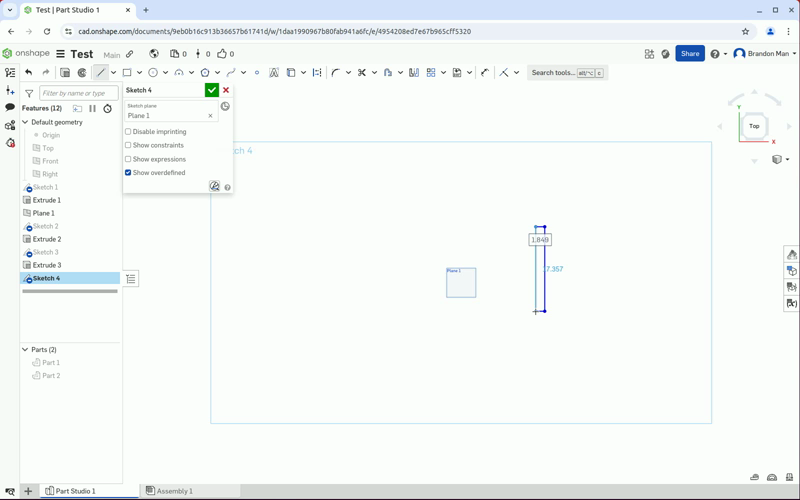
key_up(shift)
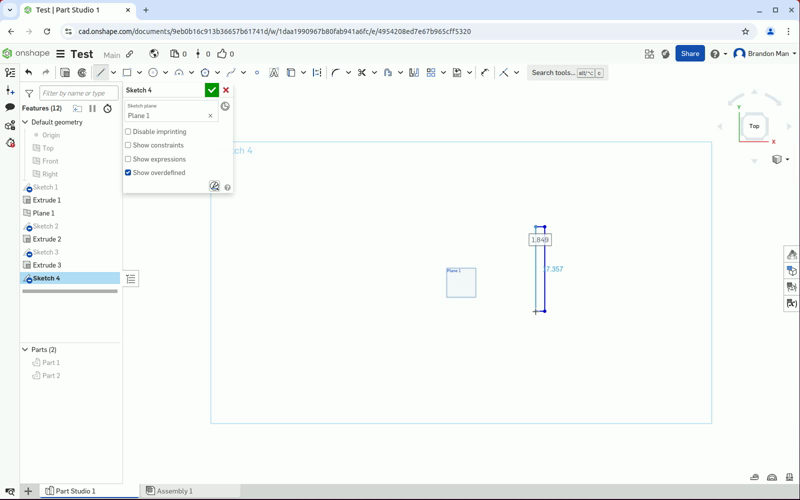
click(535, 311)
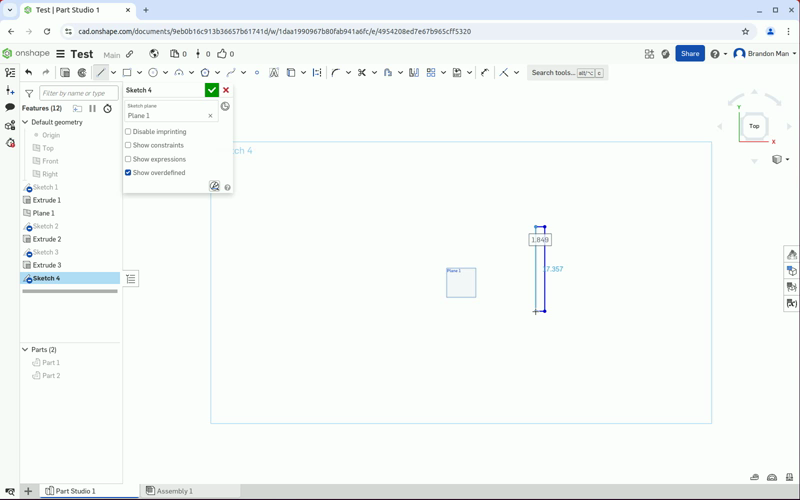
key(esc)
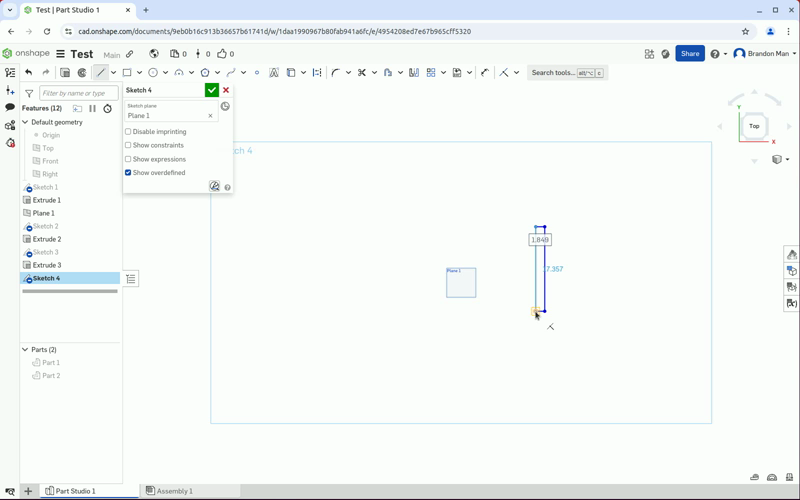
mouse_move(543, 307)
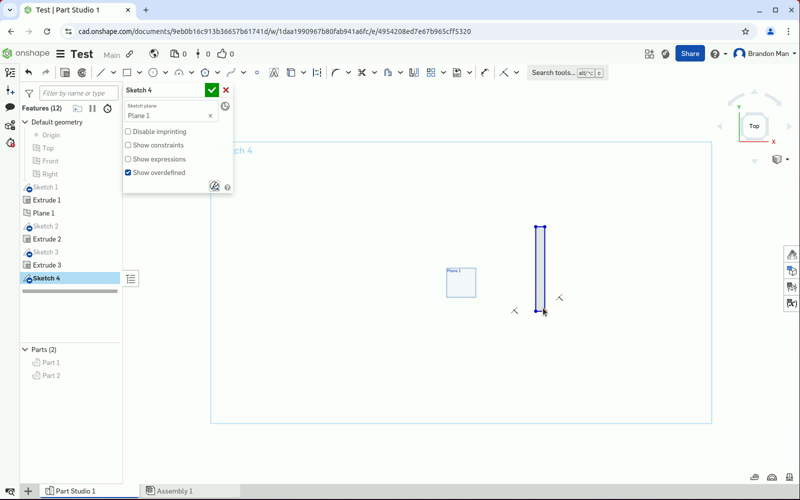
scroll(6)
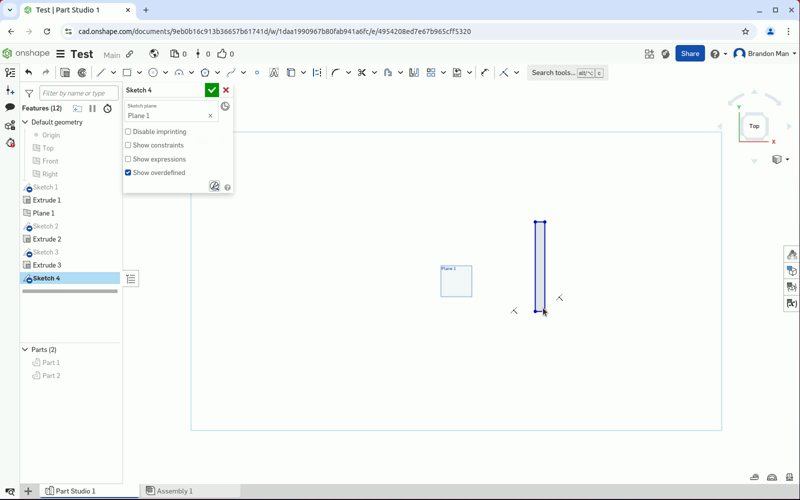
scroll(6)
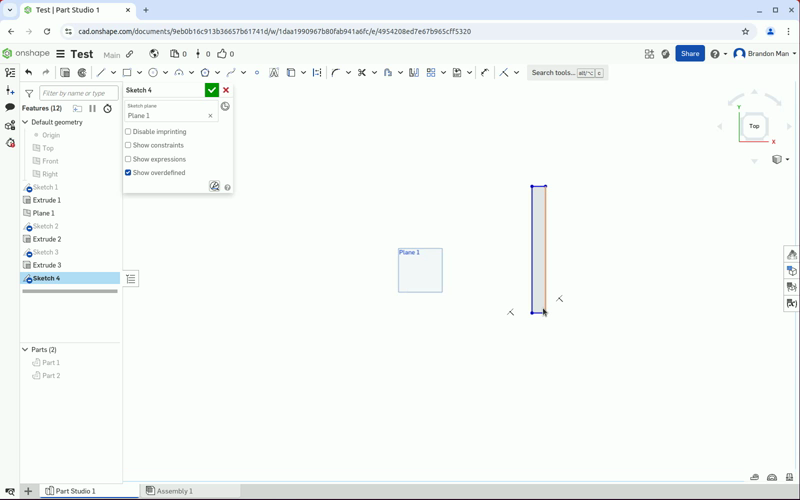
scroll(6)
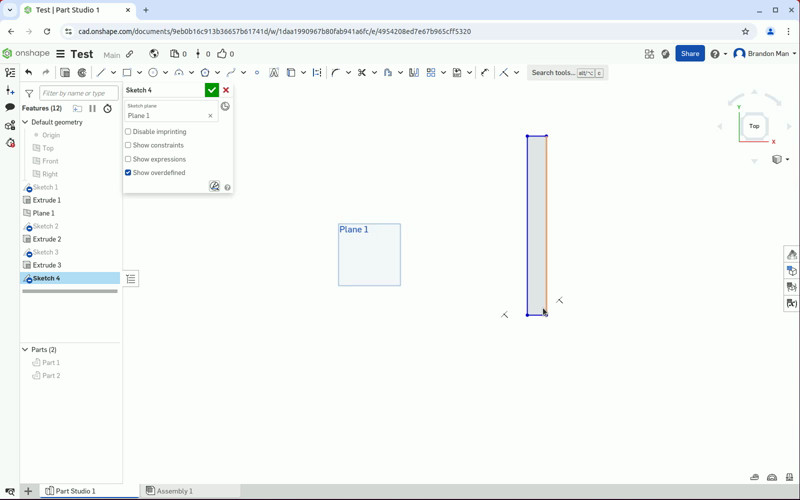
scroll(6)
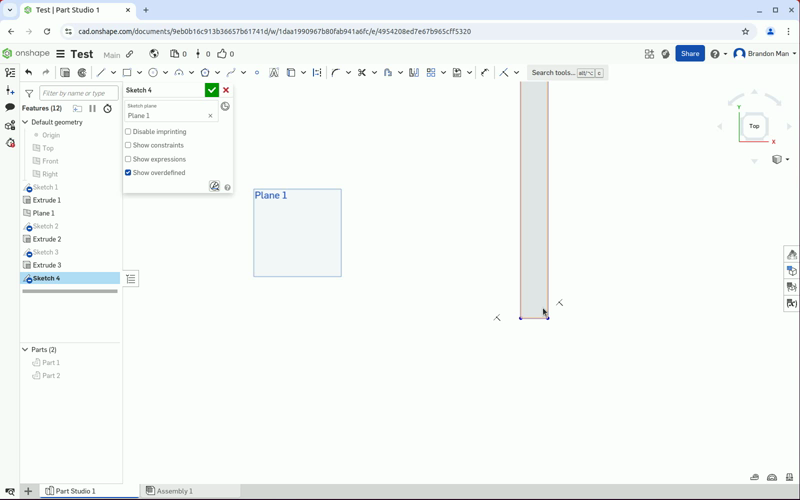
scroll(6)
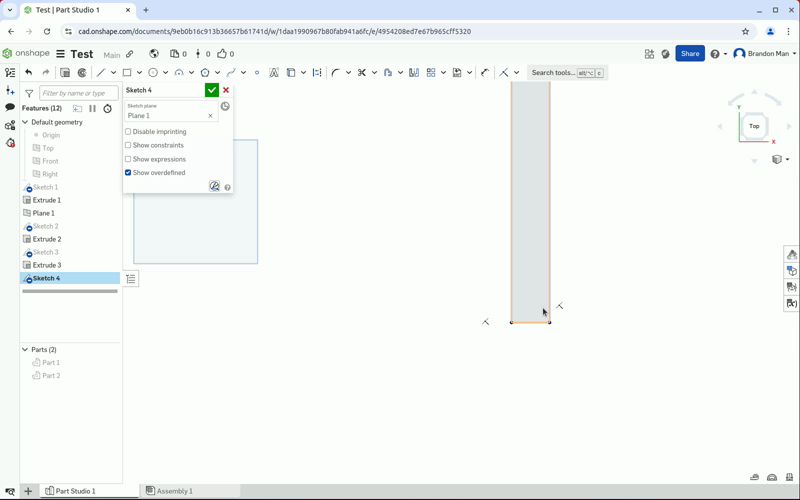
scroll(6)
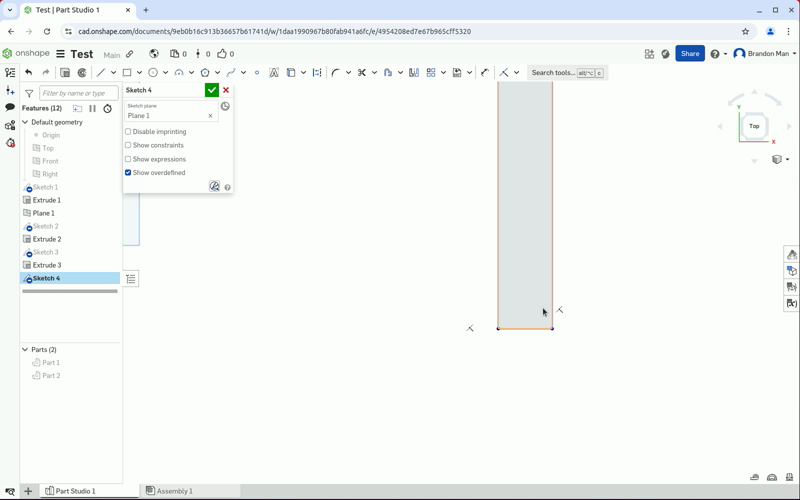
scroll(6)
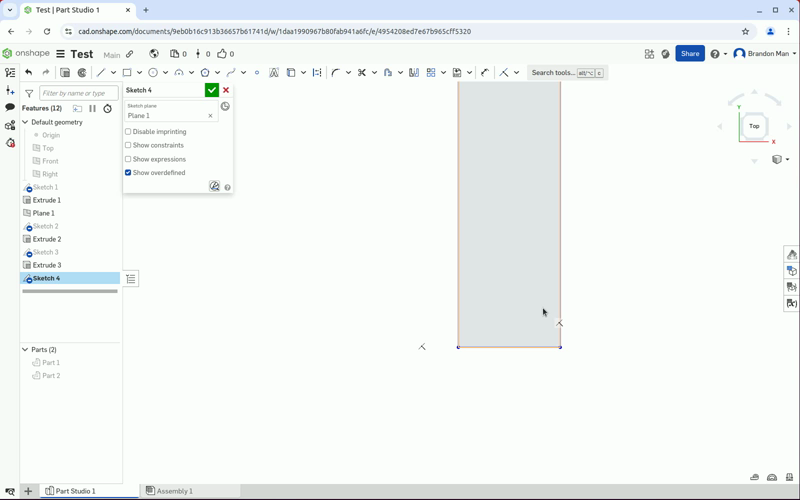
click(543, 307)
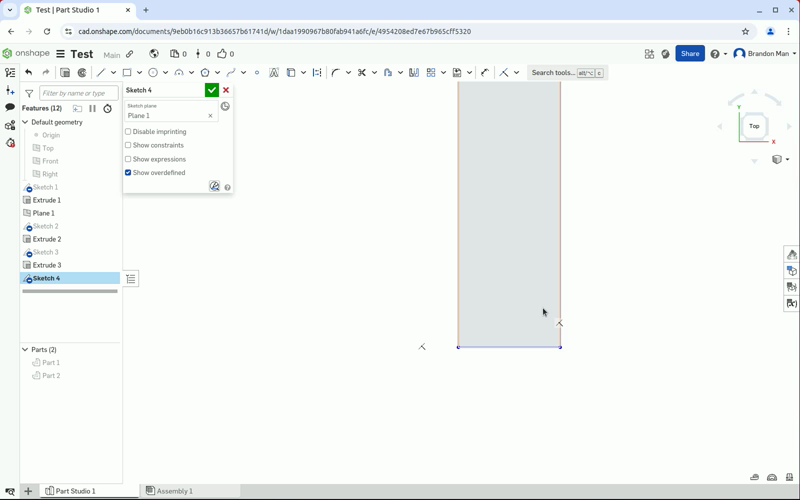
scroll(-6)
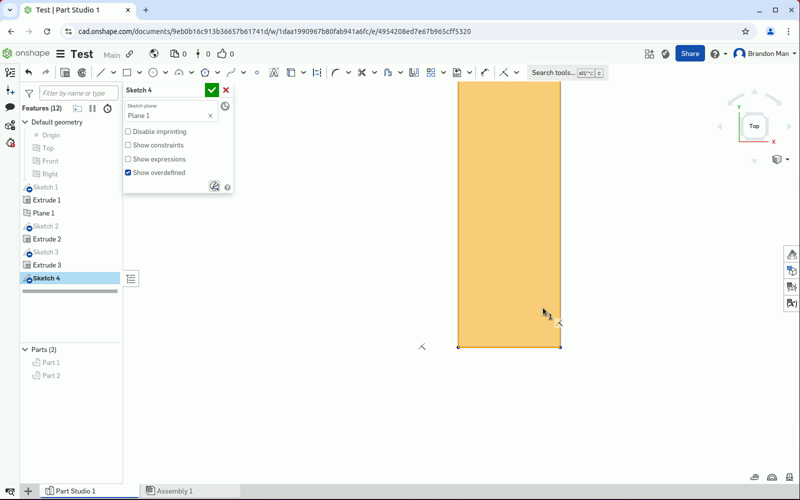
scroll(-6)
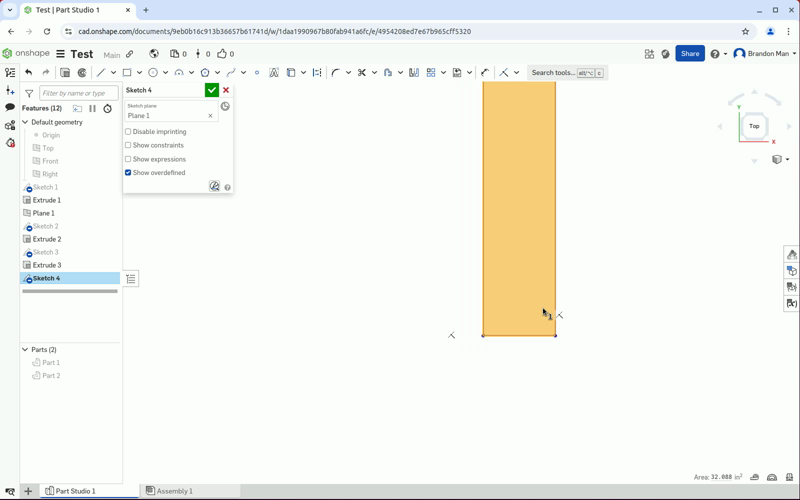
scroll(-6)
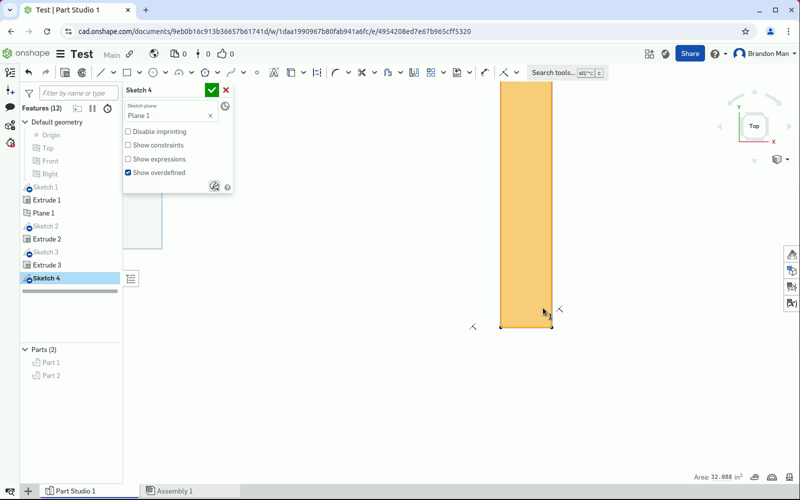
scroll(-6)
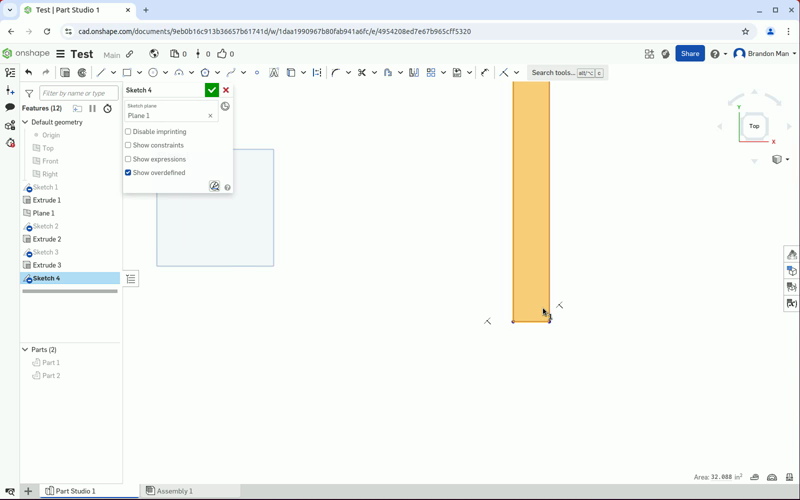
scroll(-6)
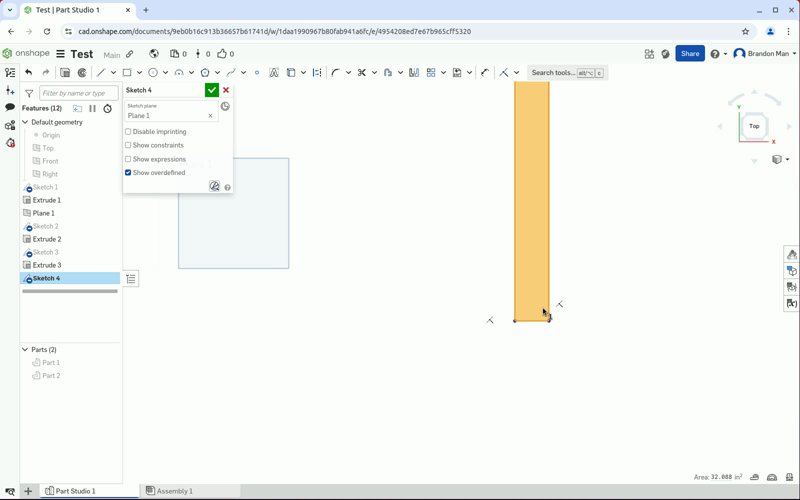
scroll(-6)
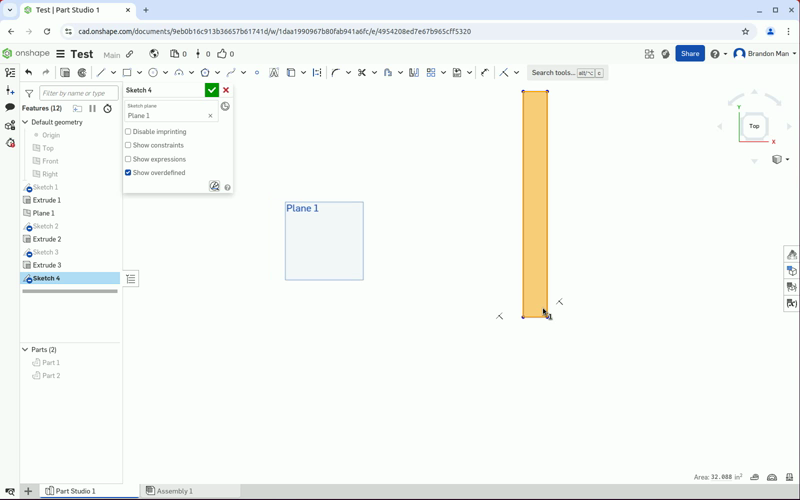
scroll(-6)
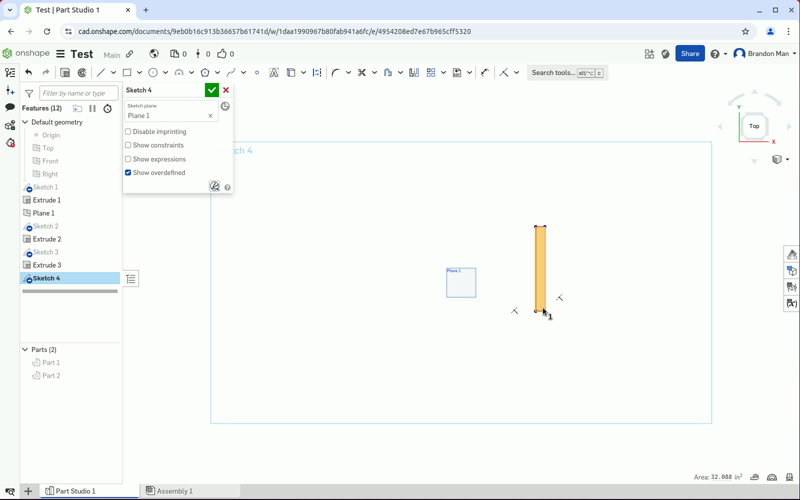
mouse_move(73, 352)
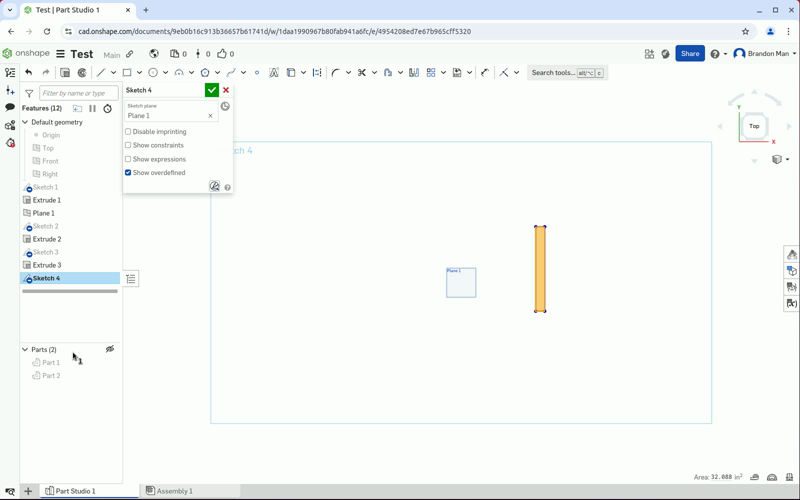
key(shift+y)
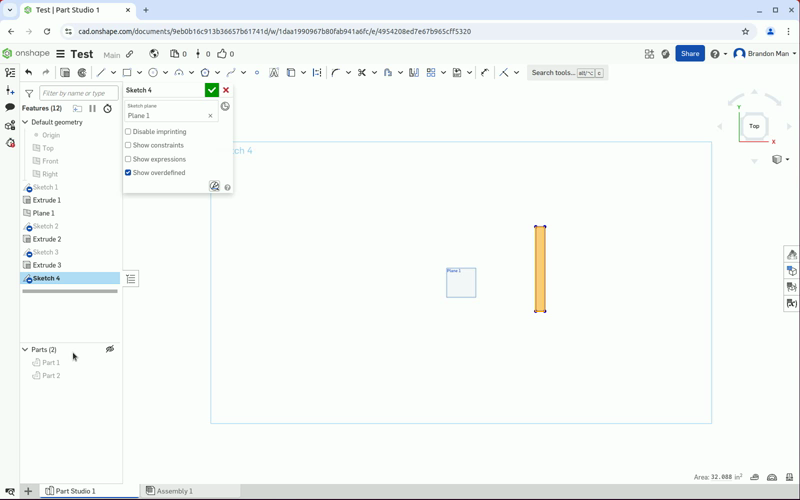
key(shift+e)
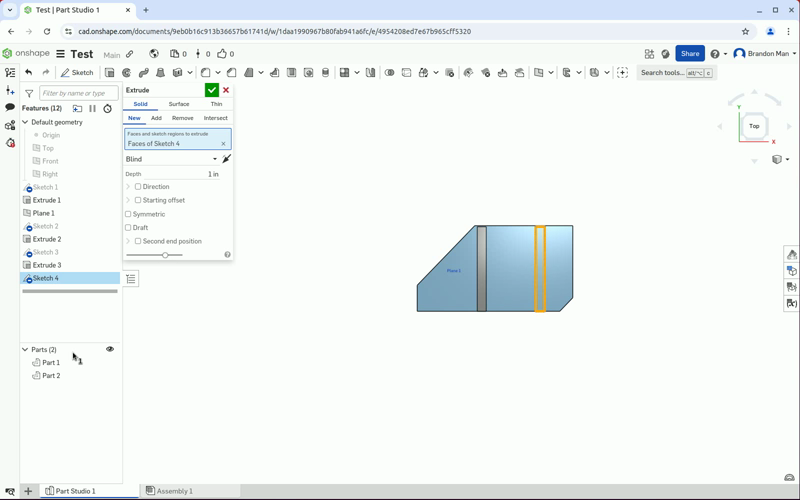
mouse_move(143, 106)
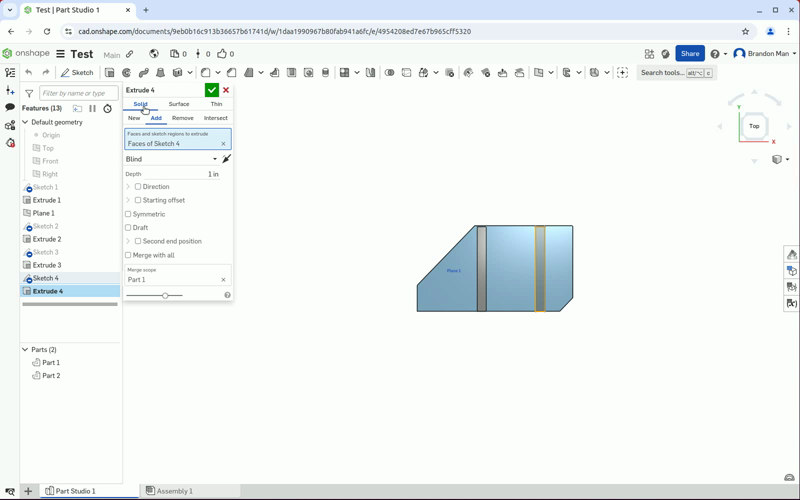
click(143, 106)
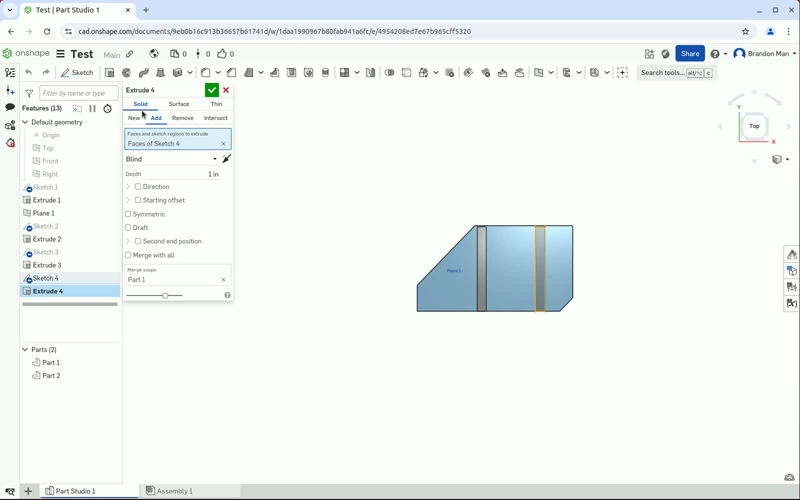
mouse_move(137, 120)
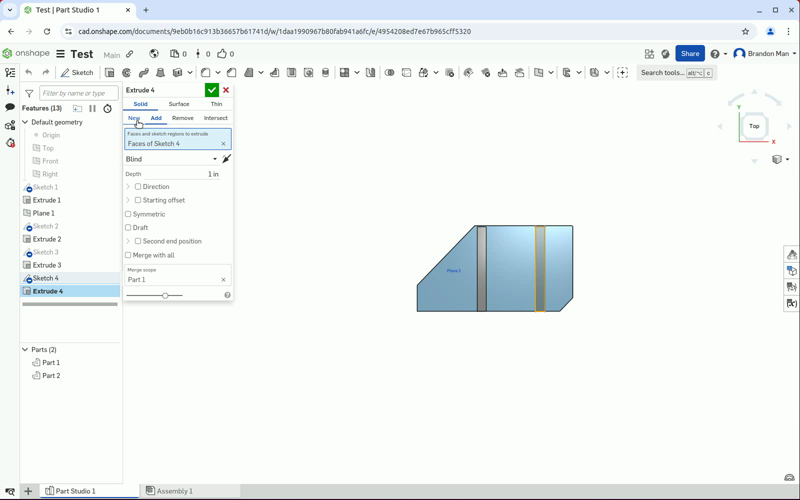
click(137, 120)
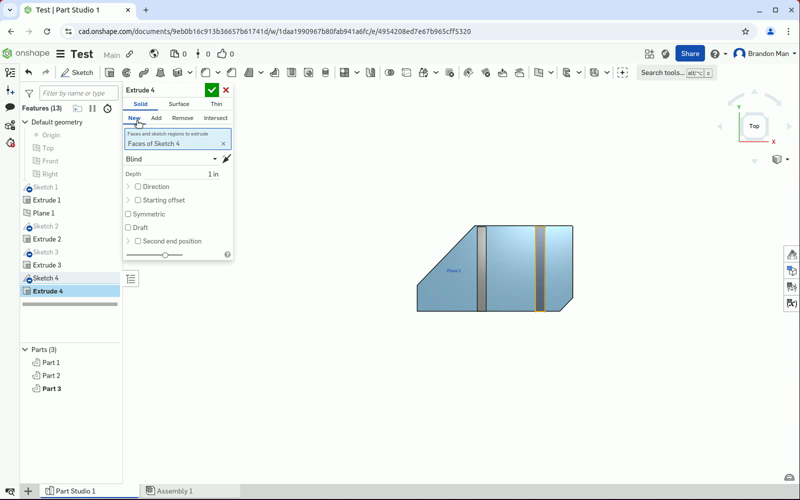
key(tab, 4)
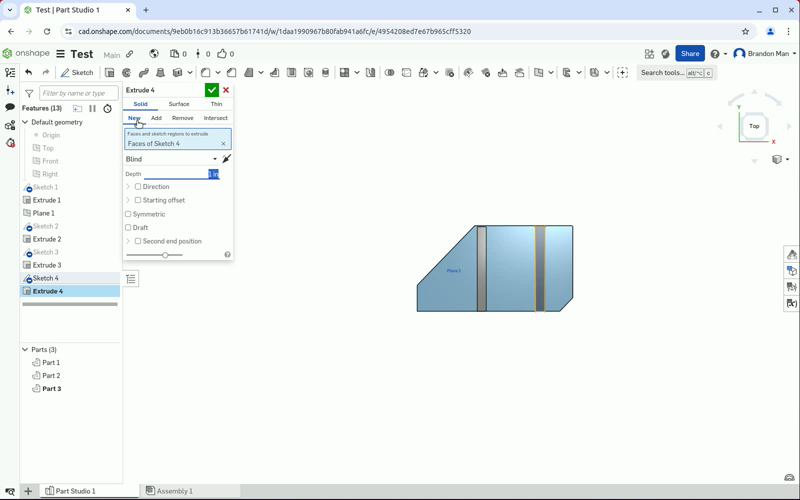
text(13.721)
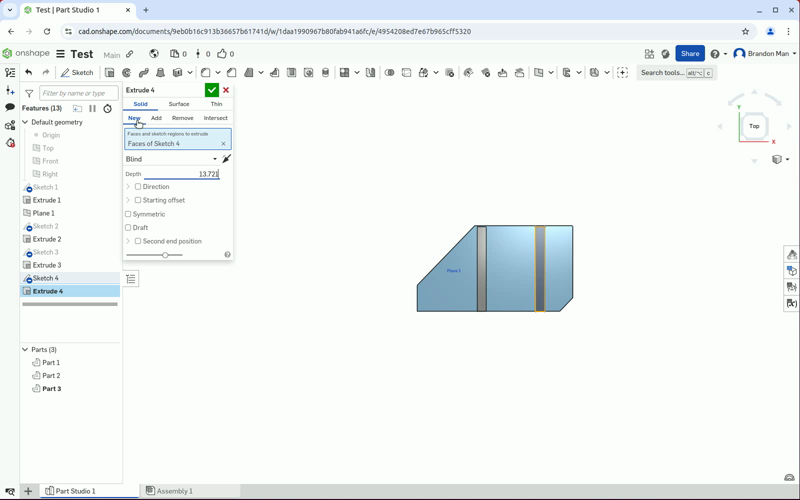
key(enter)
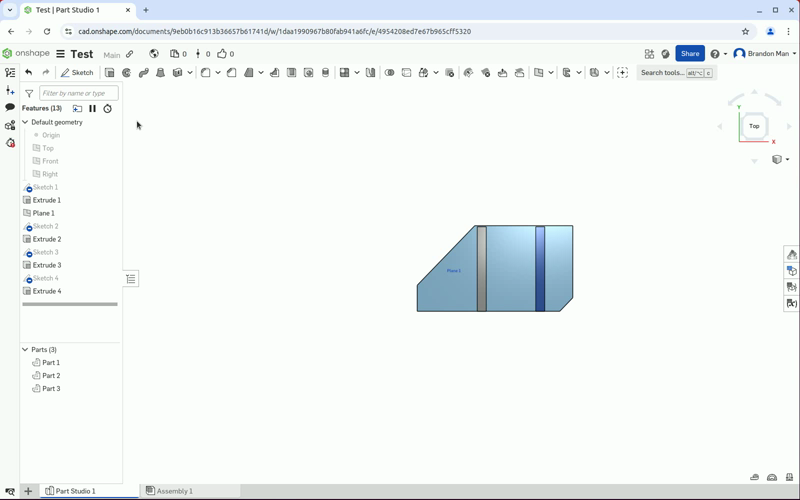
key(shift+h)
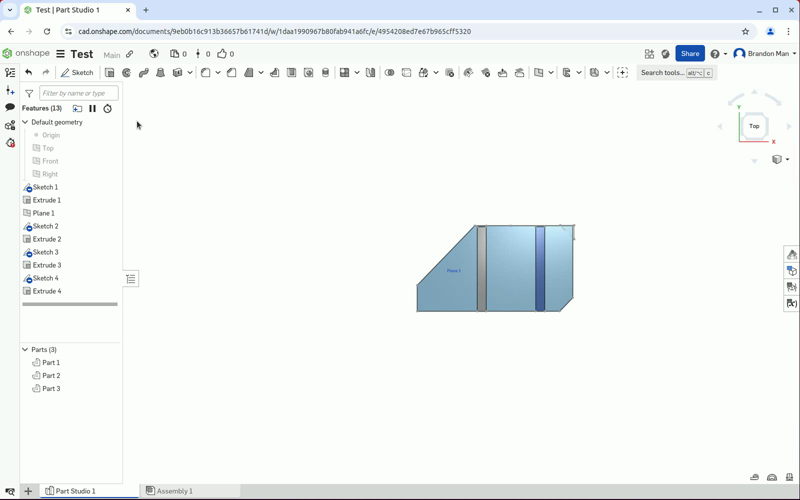
key(shift+h)
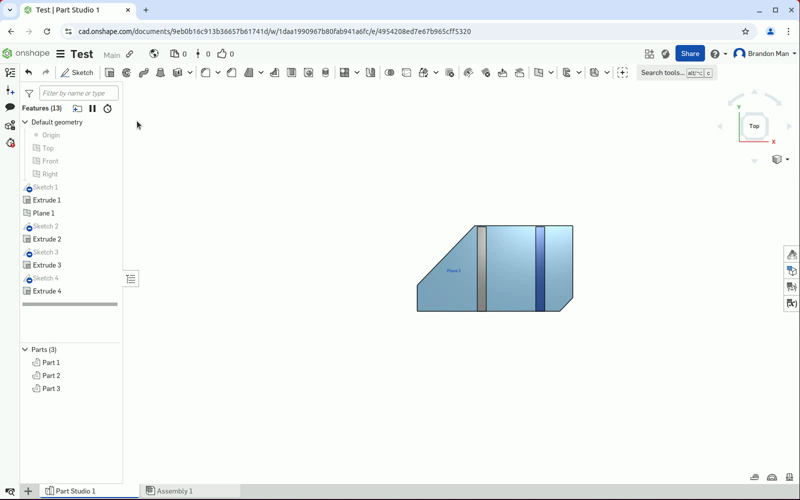
mouse_move(73, 189)
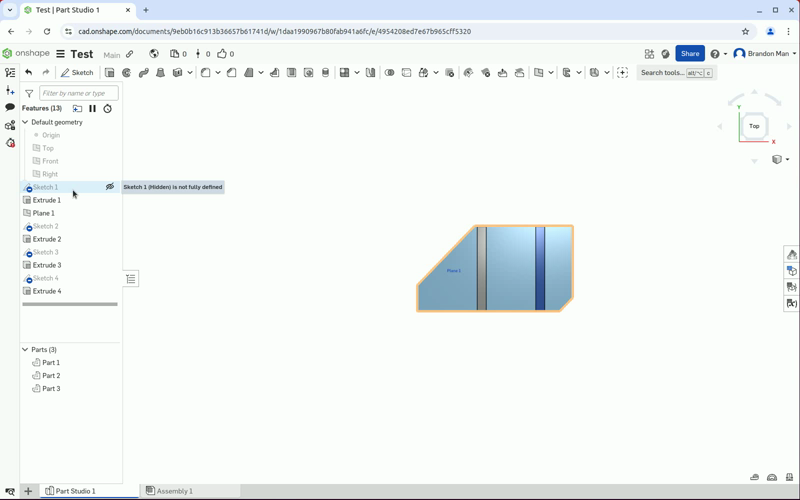
click(73, 189)
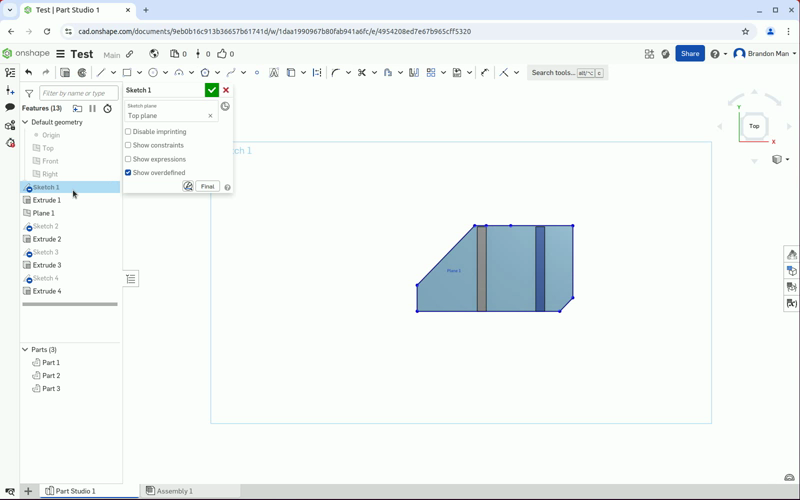
mouse_move(229, 92)
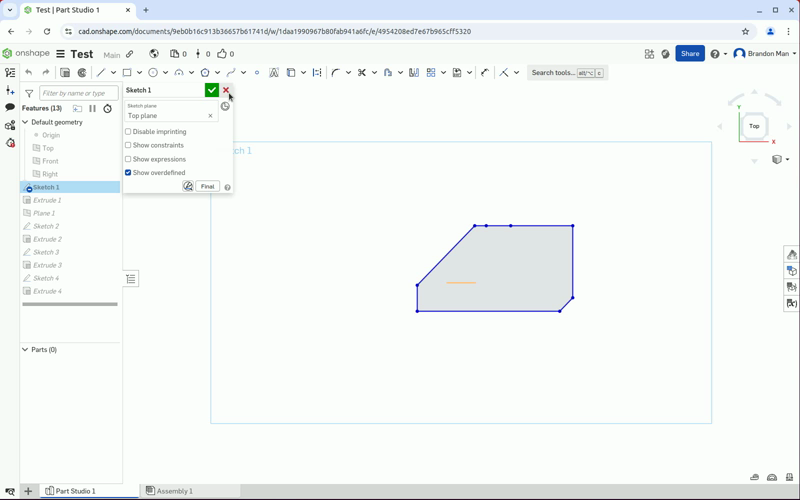
click(229, 92)
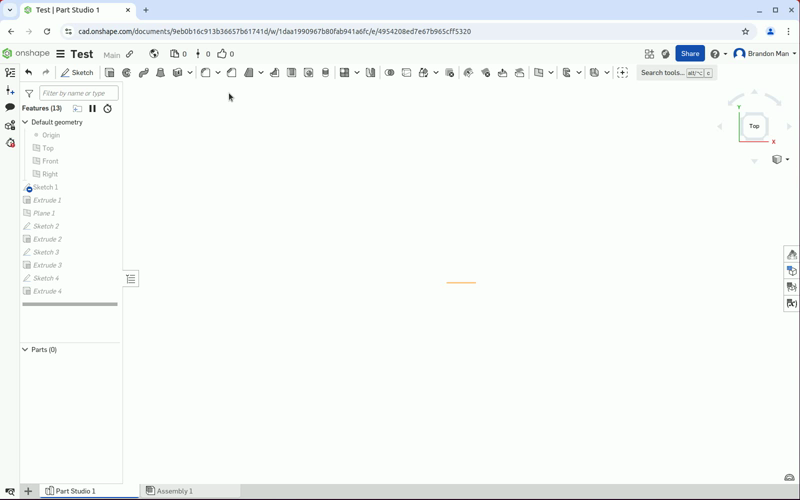
mouse_move(73, 352)
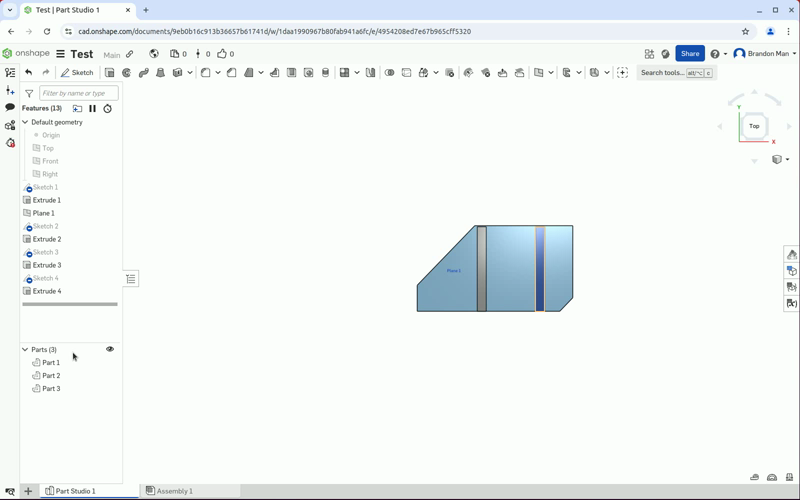
key(y)
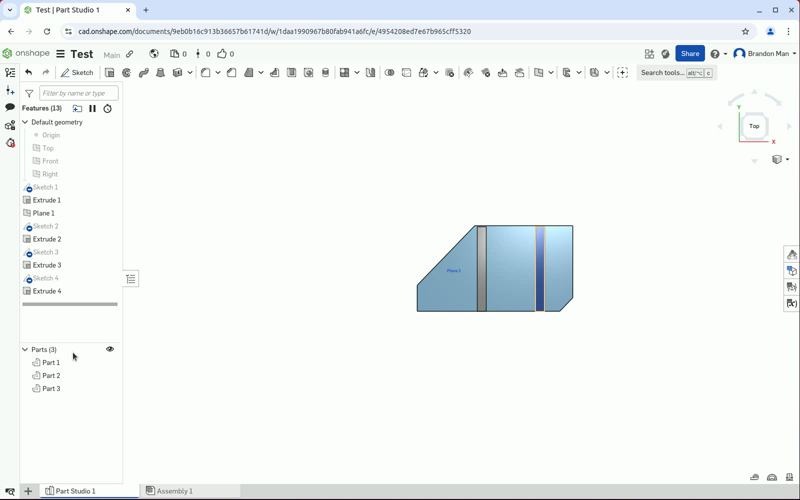
key(shift+p)
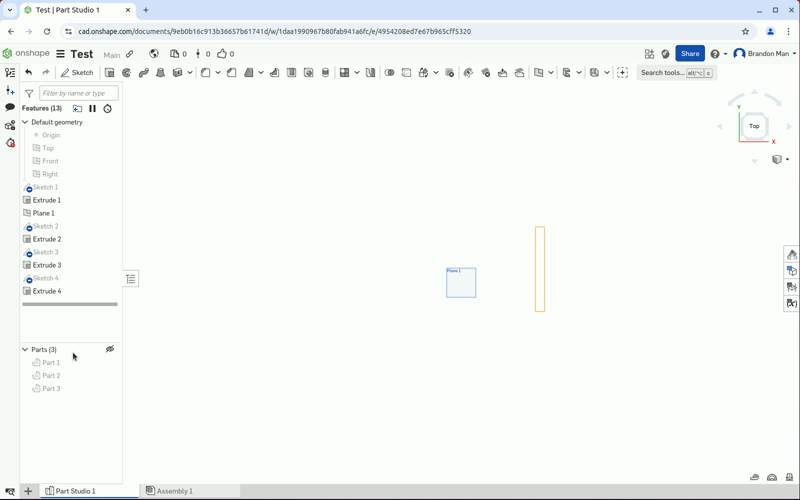
key(space)
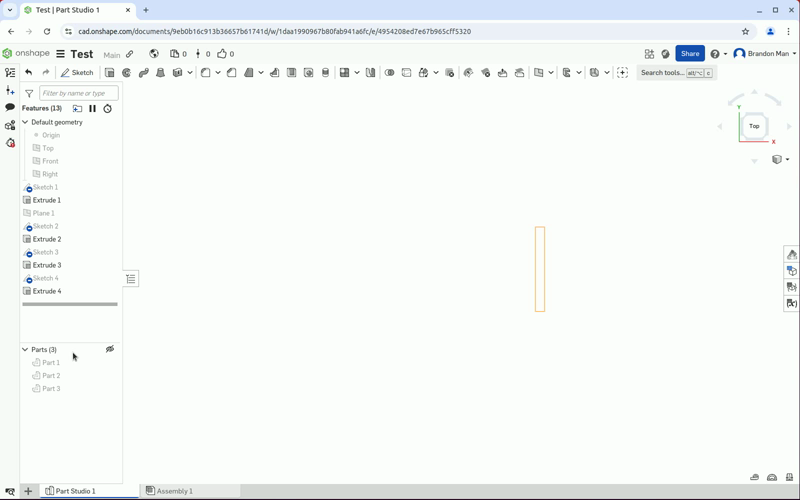
key_down(shift)
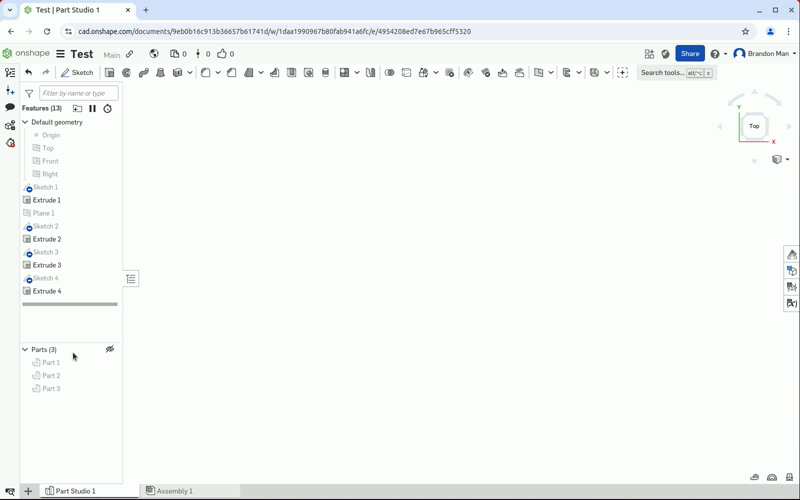
key(up)
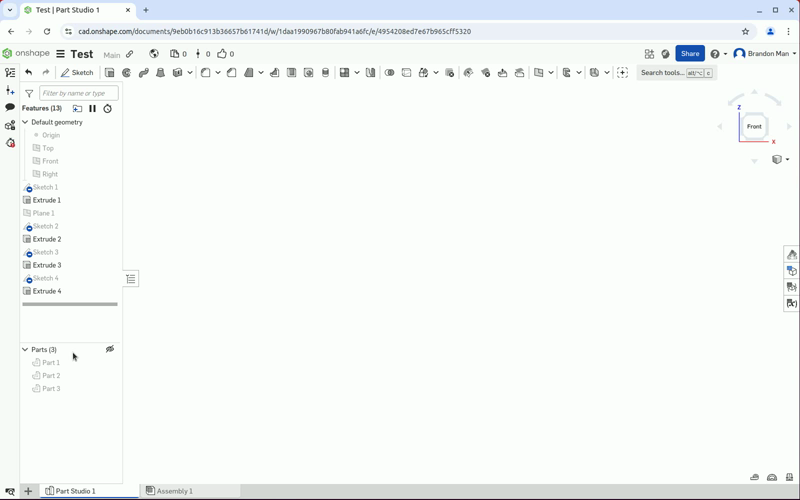
key_up(shift)
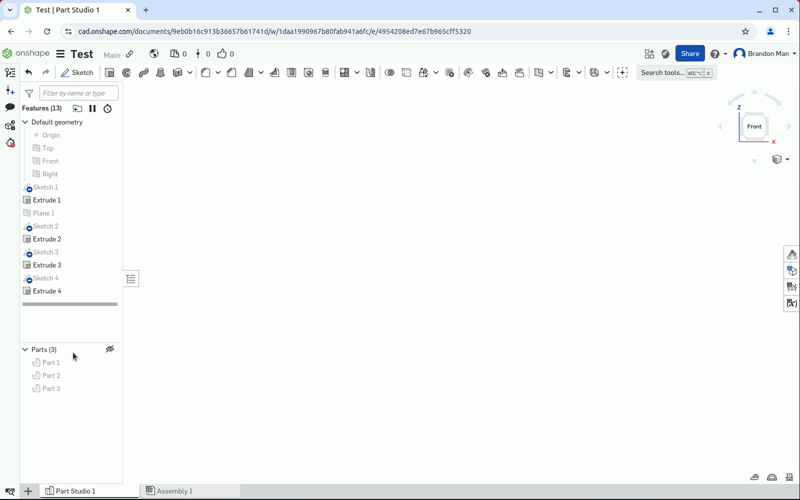
key(space)
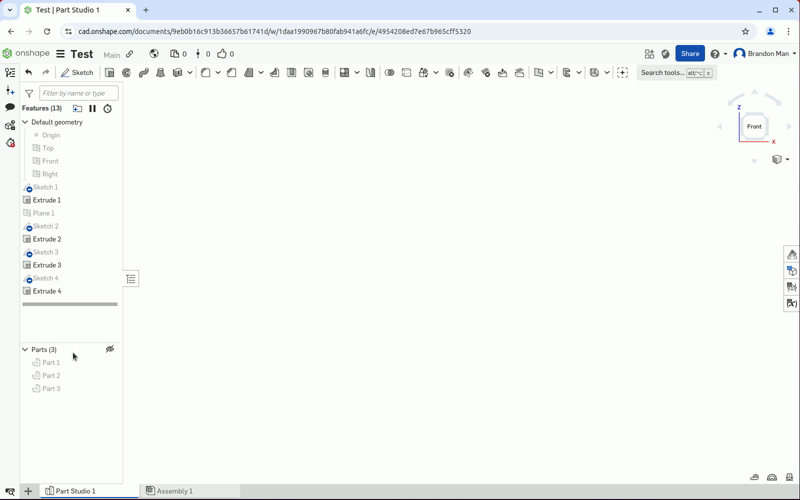
key_down(shift)
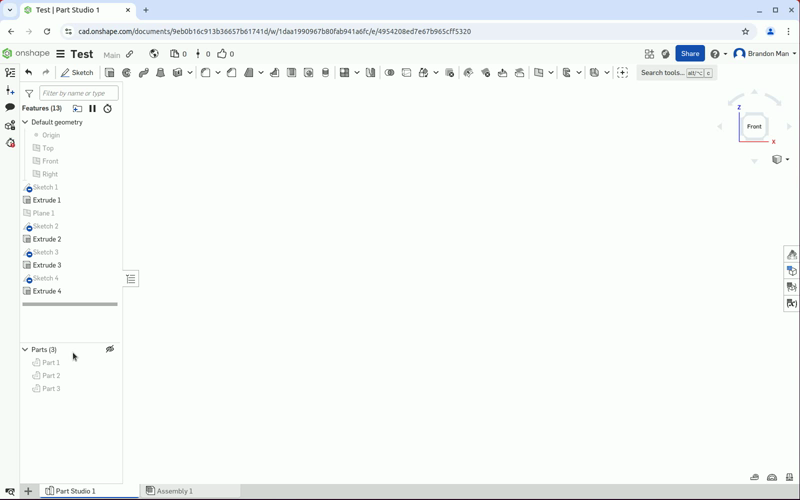
key(left)
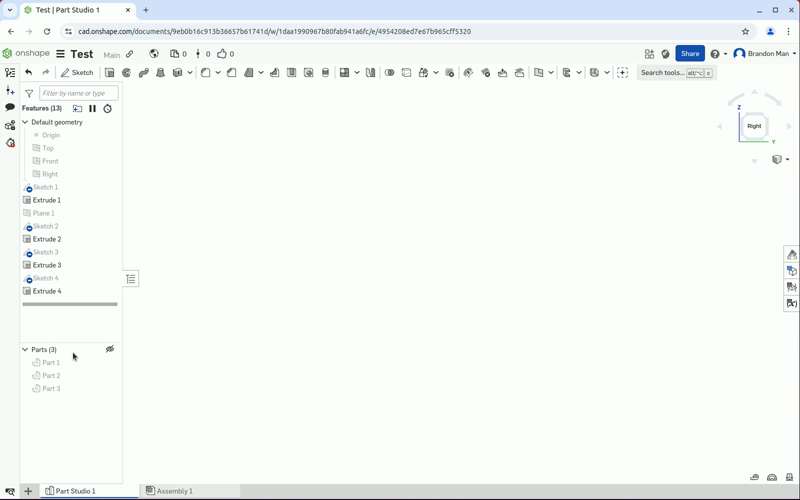
key_up(shift)
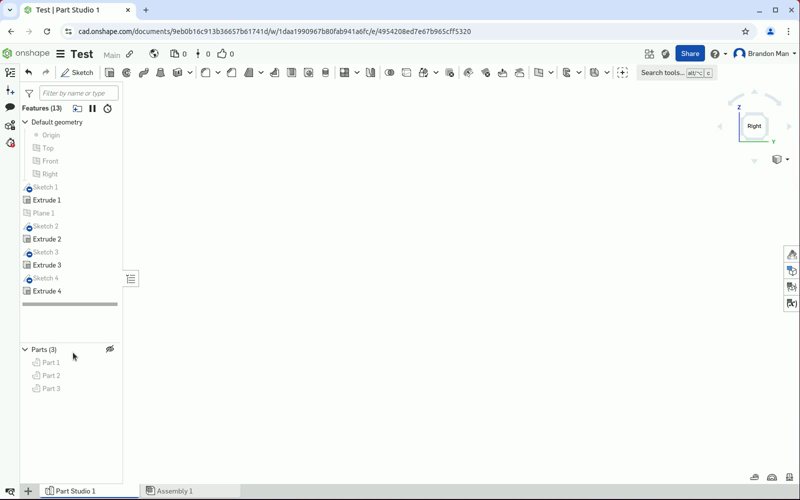
mouse_move(73, 352)
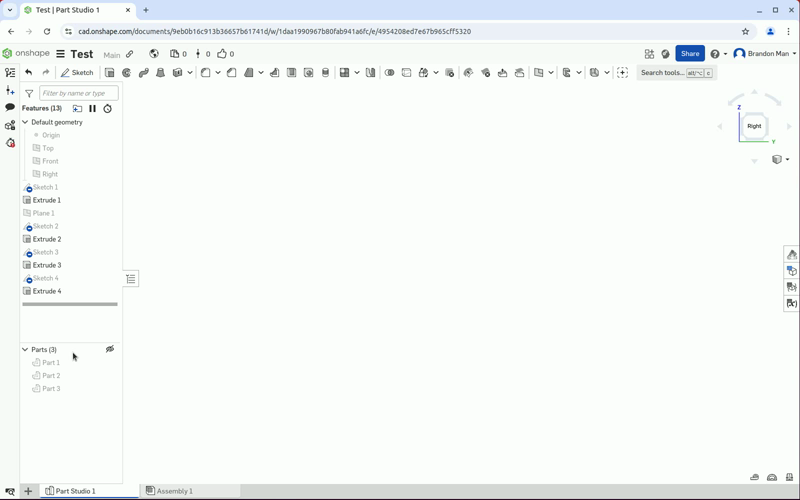
key(shift+y)
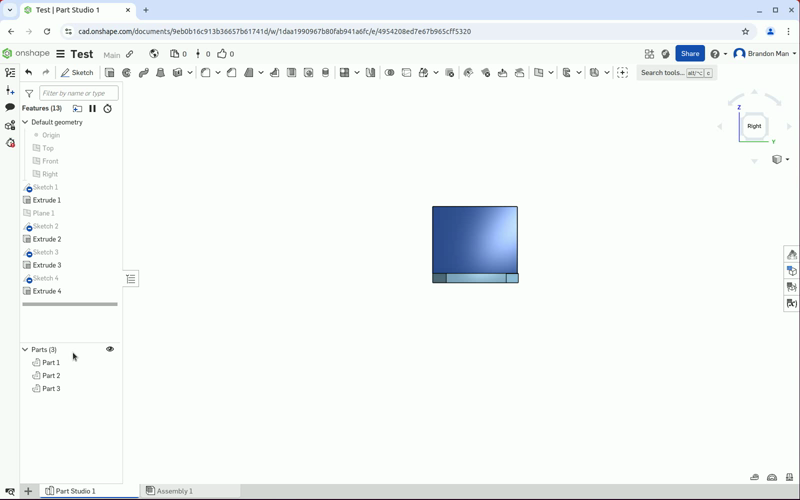
mouse_move(541, 75)
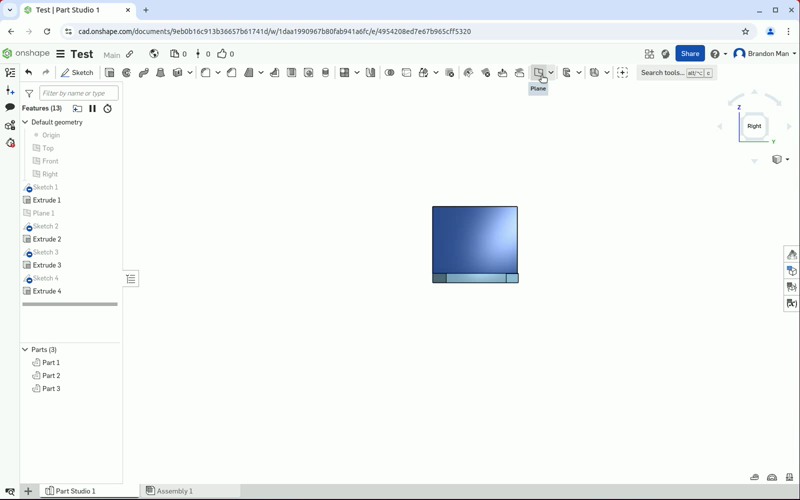
click(541, 75)
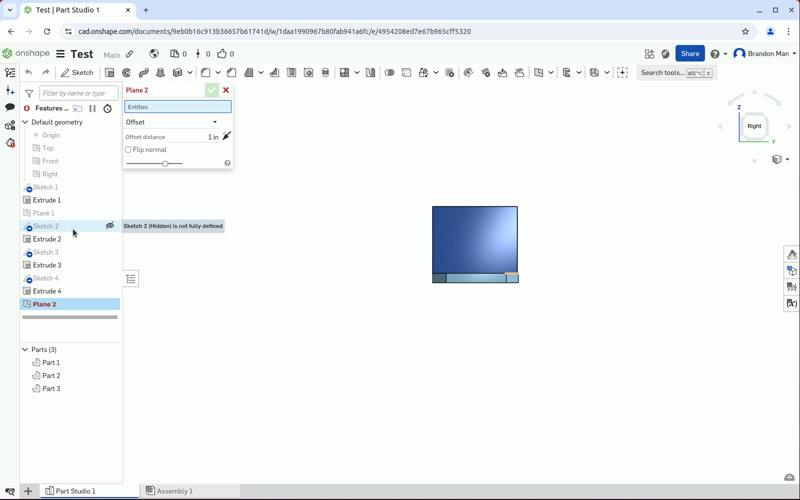
scroll(3)
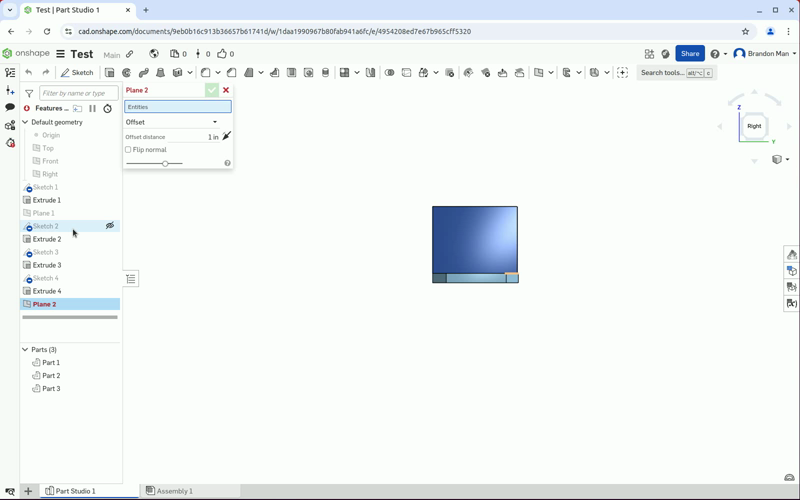
mouse_move(73, 176)
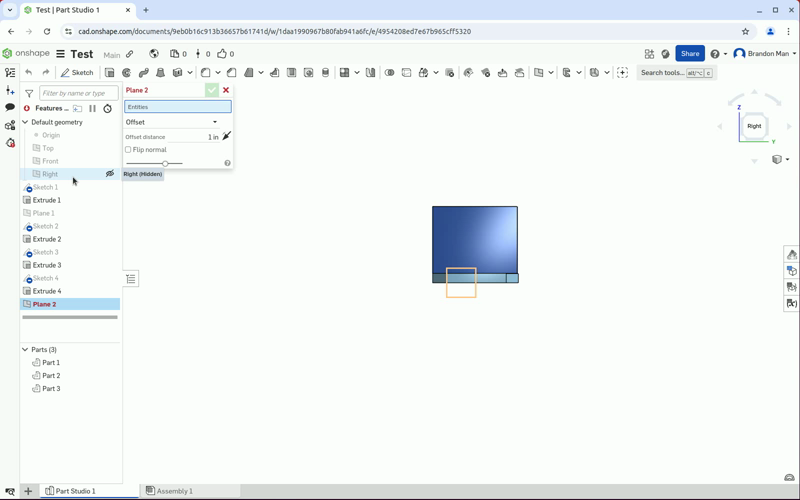
click(73, 176)
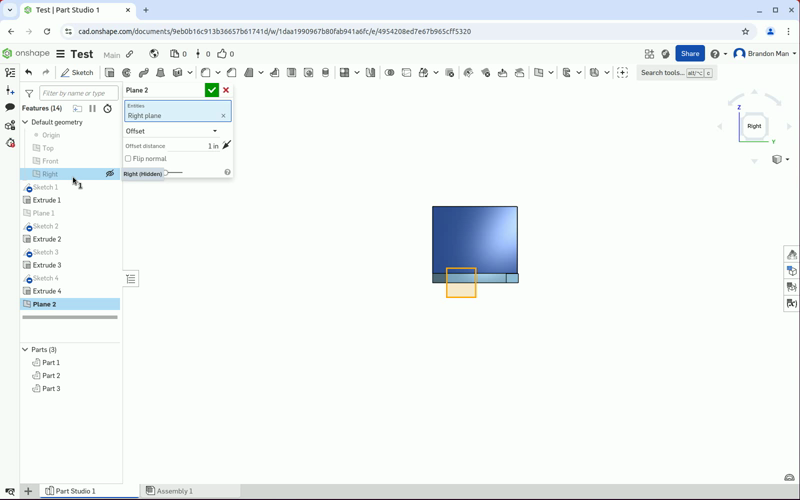
key(tab, 2)
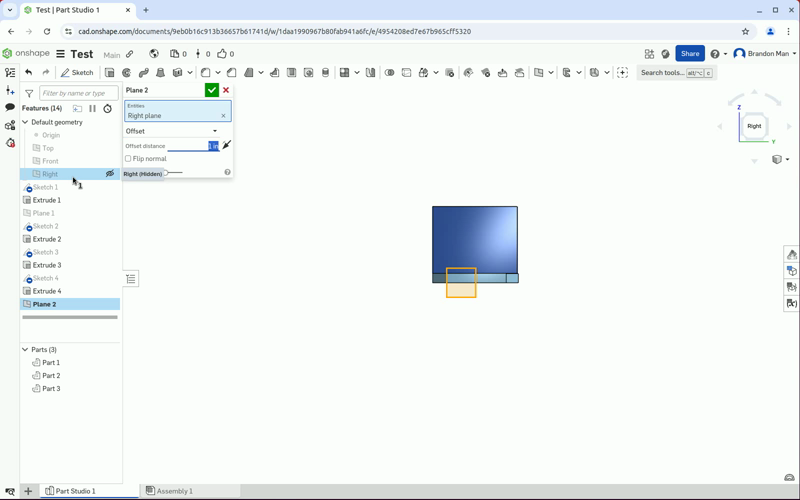
text(3.358)
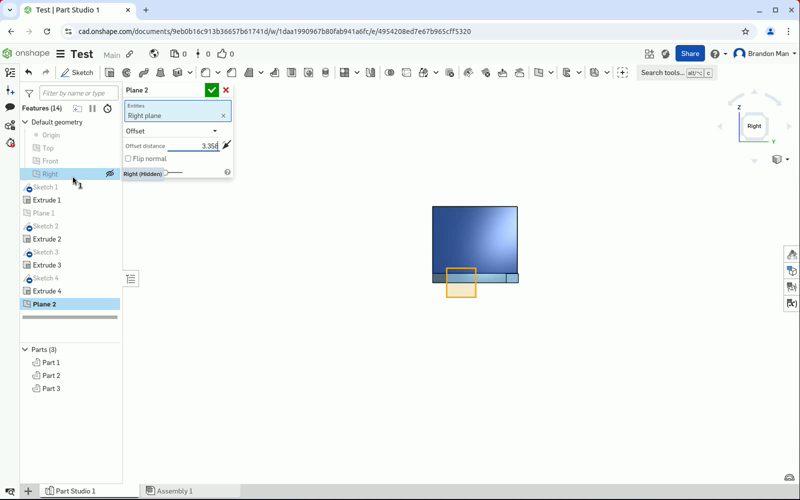
key(enter, 2)
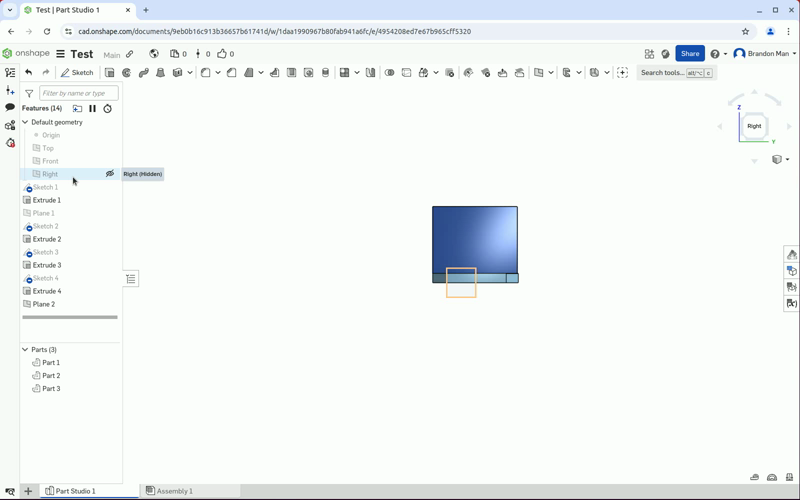
key(shift+s)
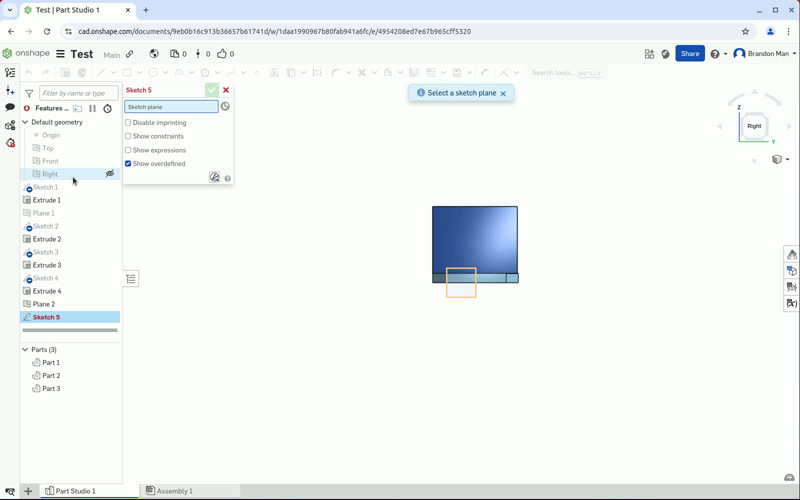
mouse_move(73, 306)
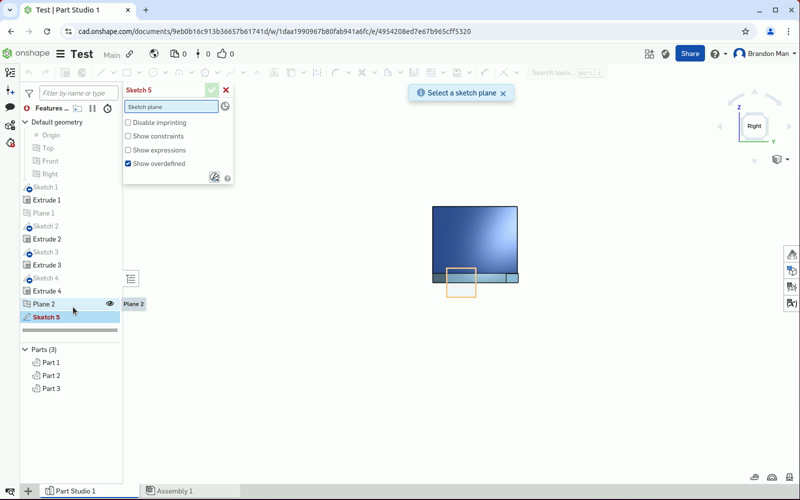
click(73, 306)
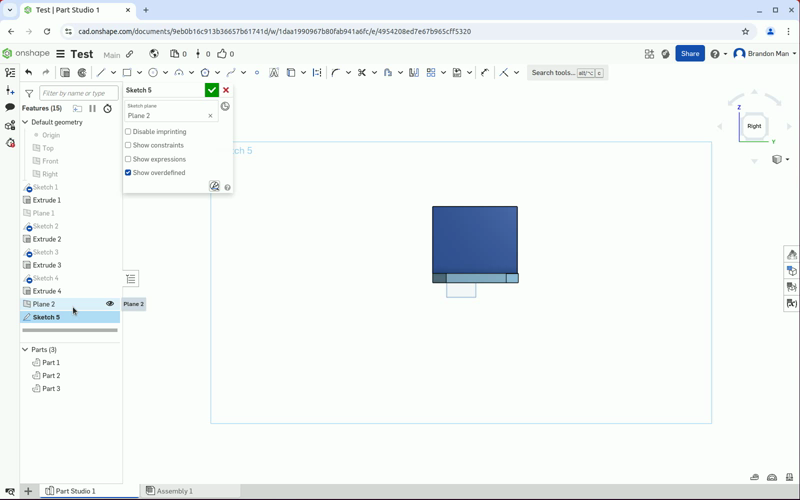
mouse_move(73, 352)
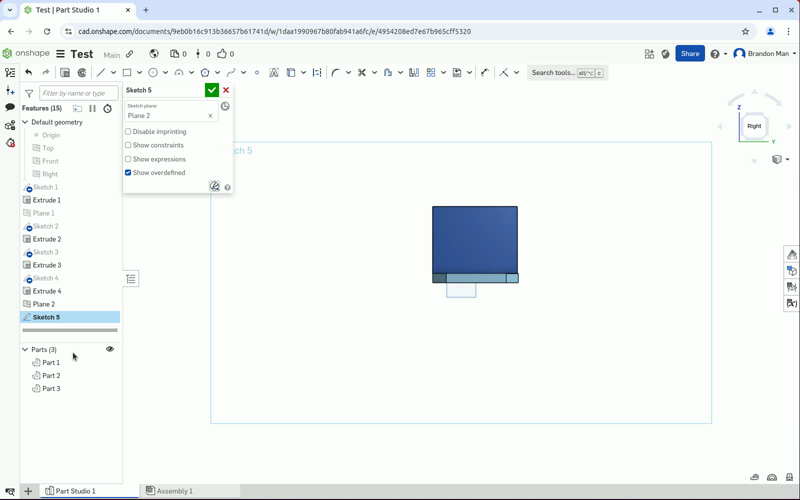
key(y)
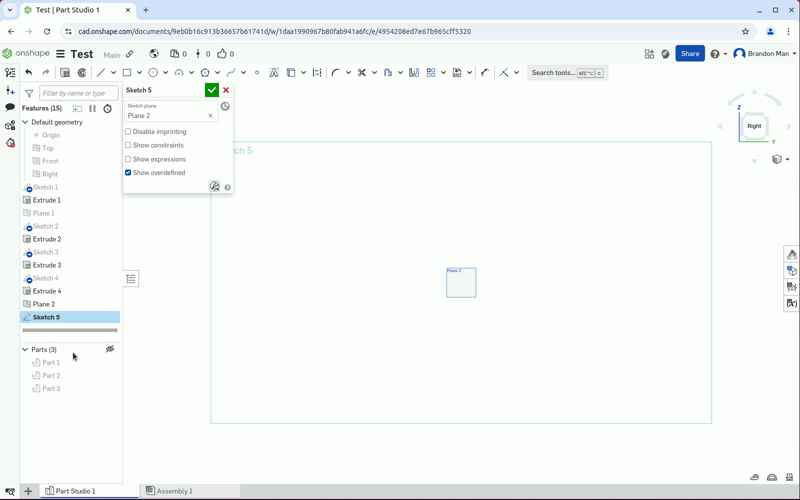
key(l)
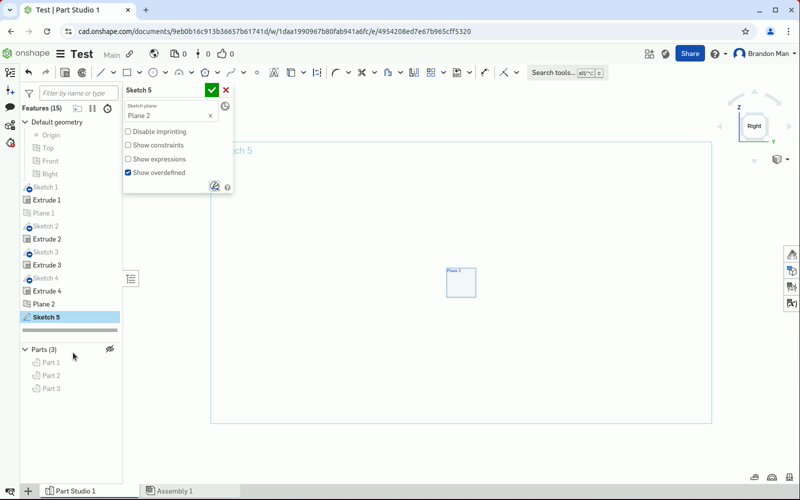
key_down(shift)
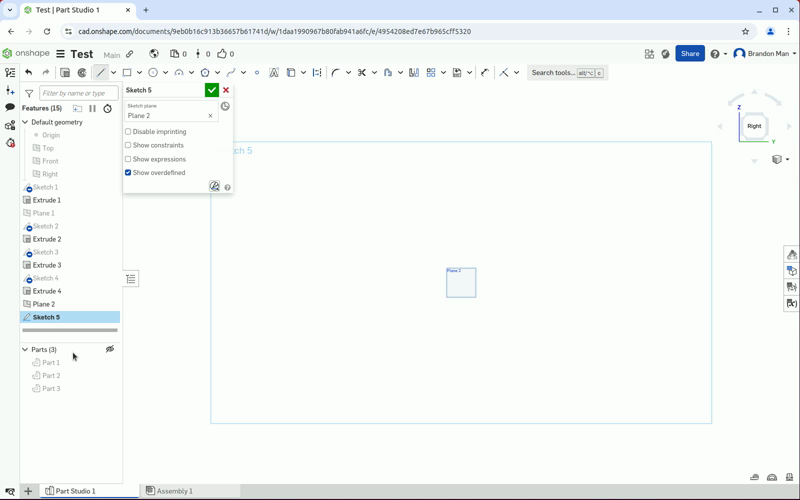
mouse_move(432, 220)
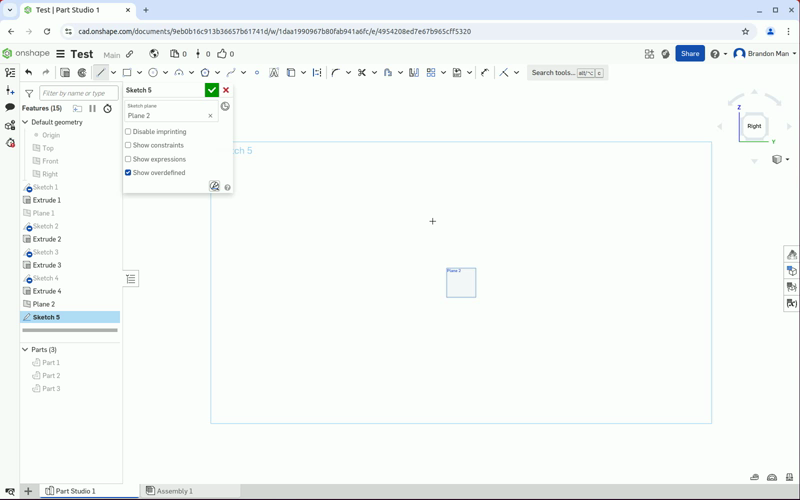
click(432, 220)
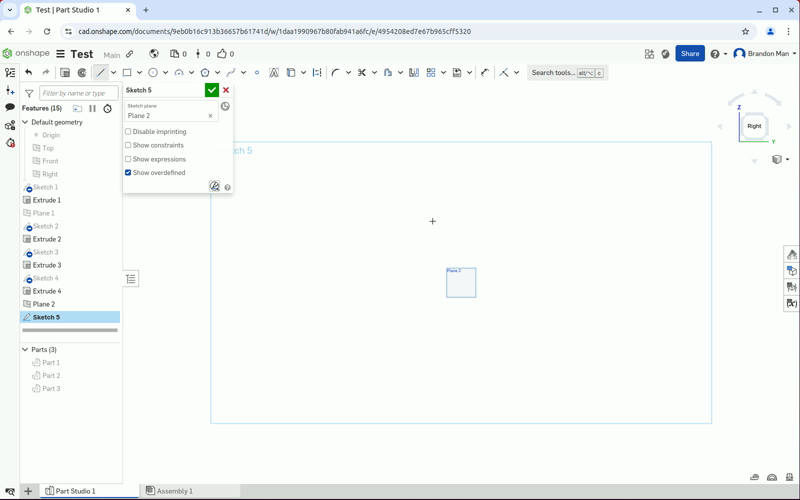
key_up(shift)
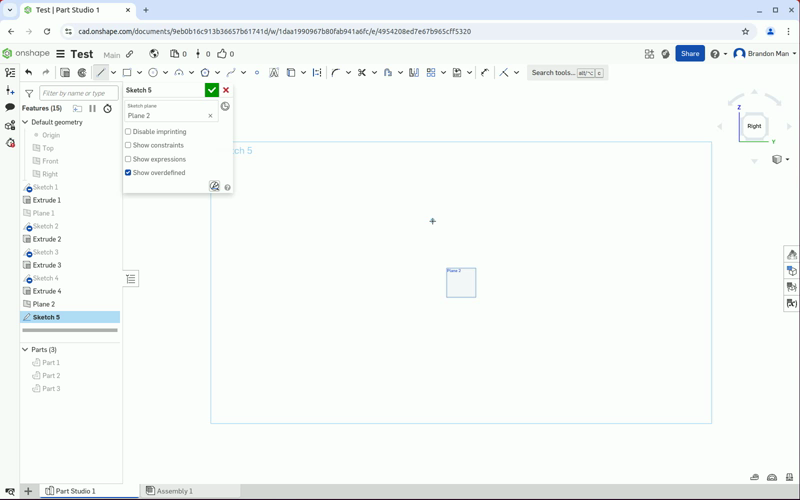
key_down(shift)
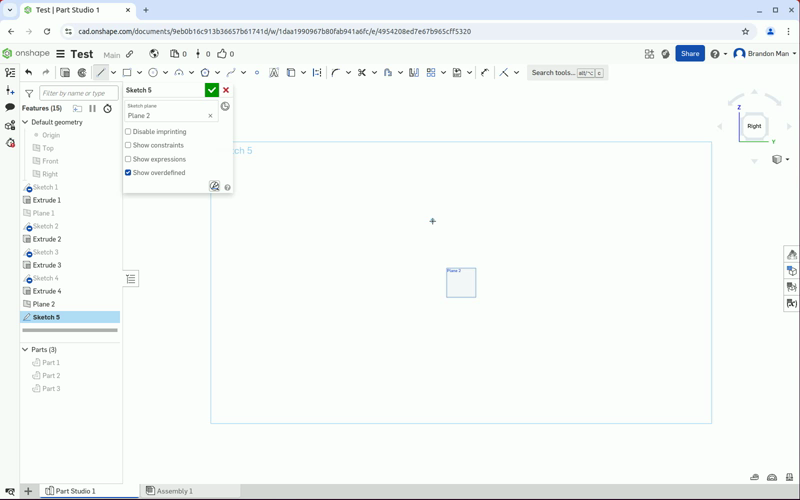
mouse_move(462, 220)
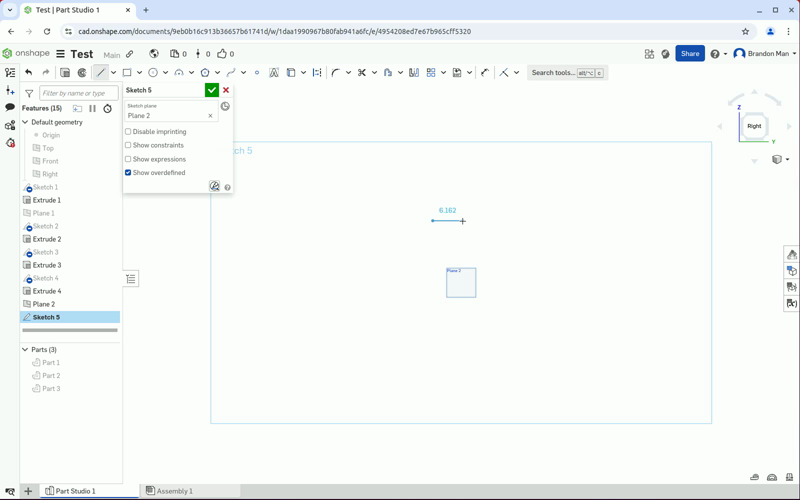
mouse_move(446, 207)
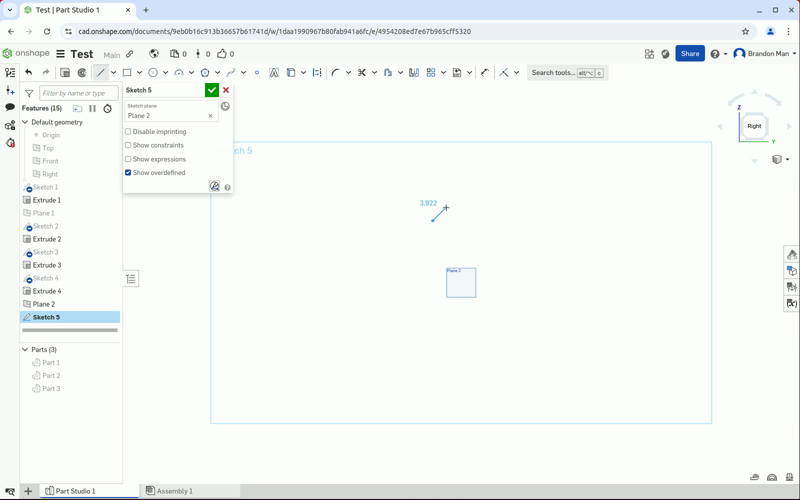
click(446, 207)
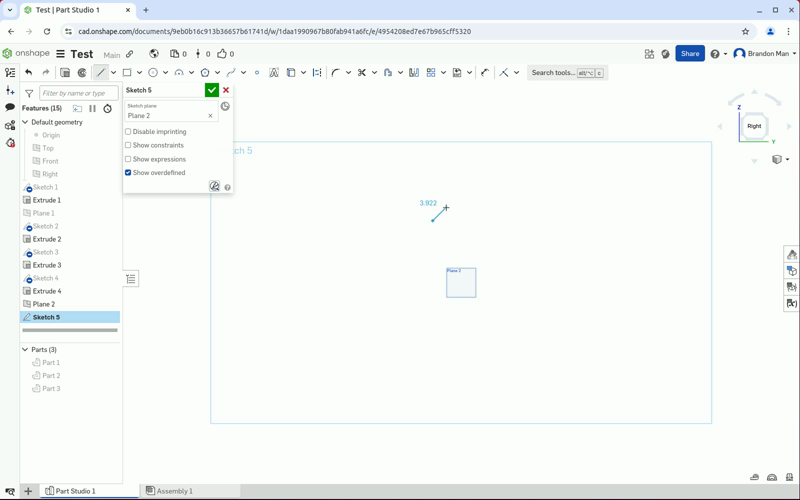
key_up(shift)
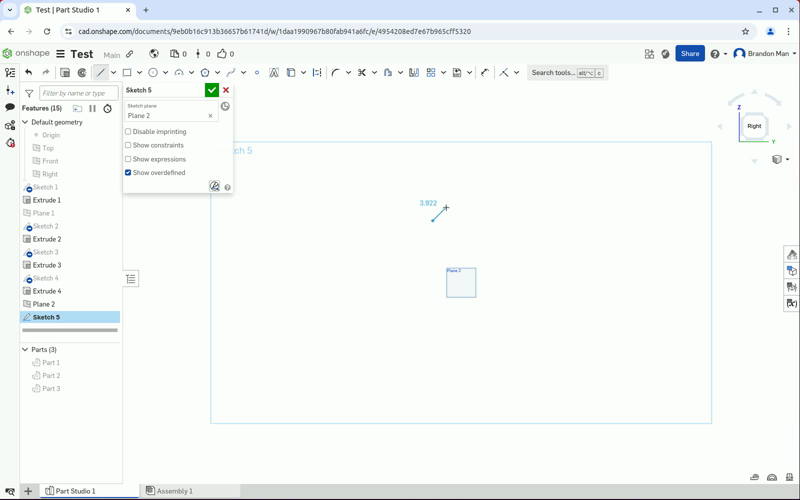
key_down(shift)
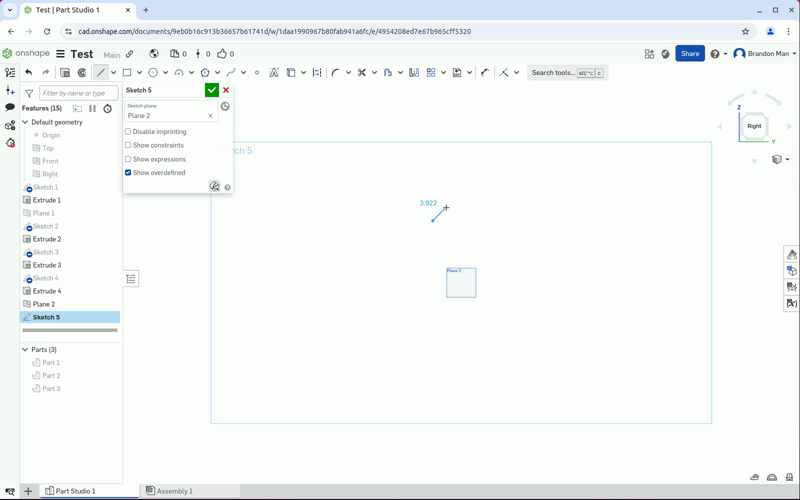
mouse_move(476, 207)
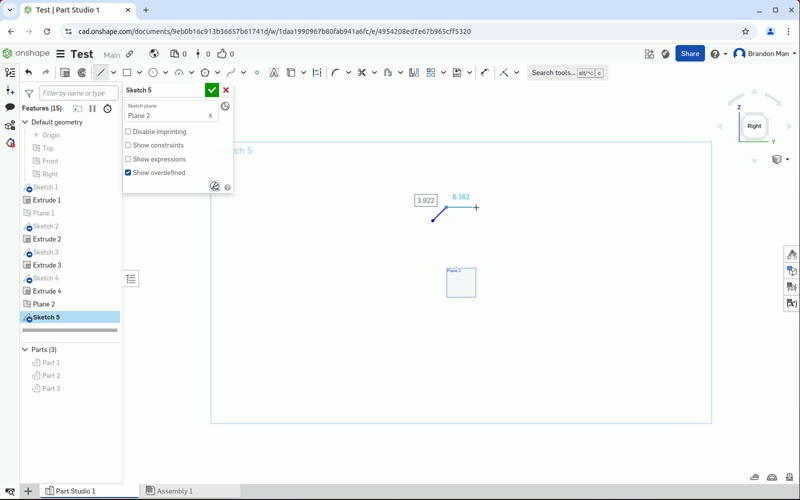
mouse_move(432, 207)
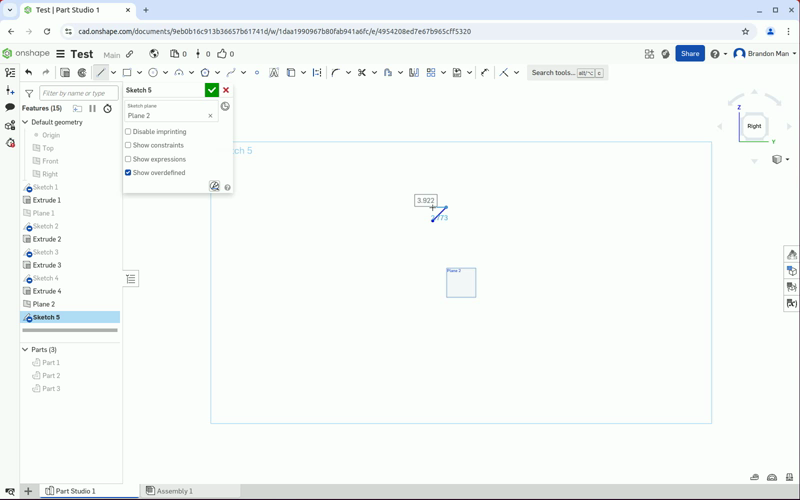
click(432, 207)
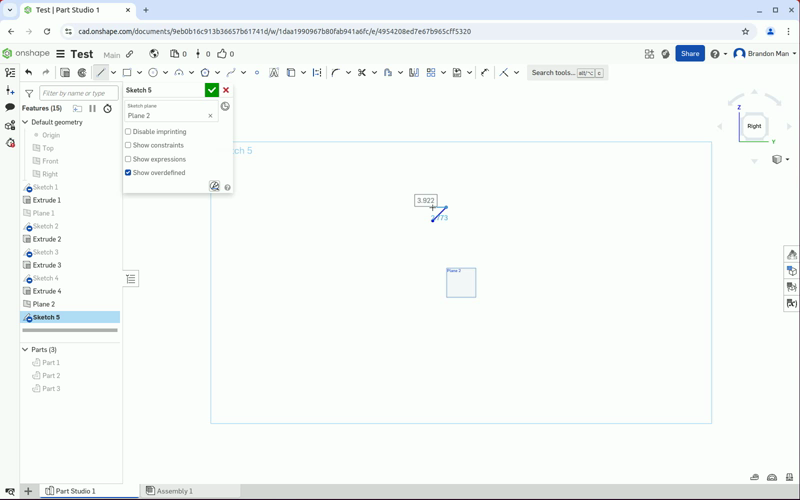
key_up(shift)
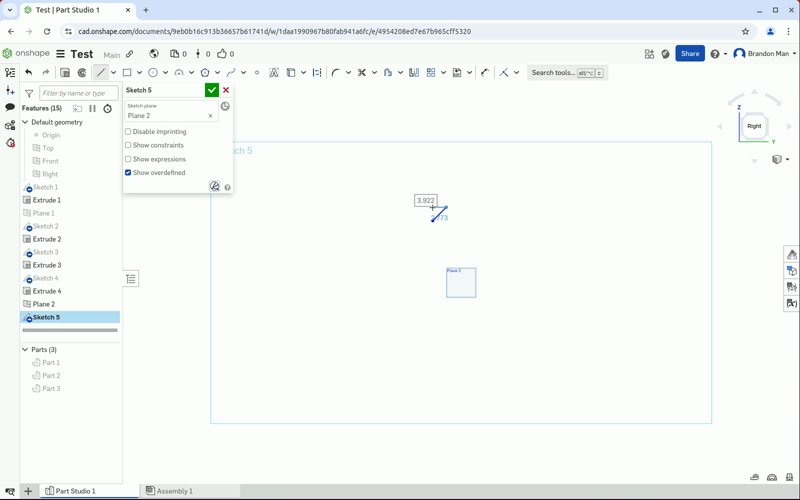
mouse_move(462, 207)
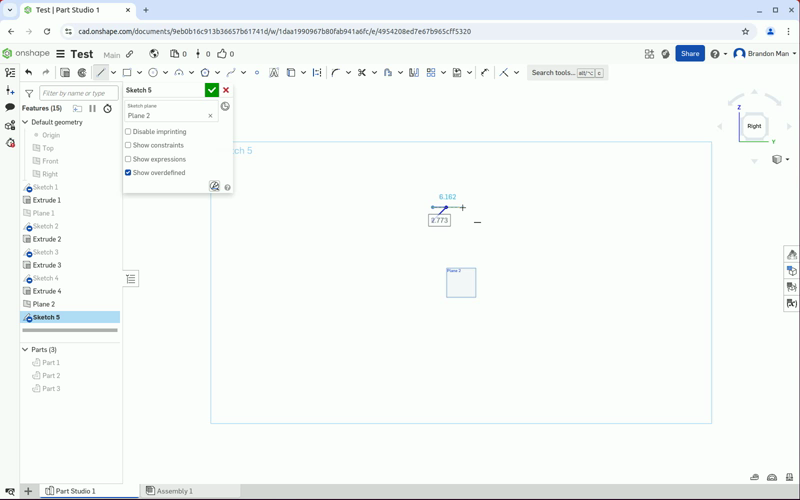
key_down(shift)
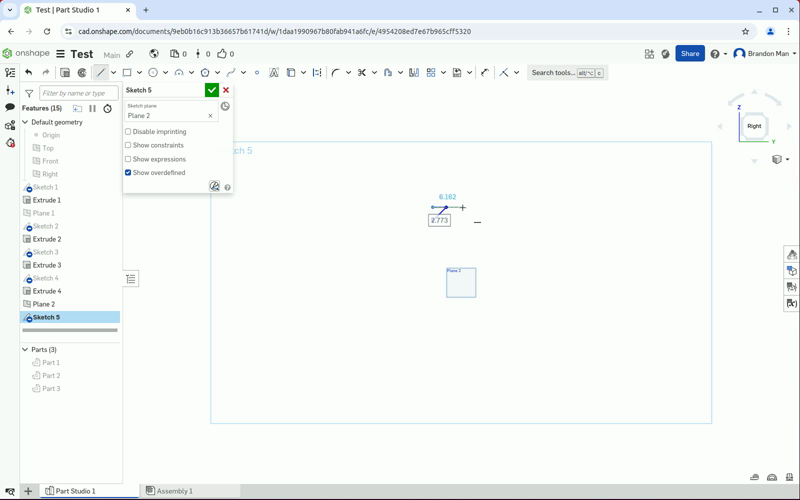
mouse_move(432, 220)
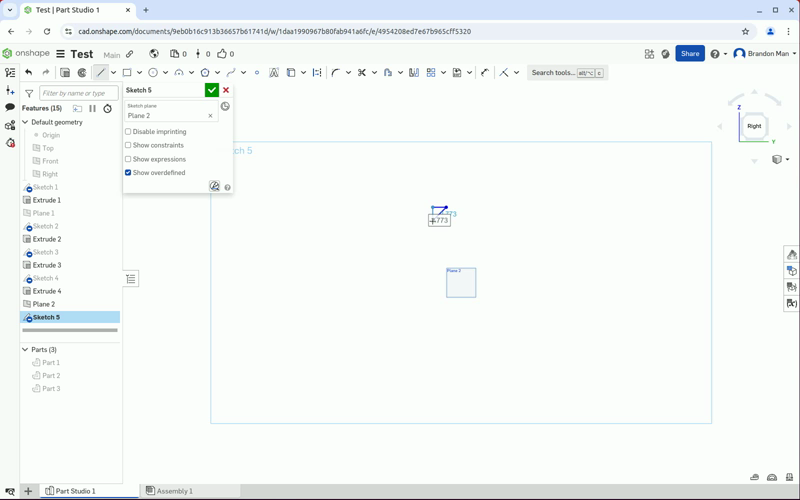
key_up(shift)
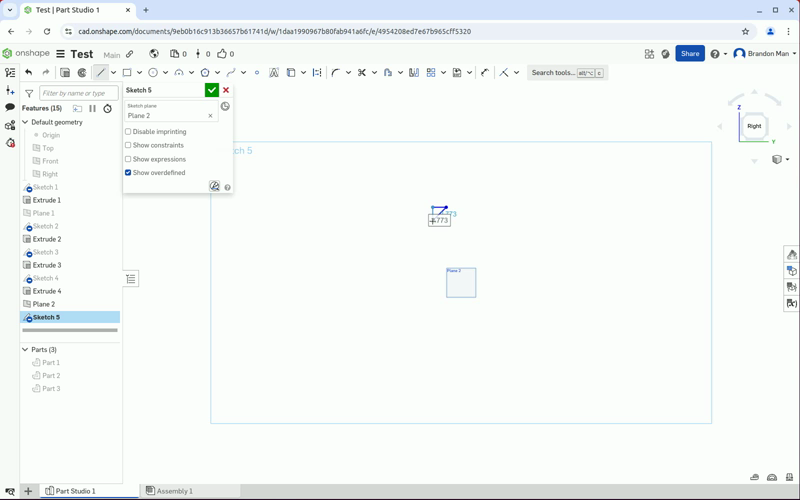
click(432, 220)
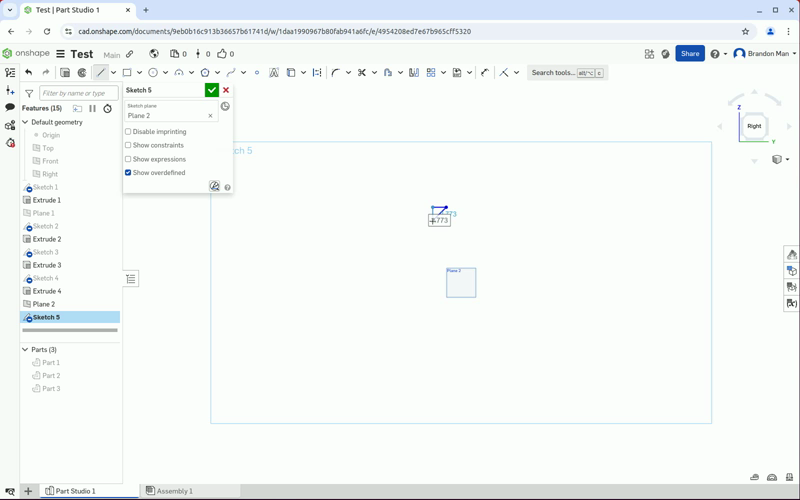
key(esc)
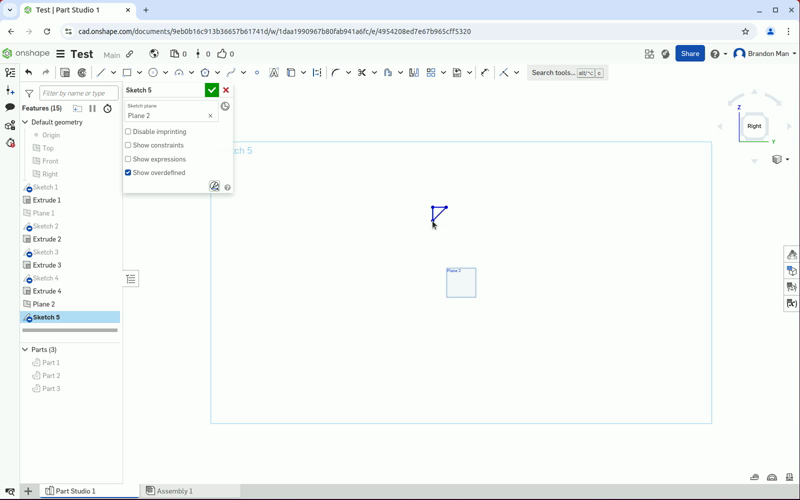
mouse_move(435, 211)
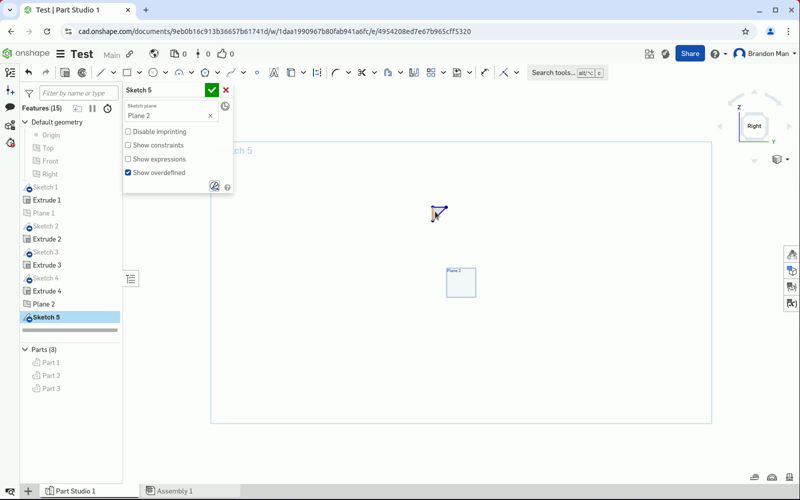
scroll(6)
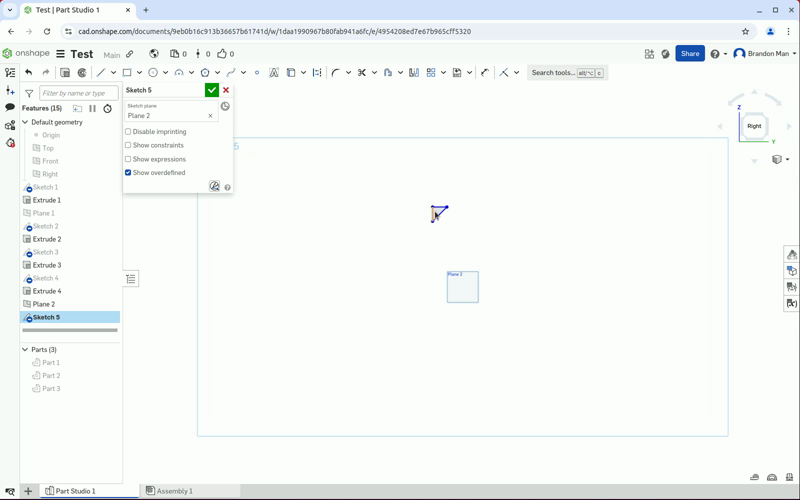
scroll(6)
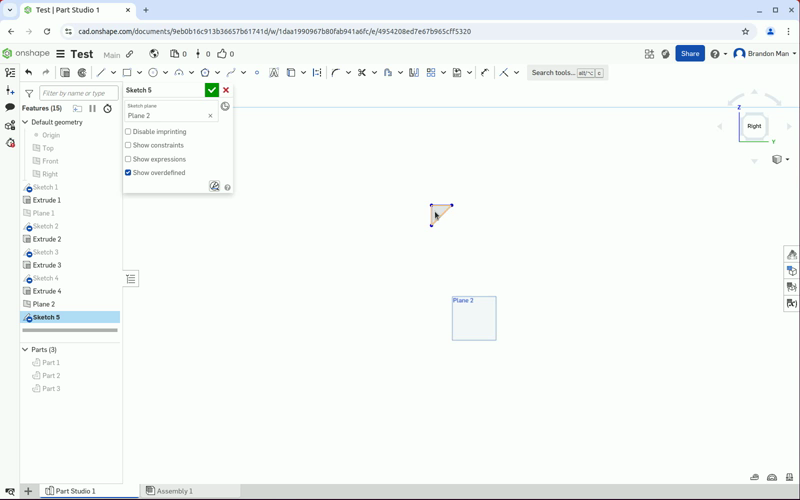
scroll(6)
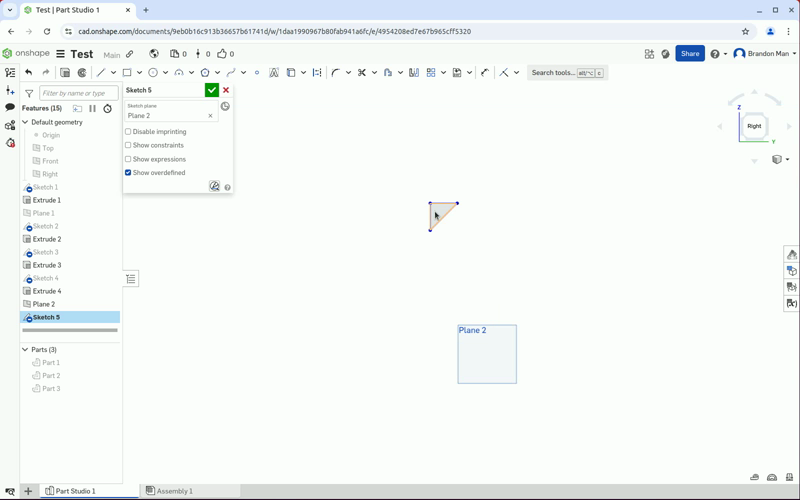
scroll(6)
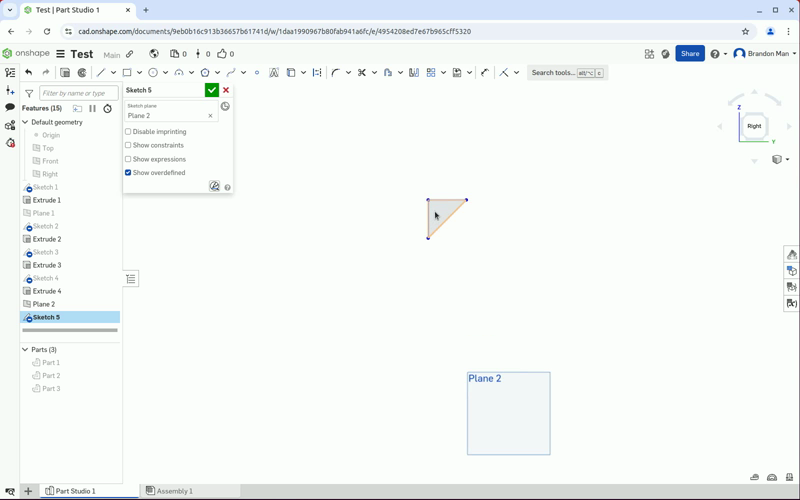
scroll(6)
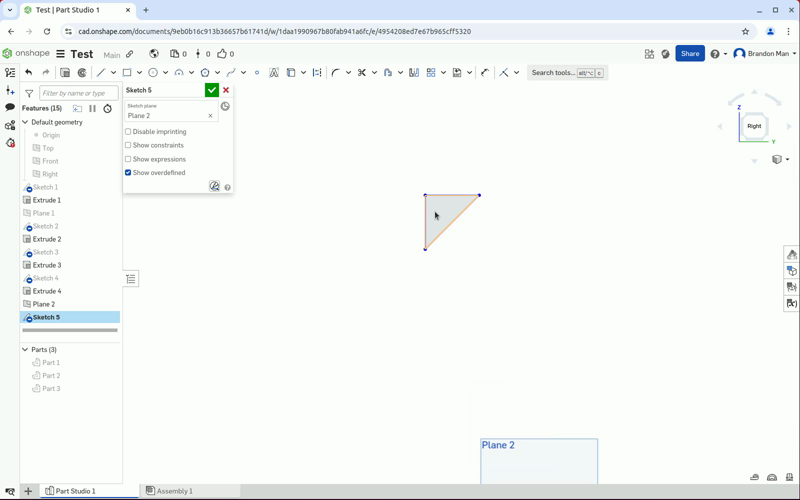
scroll(6)
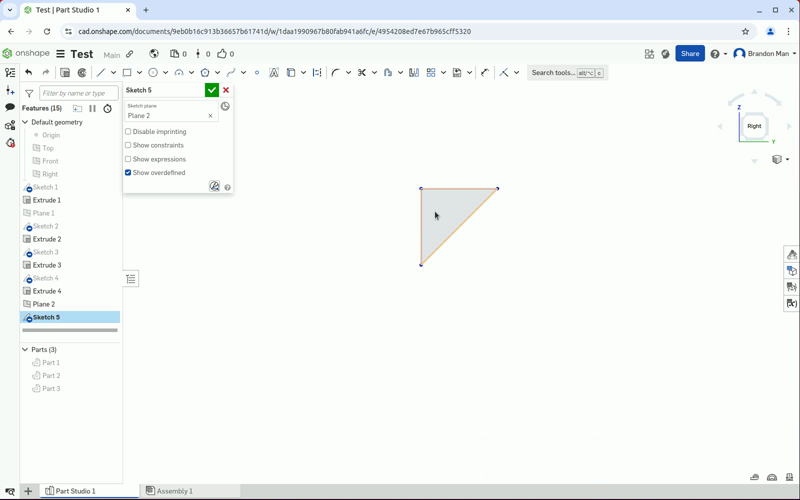
scroll(6)
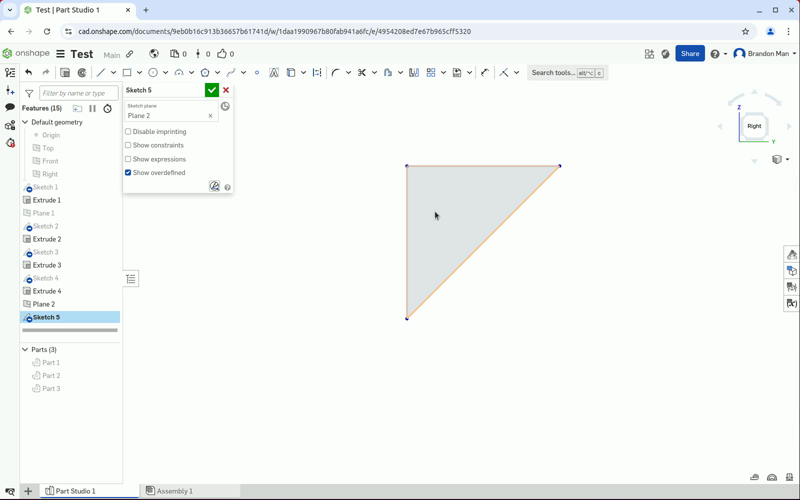
click(435, 211)
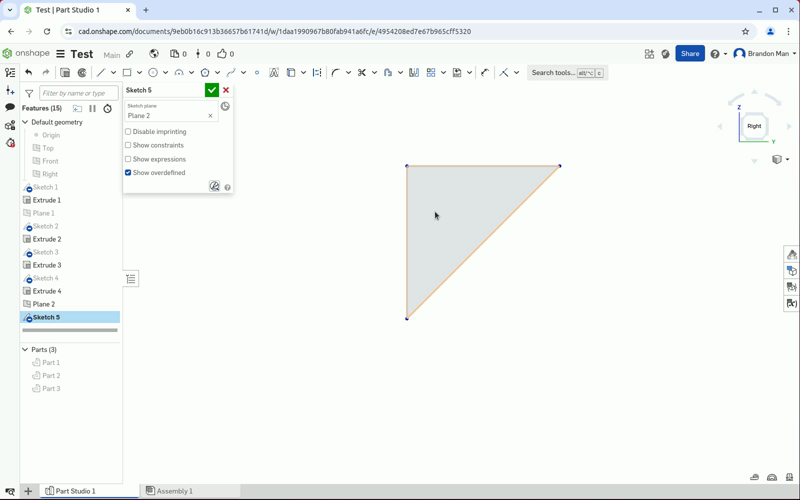
scroll(-6)
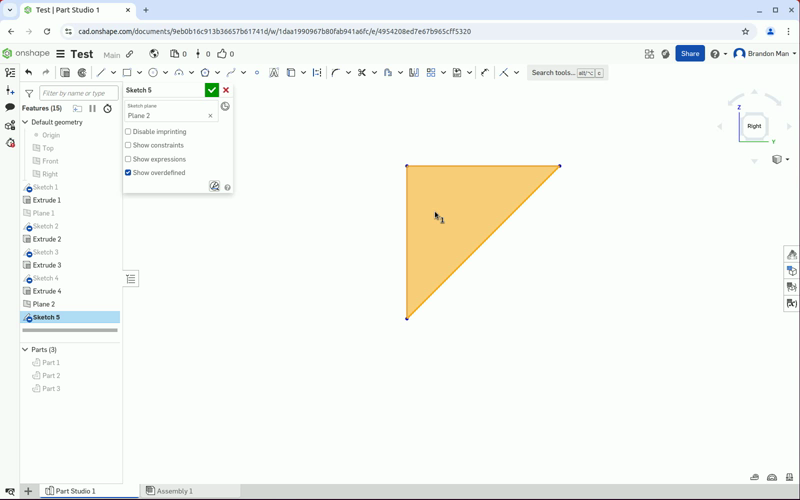
scroll(-6)
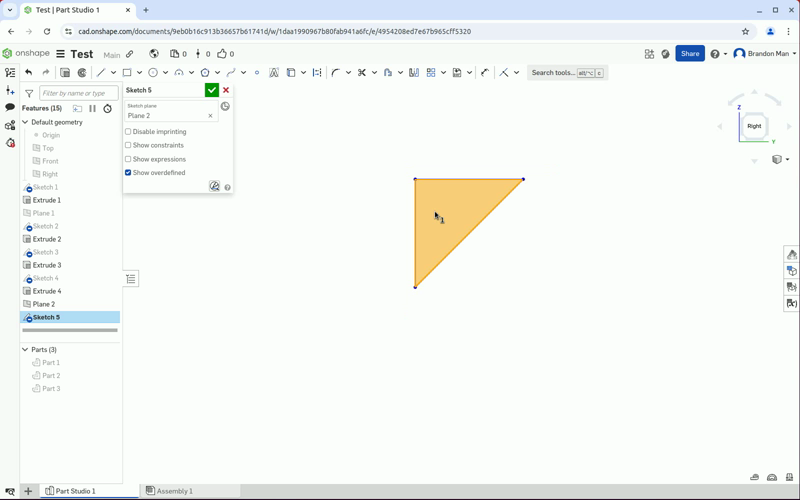
scroll(-6)
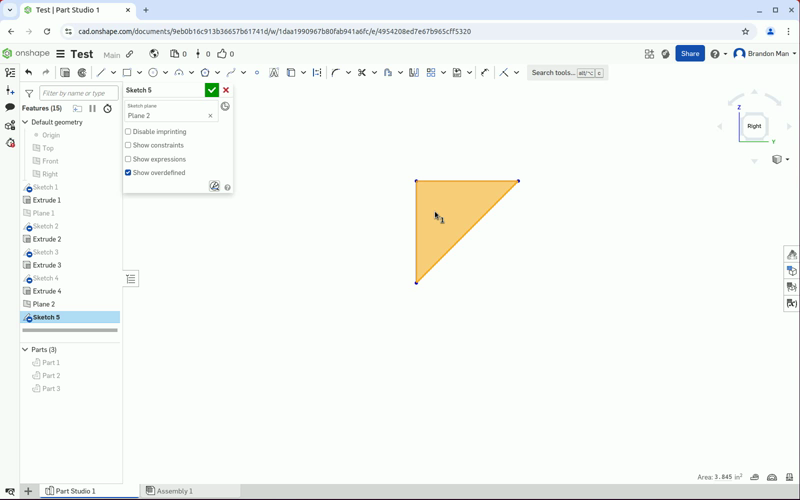
scroll(-6)
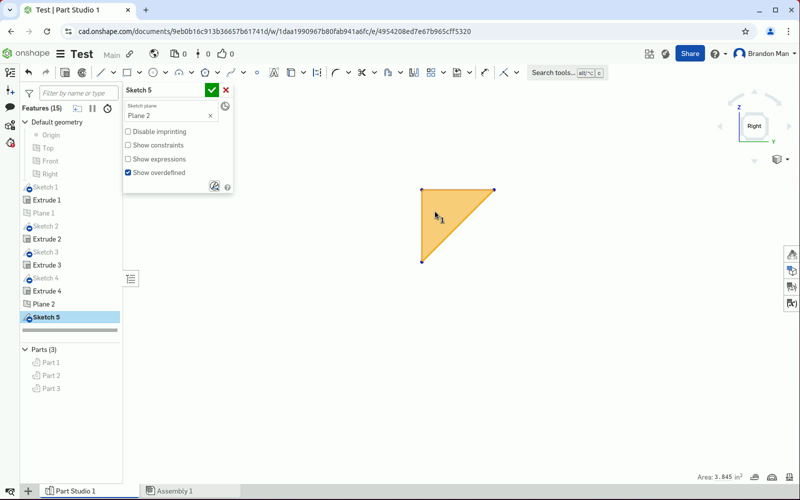
scroll(-6)
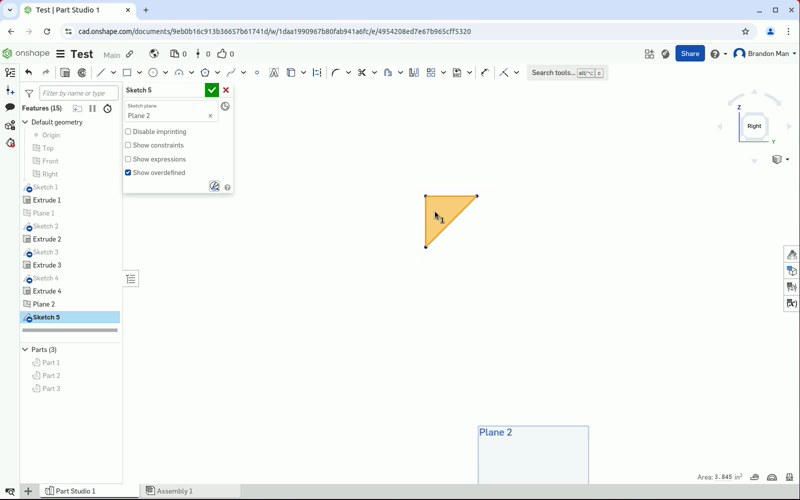
scroll(-6)
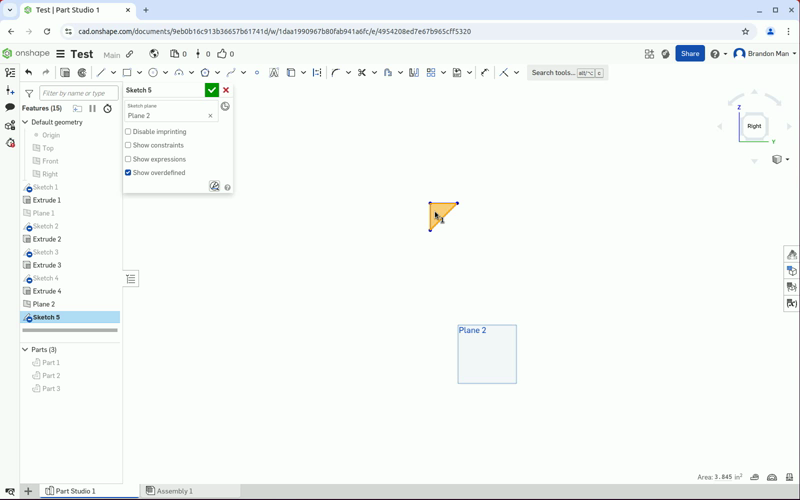
scroll(-6)
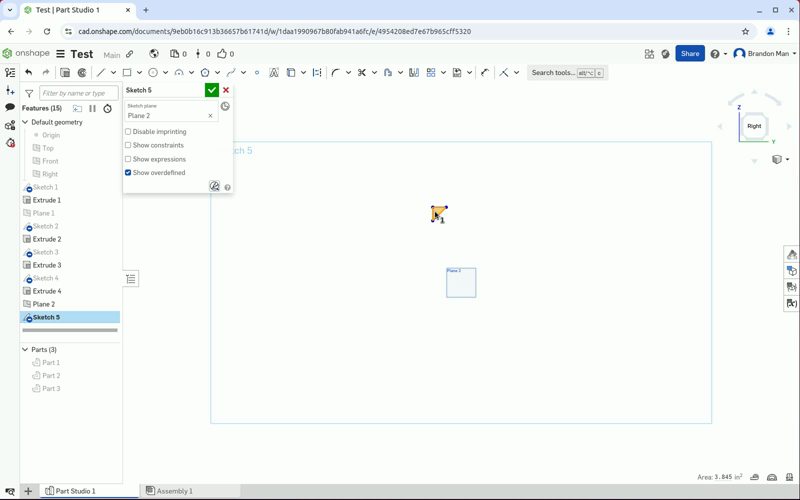
mouse_move(73, 352)
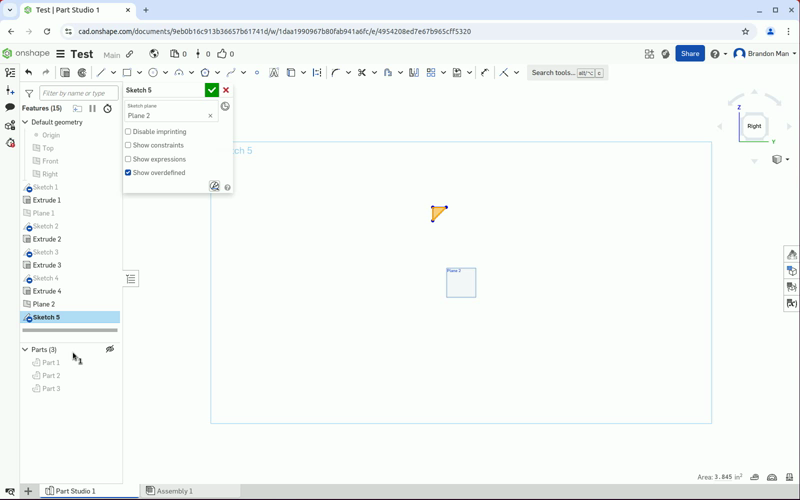
key(shift+y)
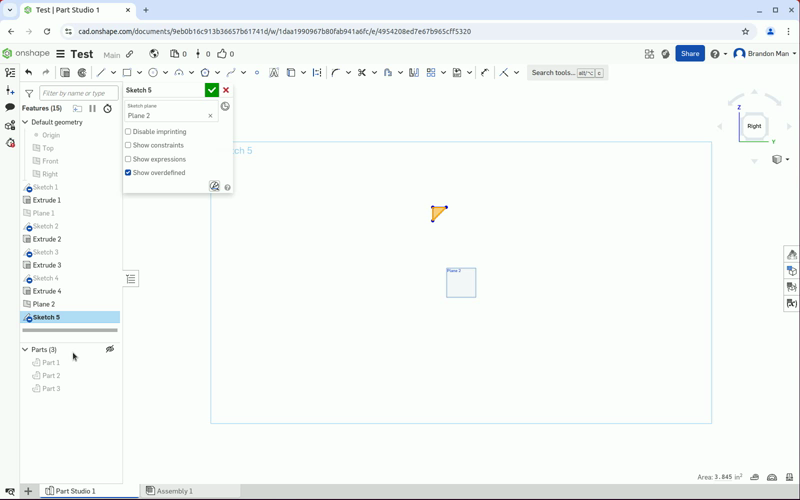
key(shift+e)
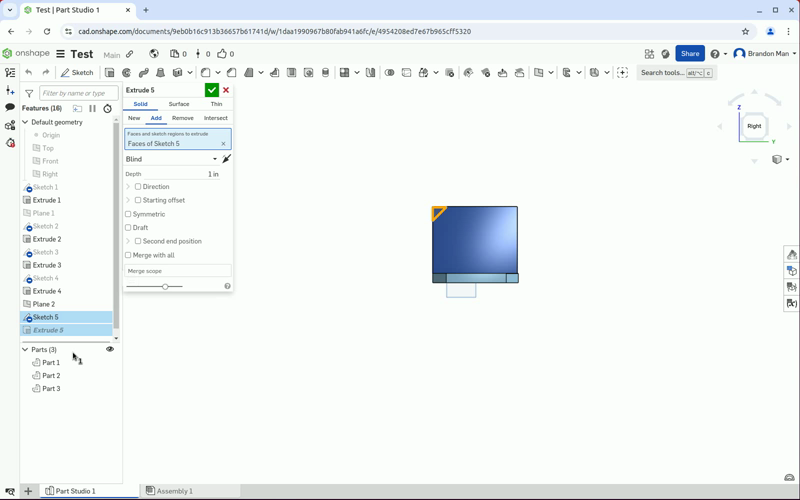
mouse_move(143, 106)
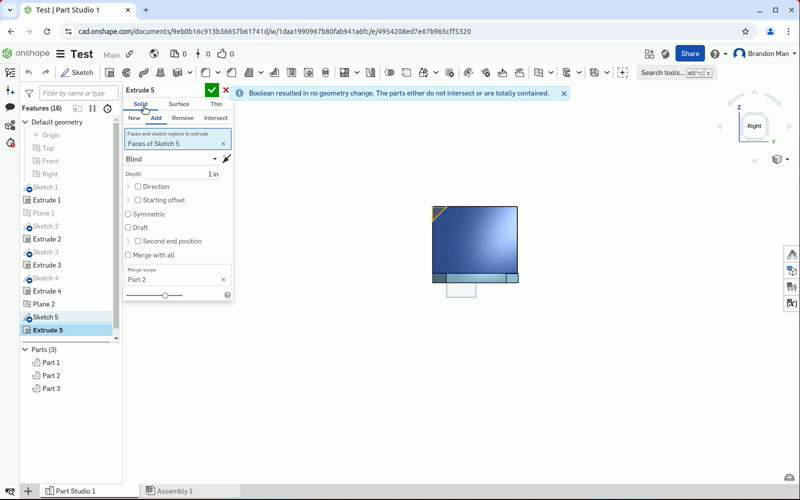
click(143, 106)
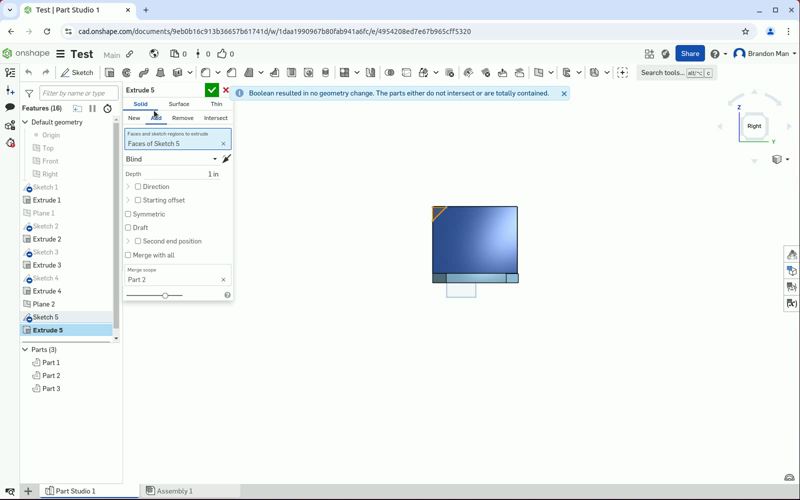
mouse_move(186, 120)
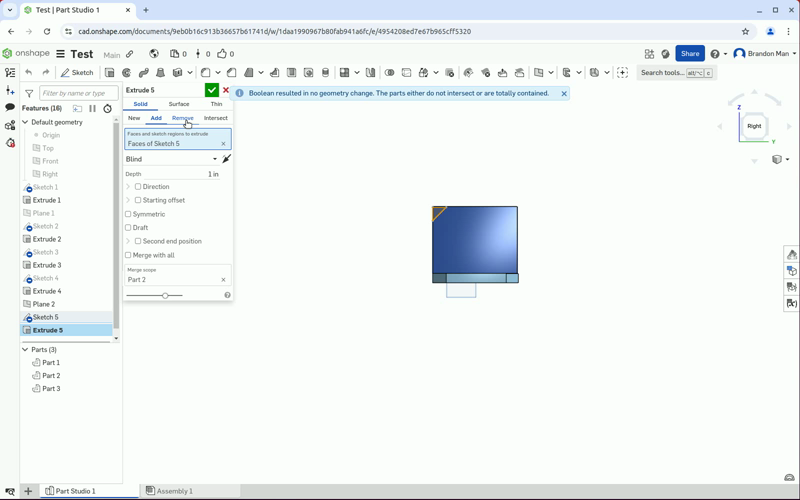
click(186, 120)
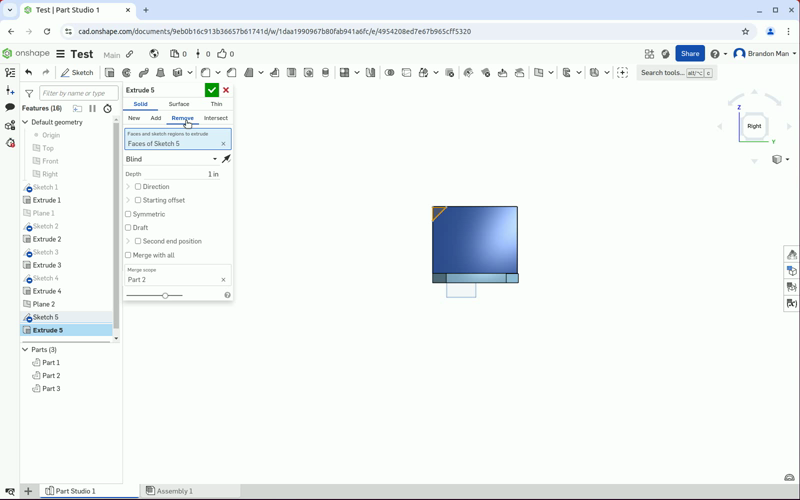
key(tab, 4)
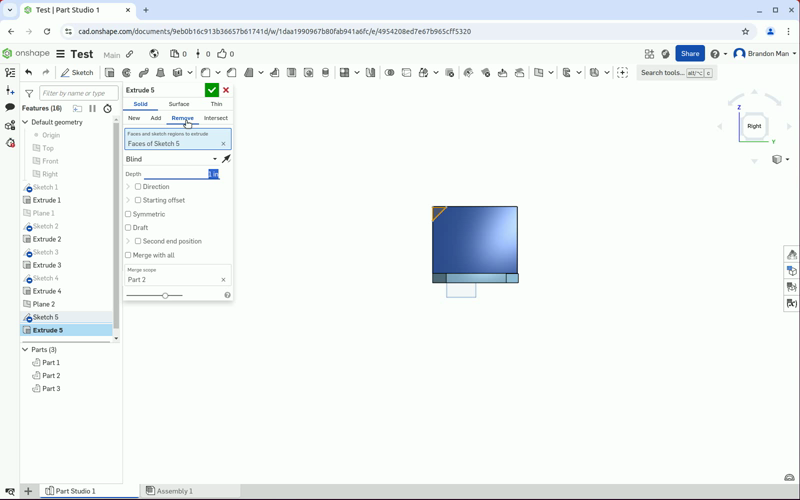
text(3.611)
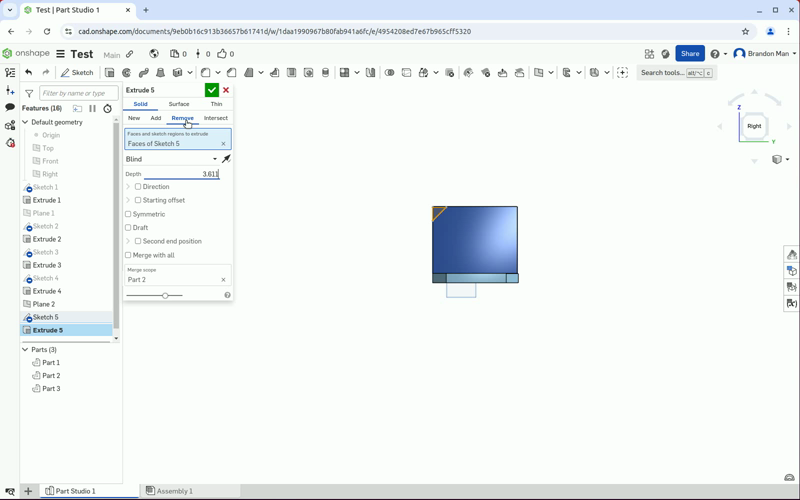
key(tab, 6)
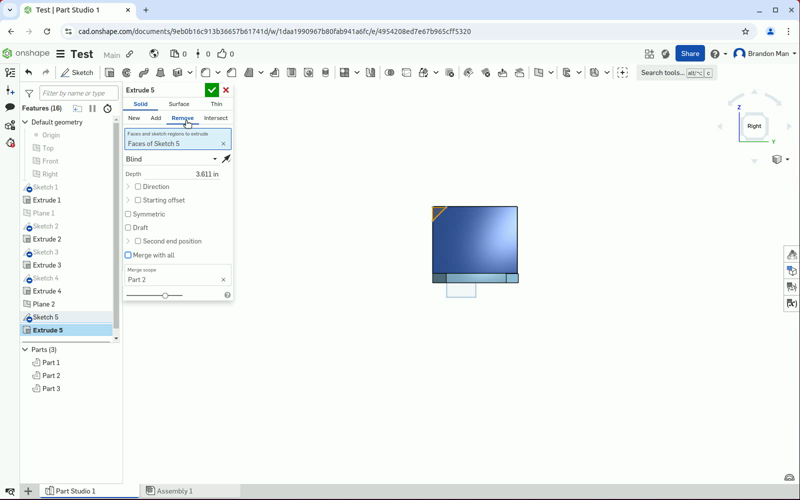
key(space)
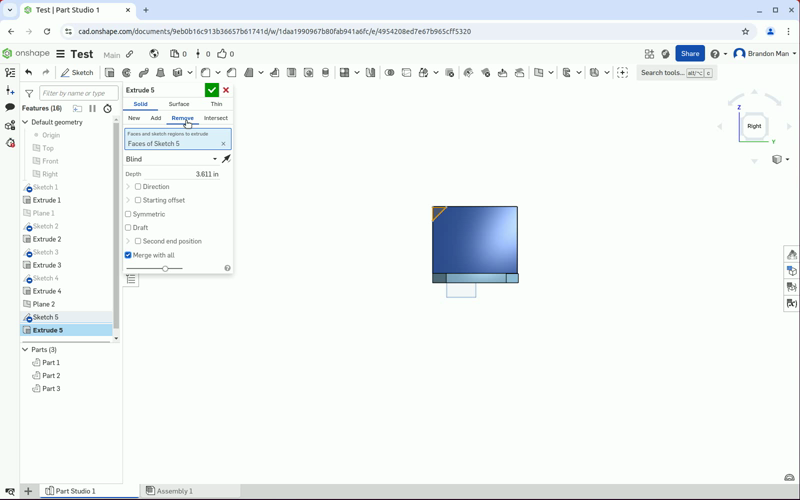
key(enter)
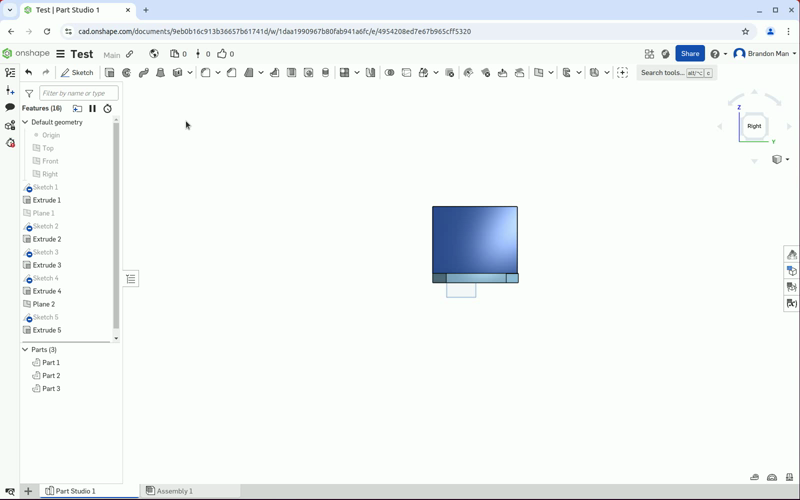
key(shift+h)
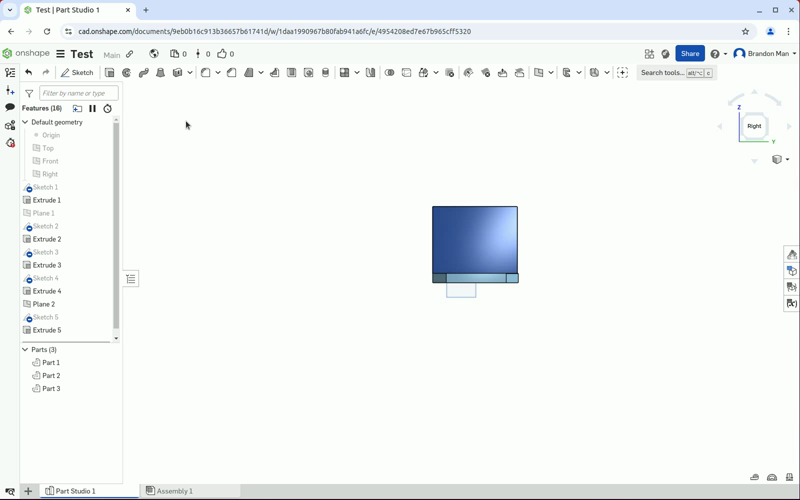
key(shift+h)
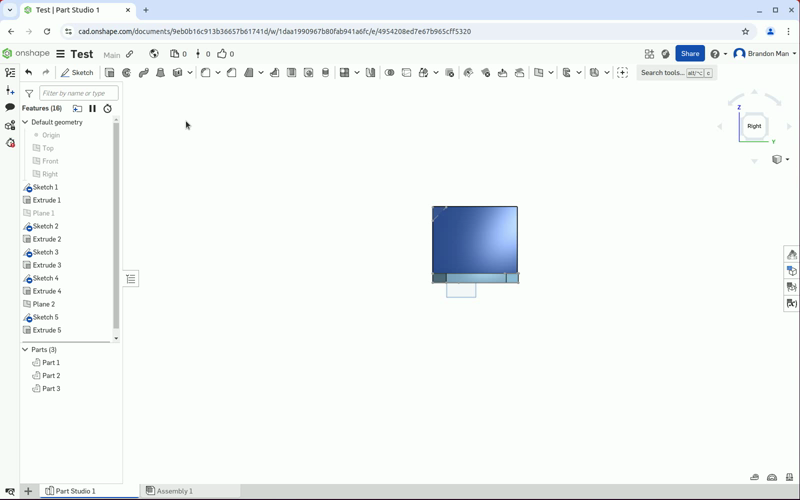
key(shift+7)
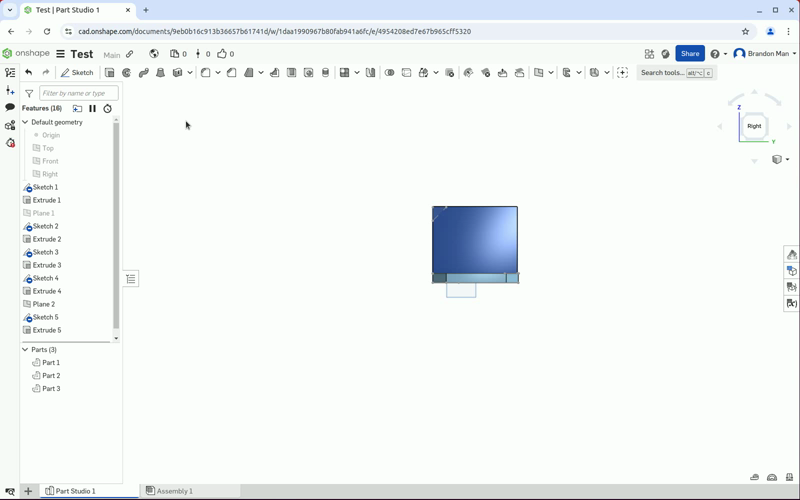
key(right, 2)
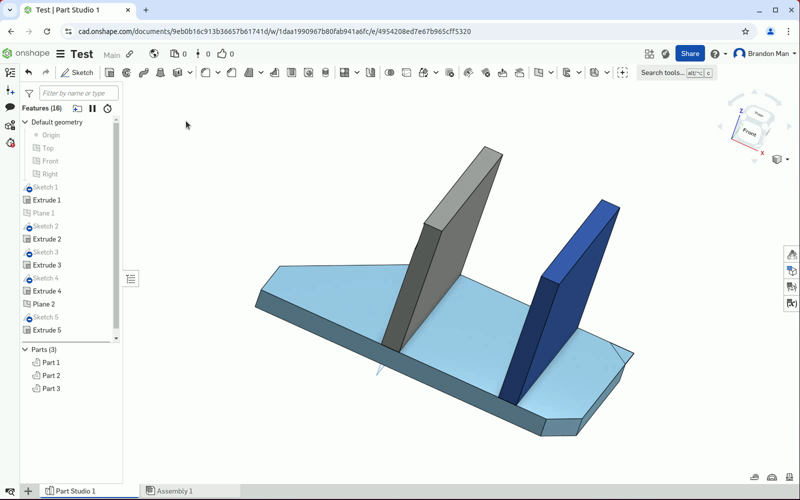
key(down, 2)
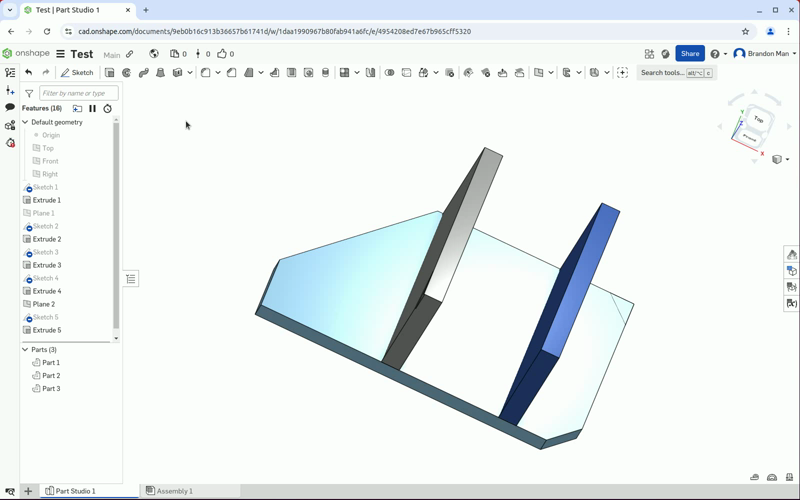
key(up, 2)
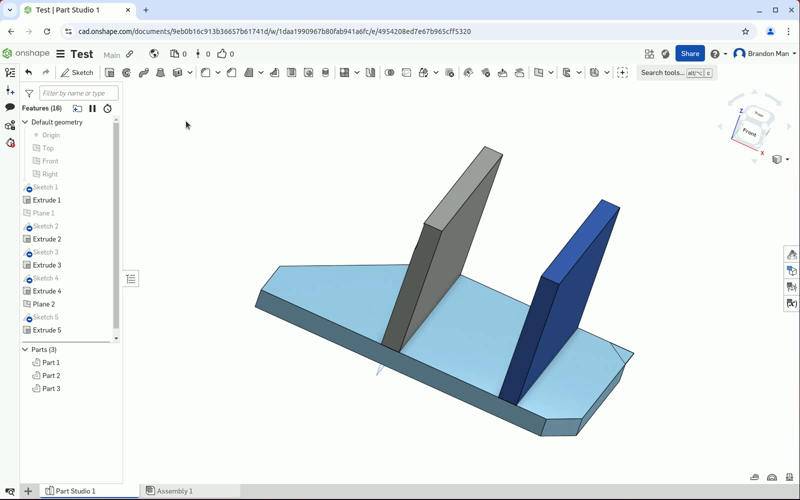
key(left, 2)
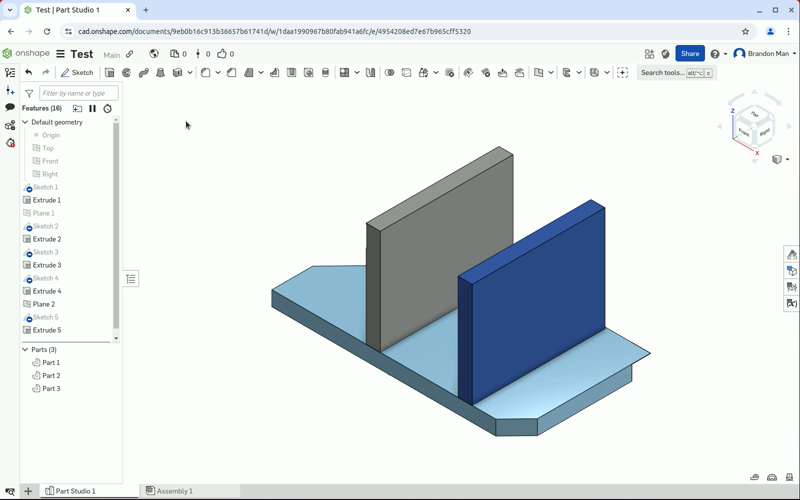
mouse_move(69, 189)
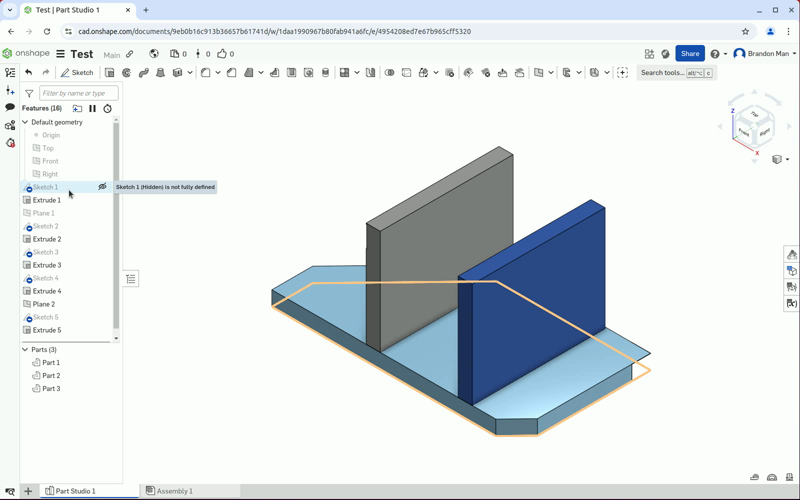
click(69, 189)